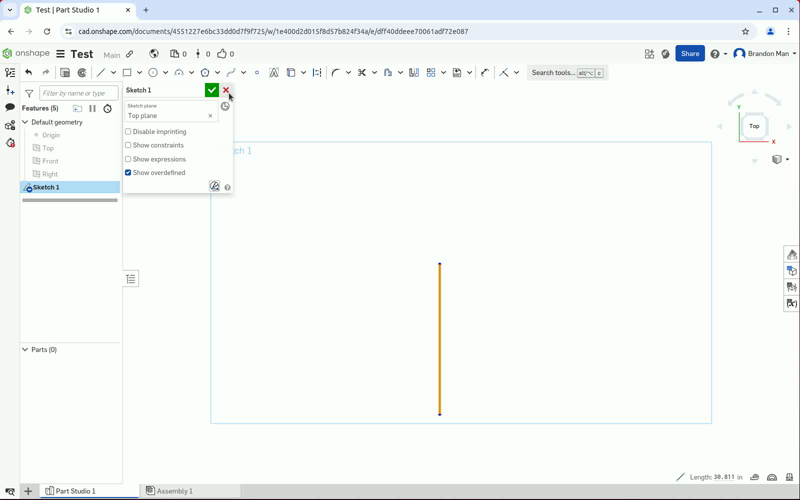
key(shift+h)
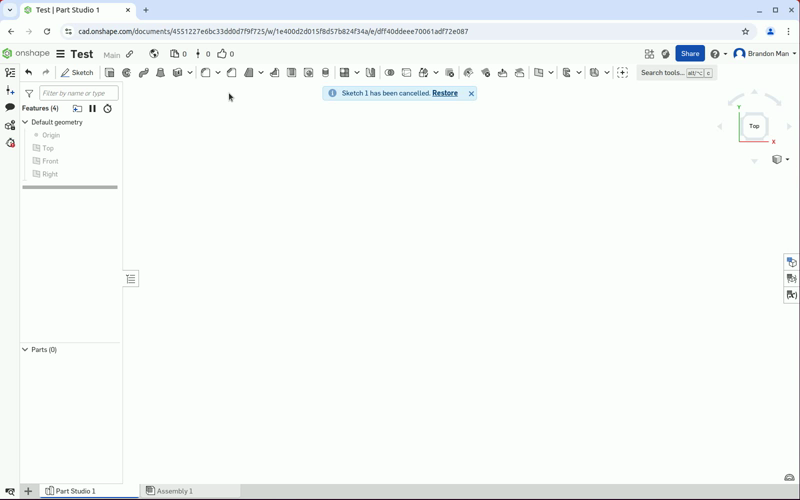
mouse_move(73, 352)
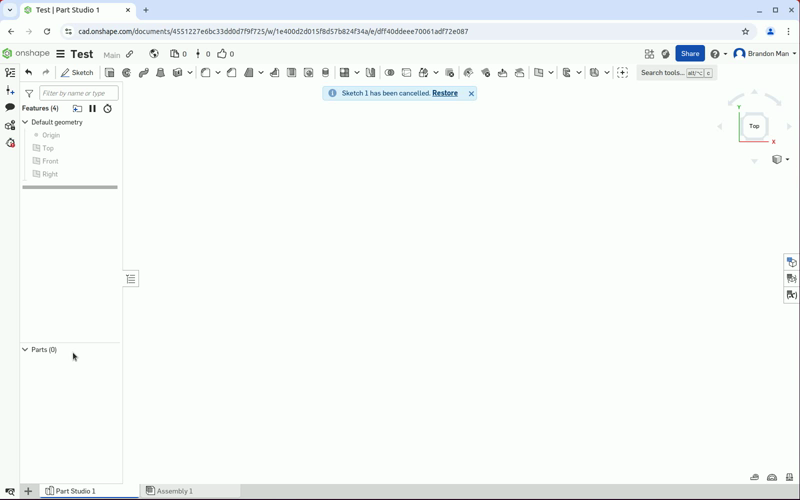
key(y)
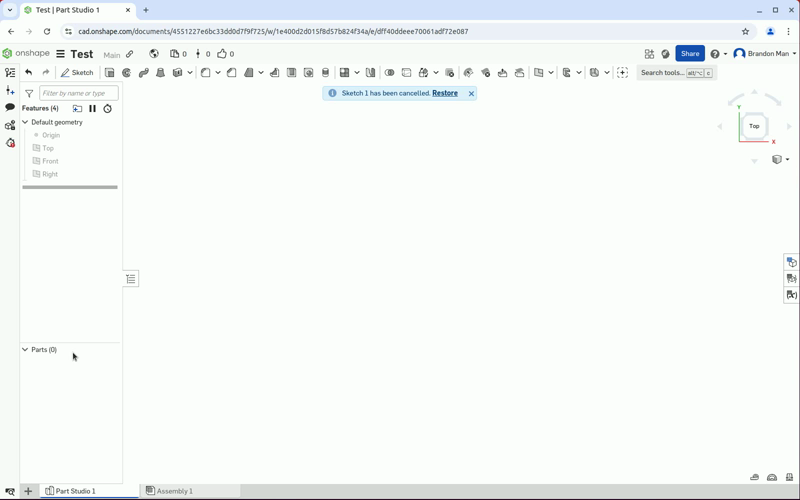
key(shift+p)
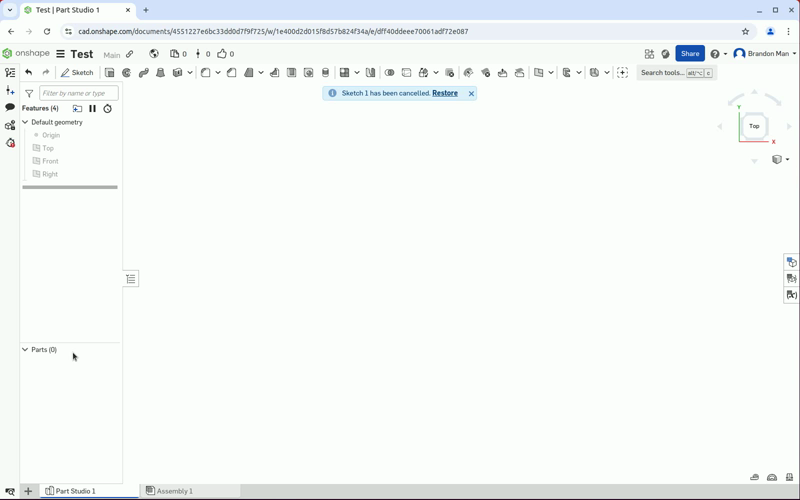
key(space)
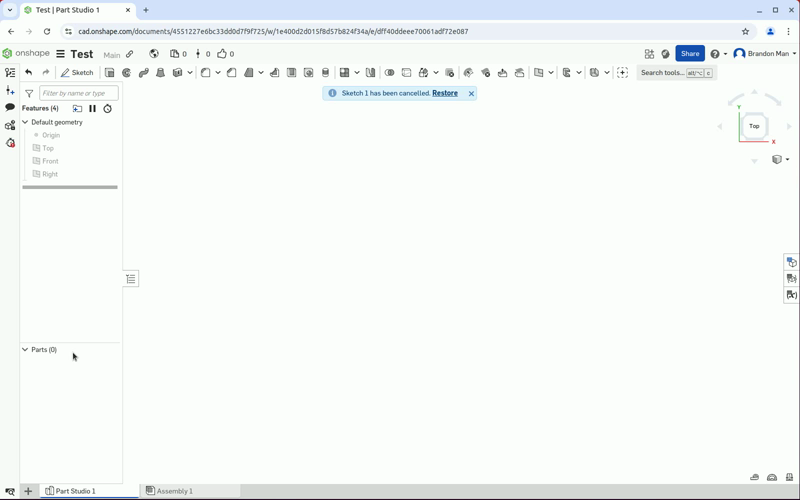
key_down(shift)
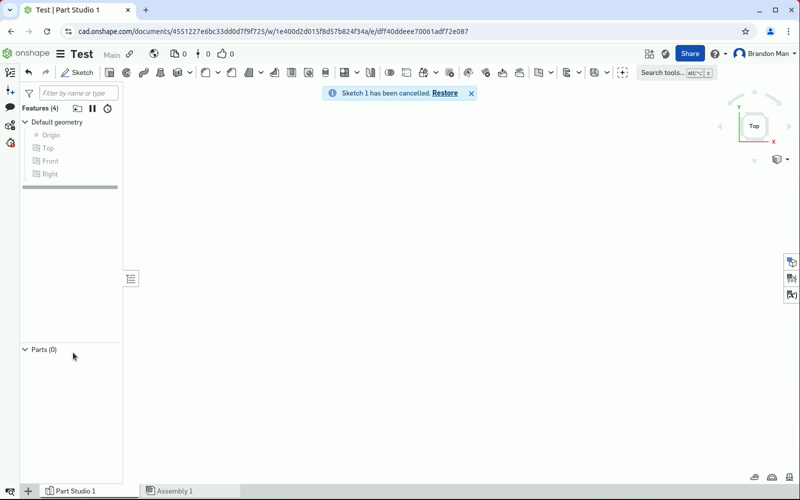
key(up)
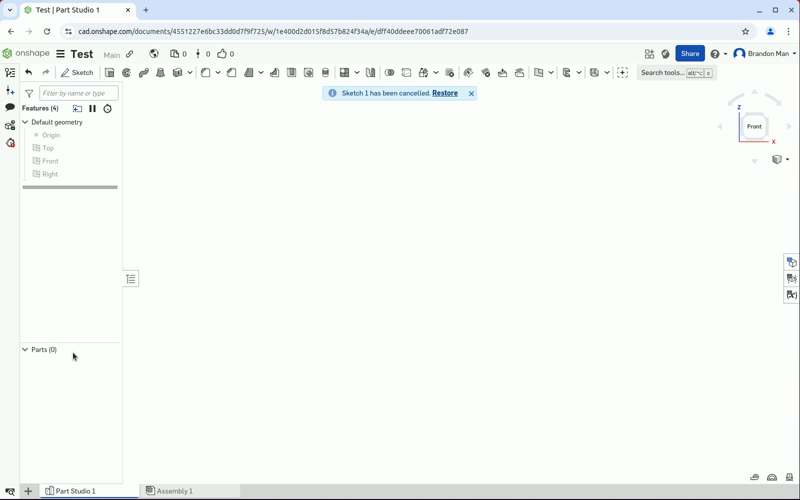
key_up(shift)
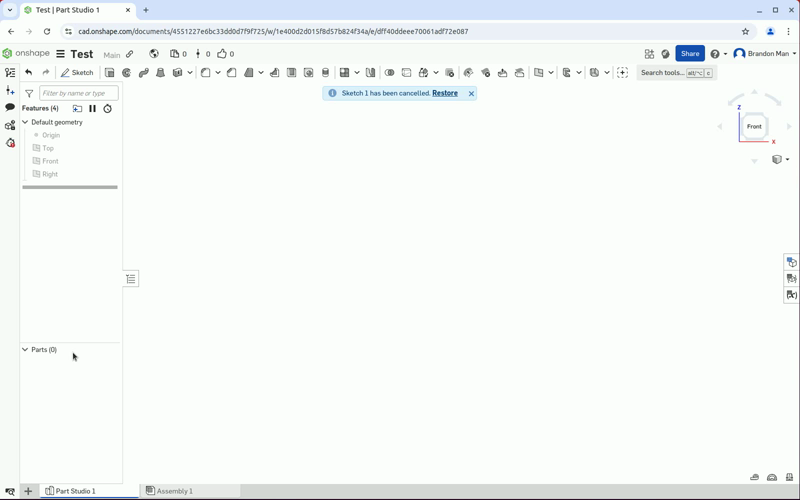
mouse_move(73, 352)
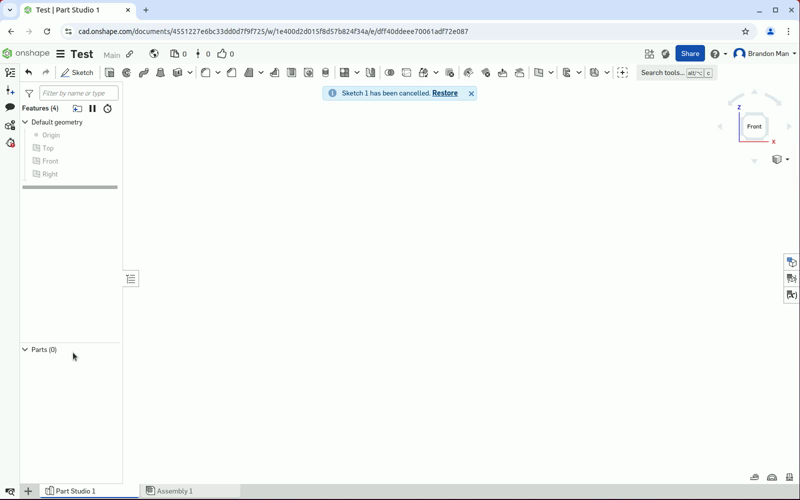
key(shift+y)
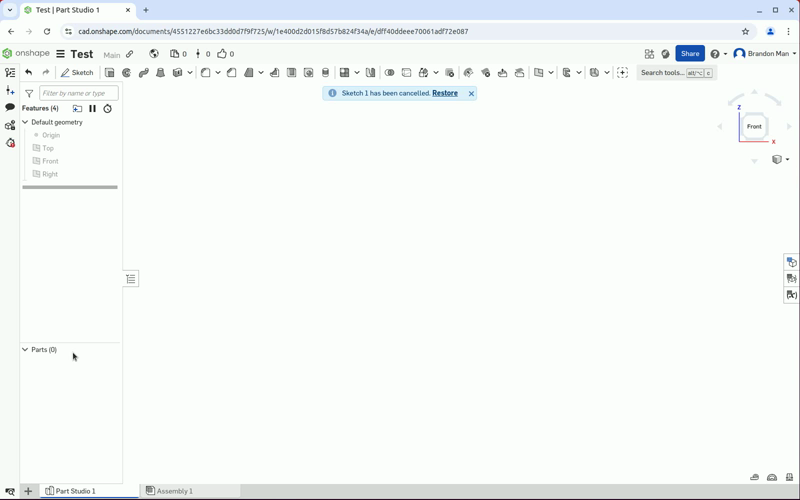
key(shift+s)
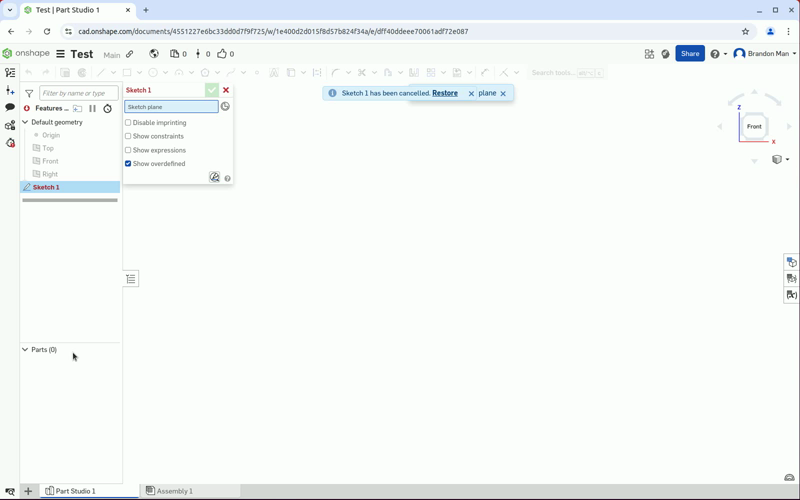
mouse_move(73, 163)
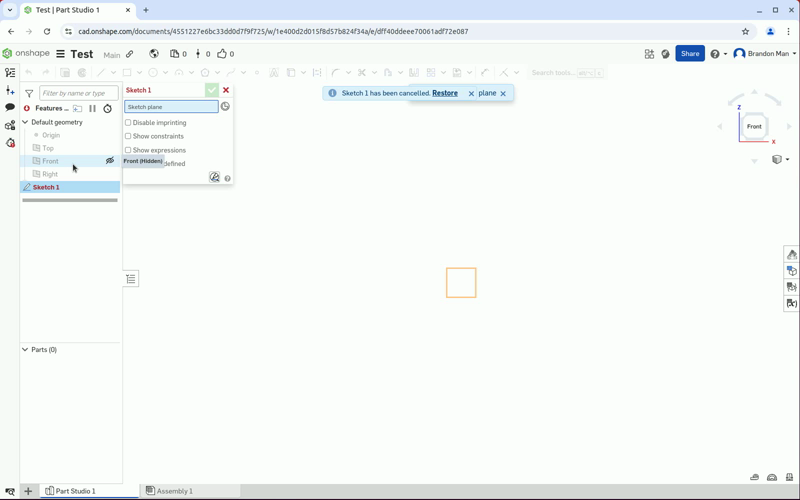
click(73, 163)
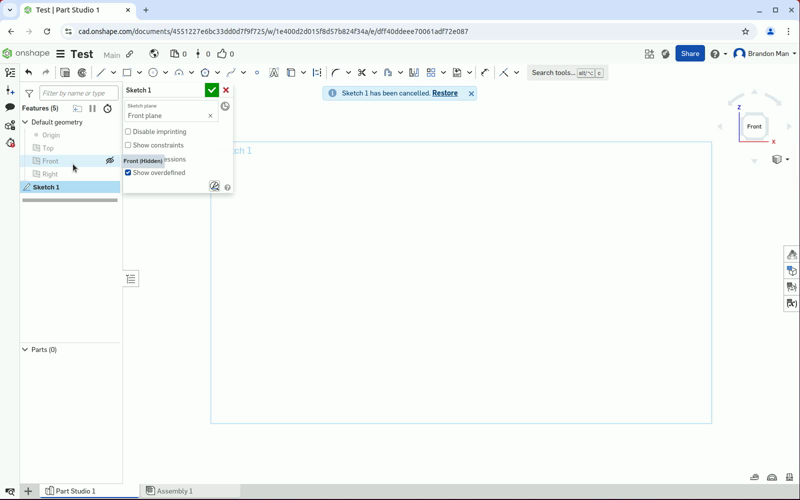
mouse_move(73, 352)
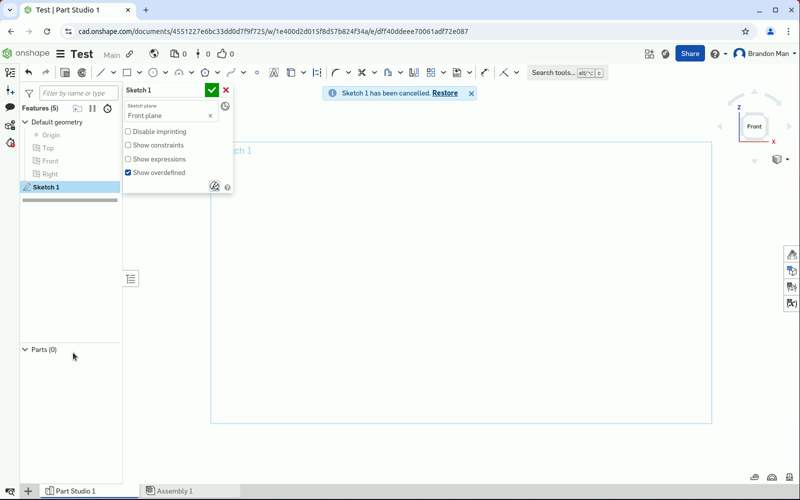
key(y)
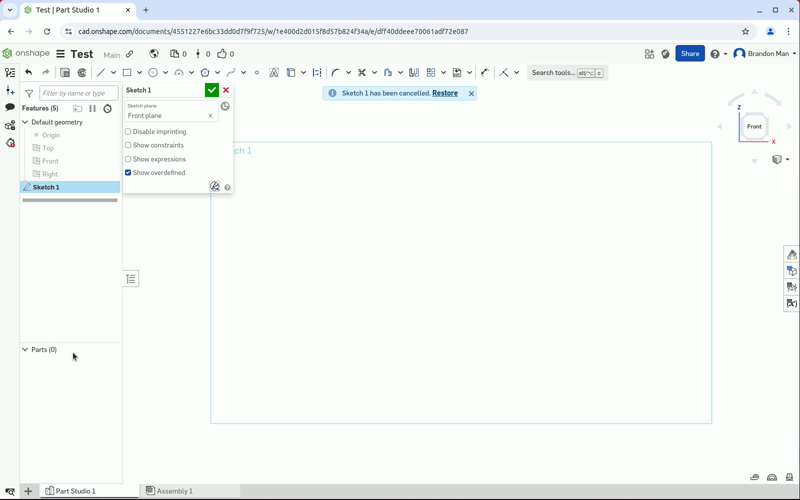
key(l)
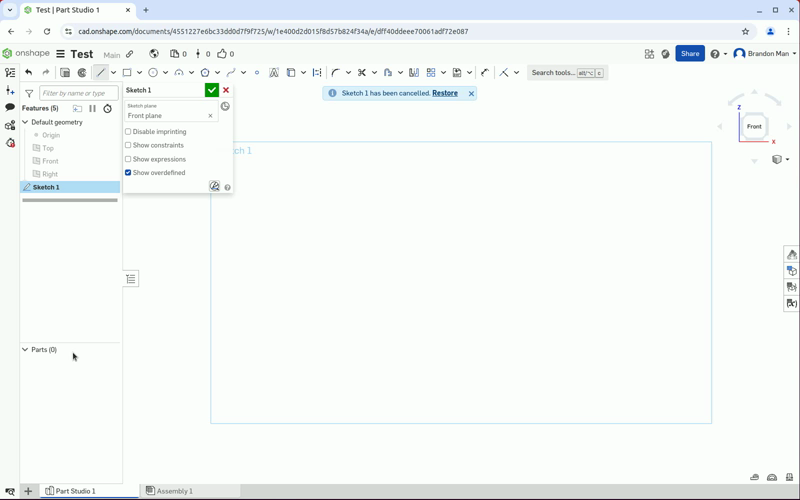
key_down(shift)
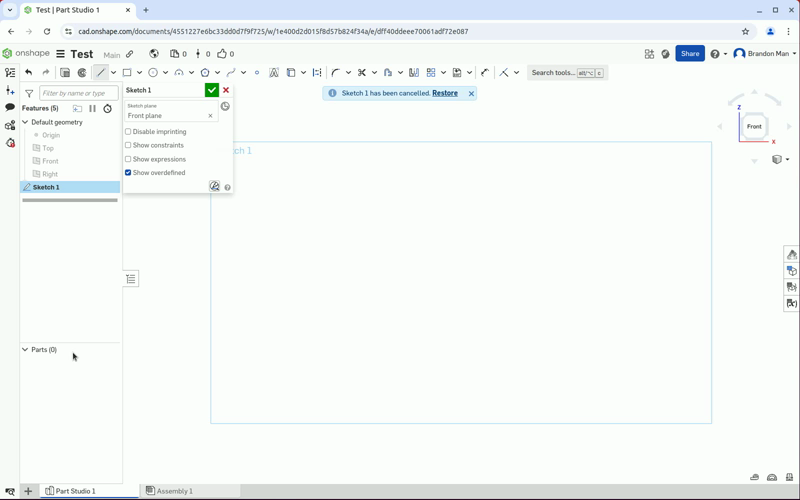
mouse_move(460, 282)
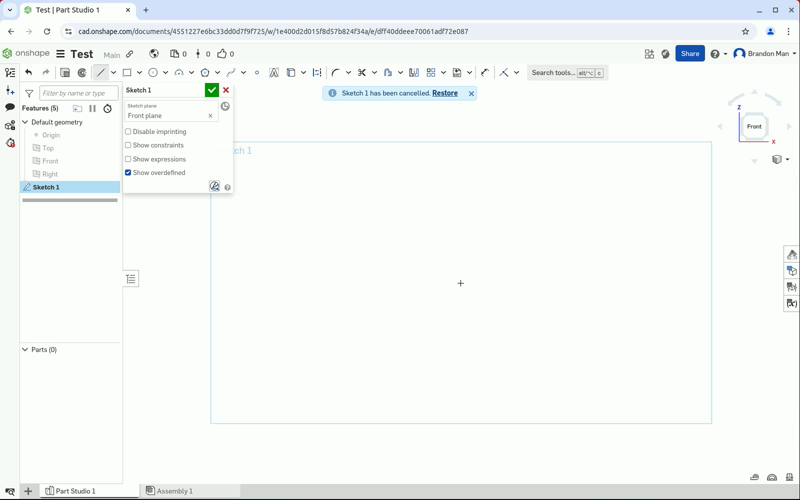
click(460, 282)
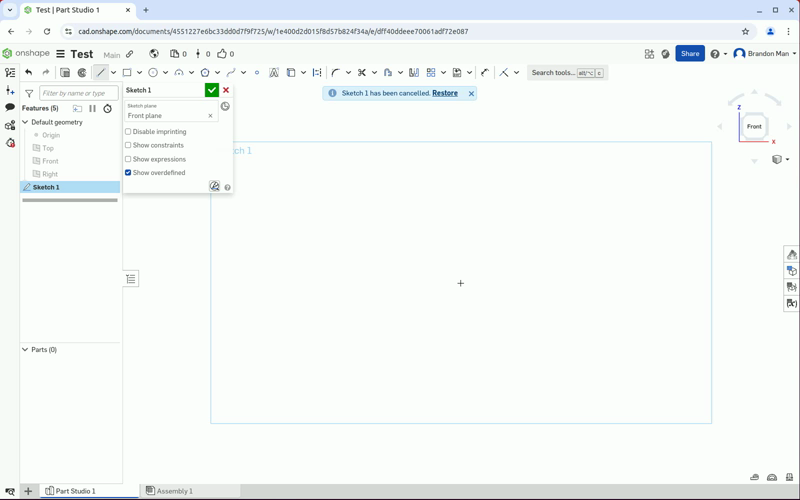
key_up(shift)
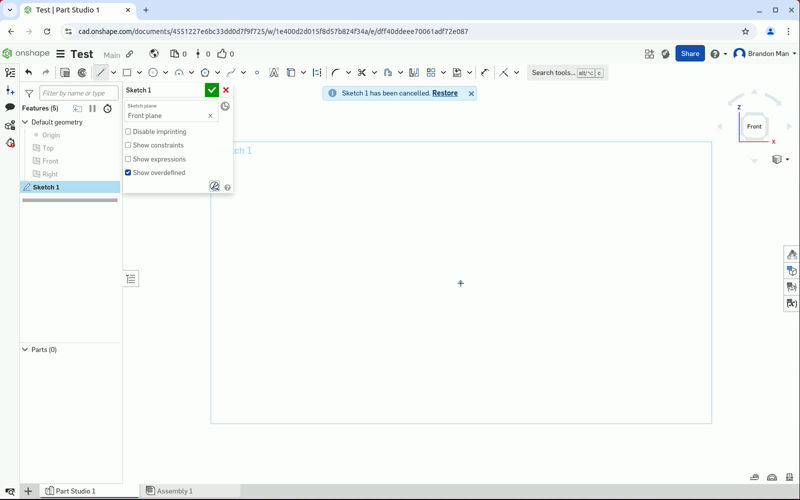
key_down(shift)
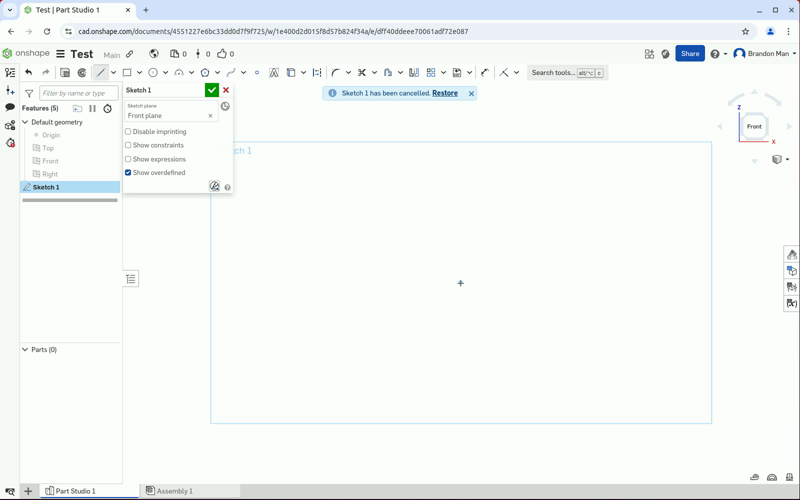
mouse_move(490, 282)
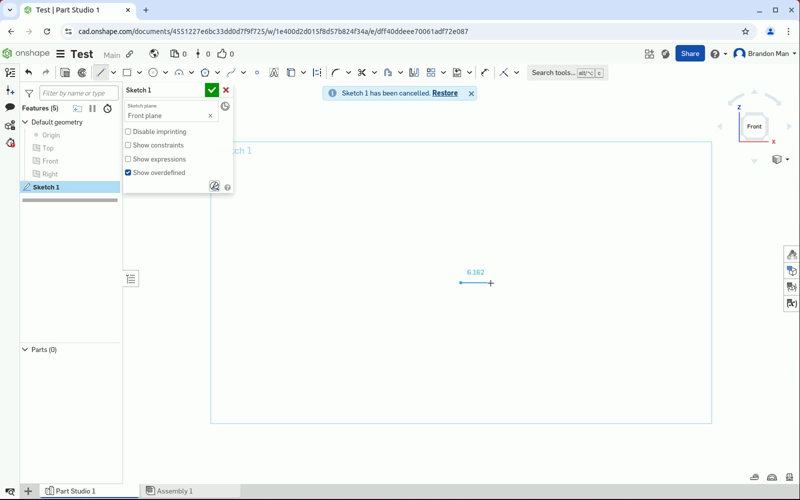
mouse_move(498, 282)
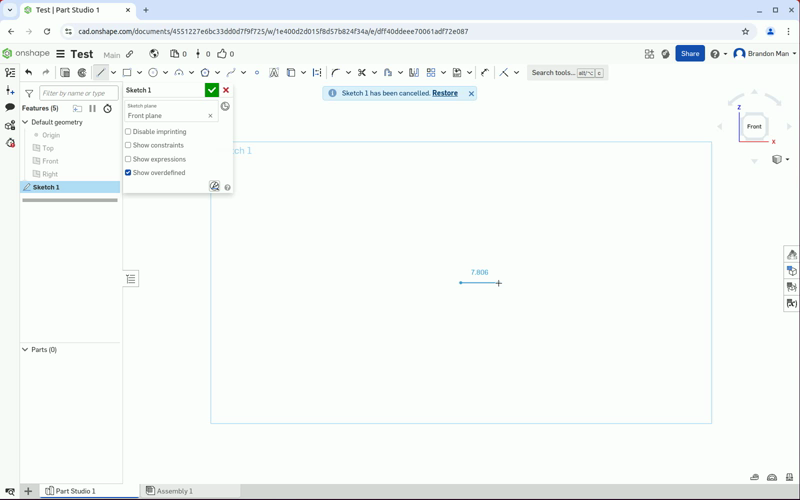
click(498, 282)
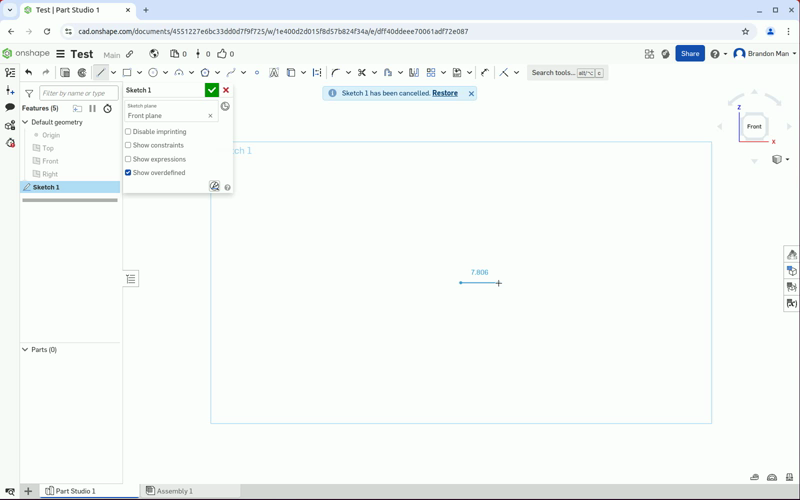
key_up(shift)
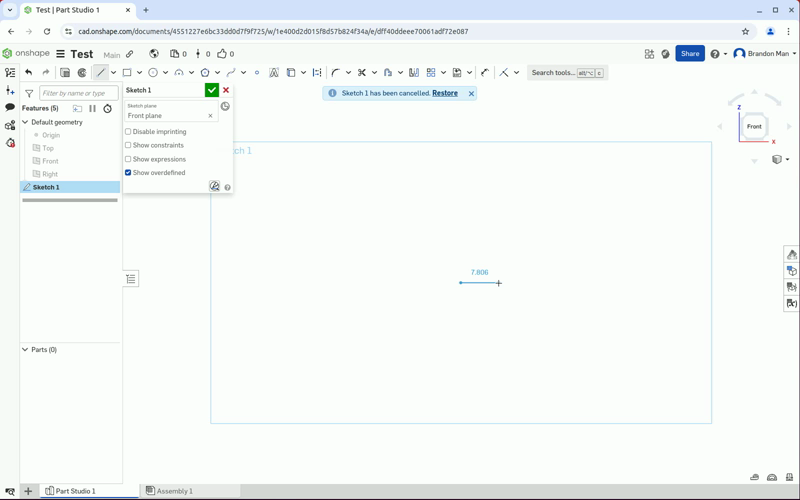
key_down(shift)
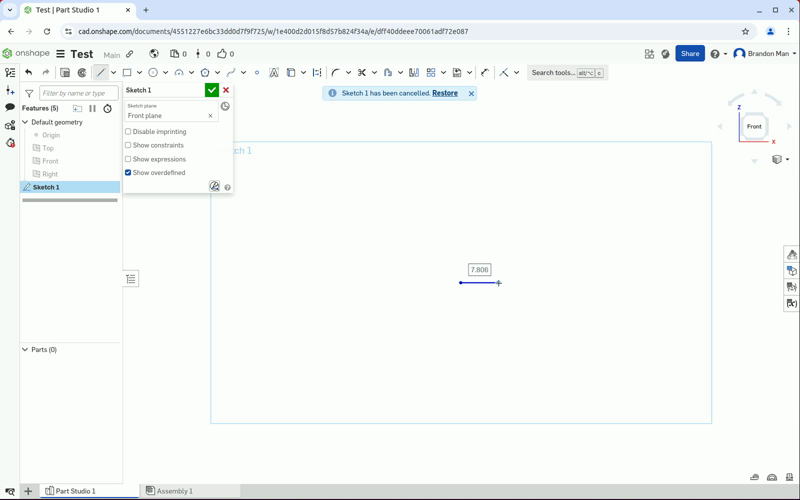
mouse_move(498, 207)
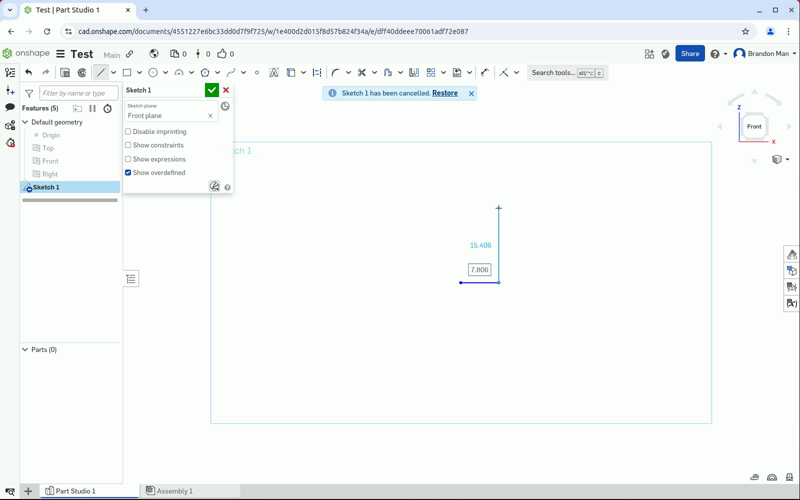
click(498, 207)
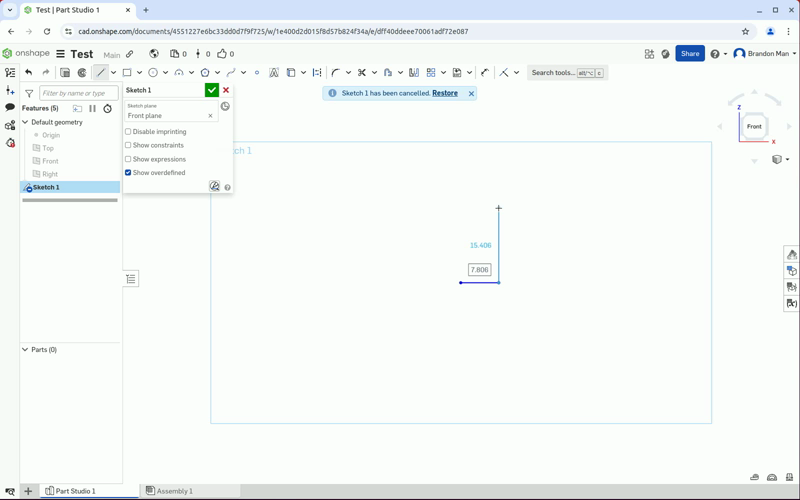
key_up(shift)
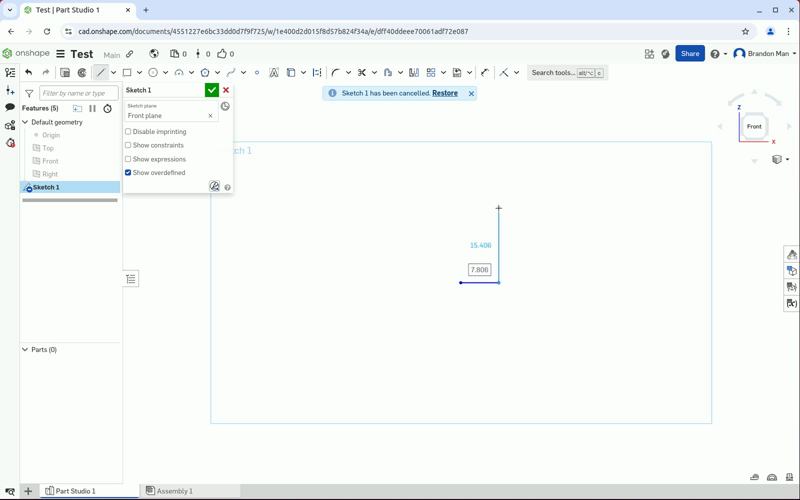
key_down(shift)
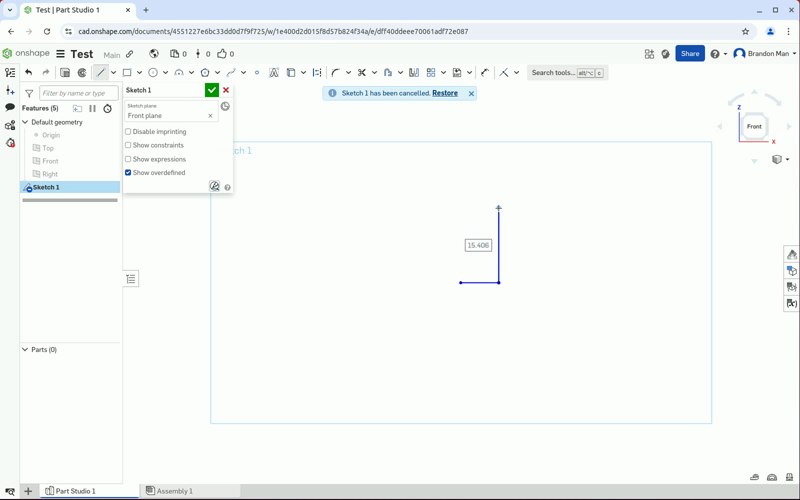
mouse_move(528, 207)
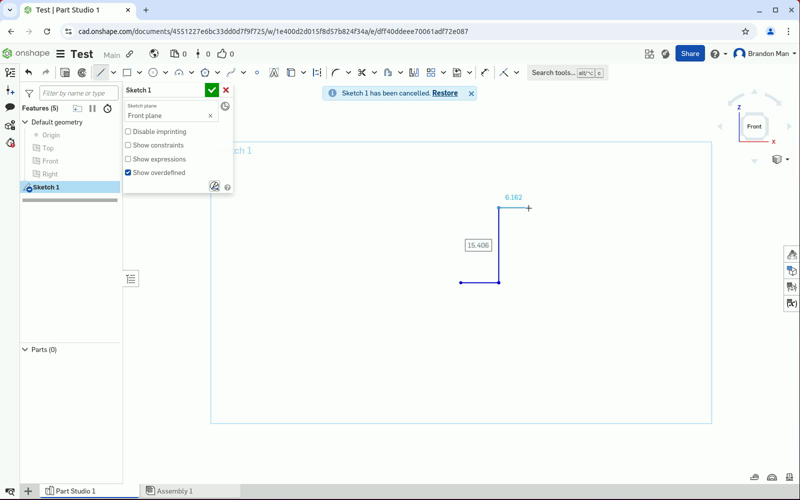
mouse_move(460, 207)
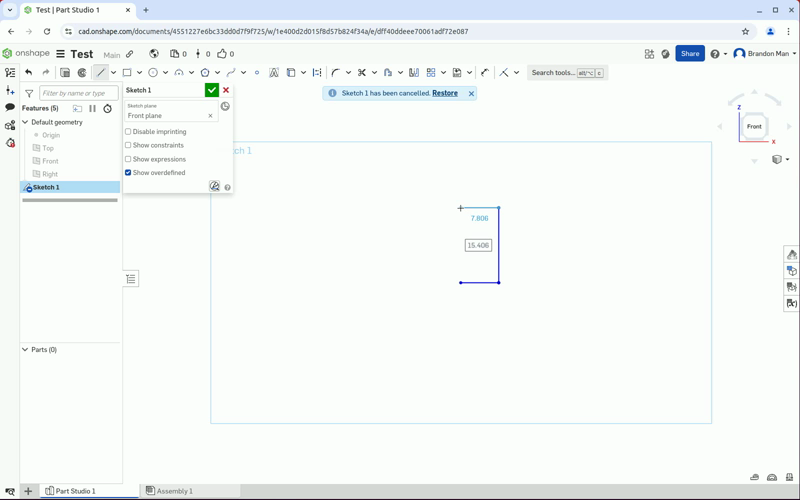
click(460, 207)
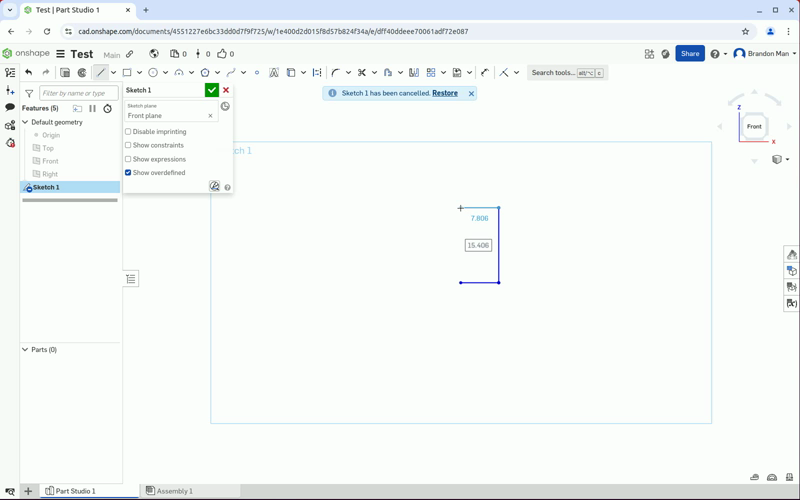
key_up(shift)
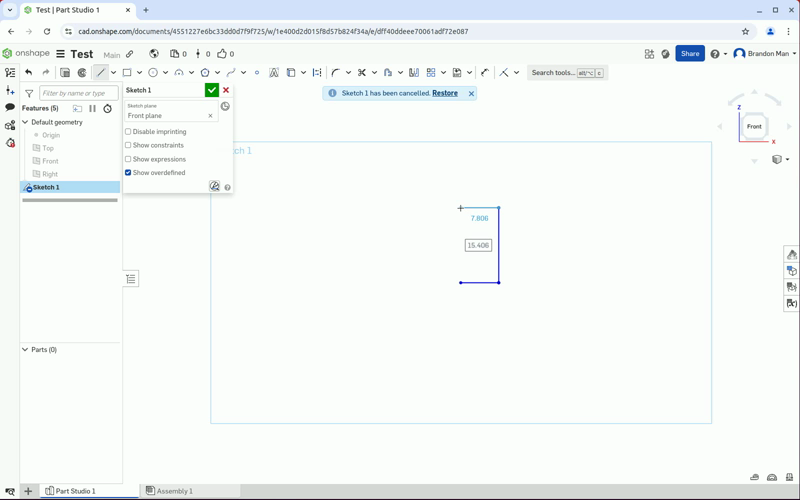
key_down(shift)
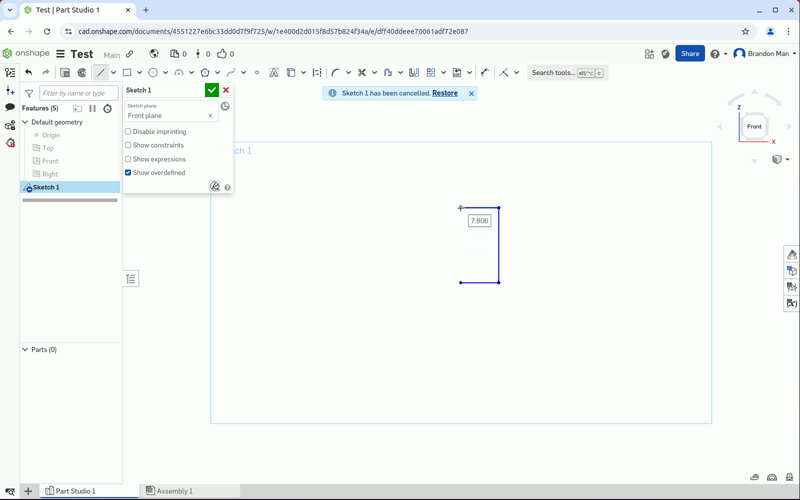
mouse_move(460, 282)
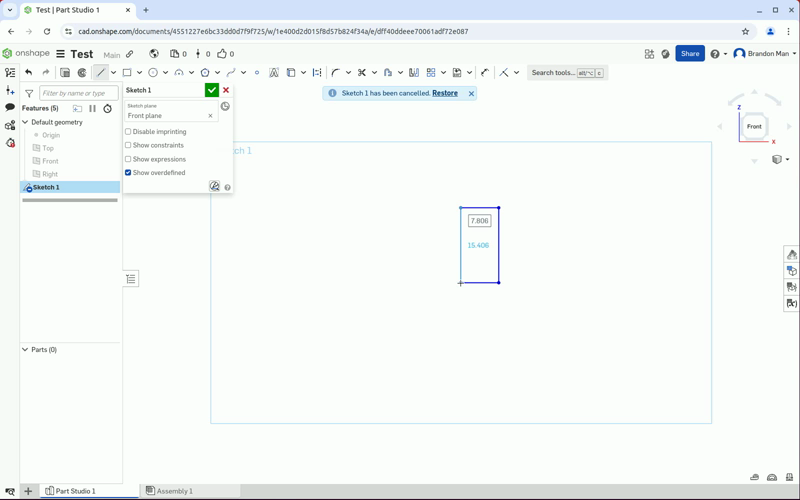
key_up(shift)
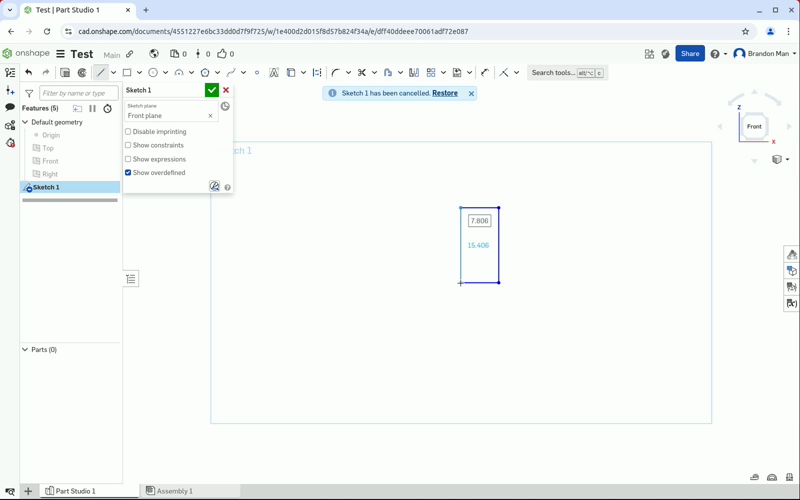
click(460, 282)
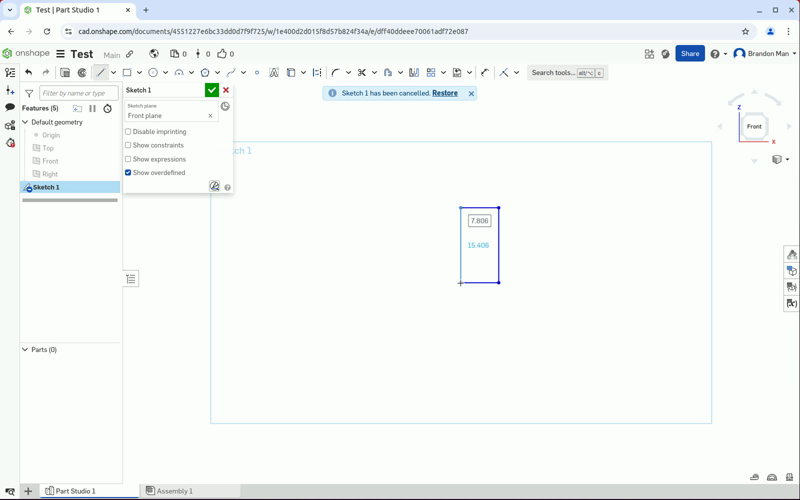
key(esc)
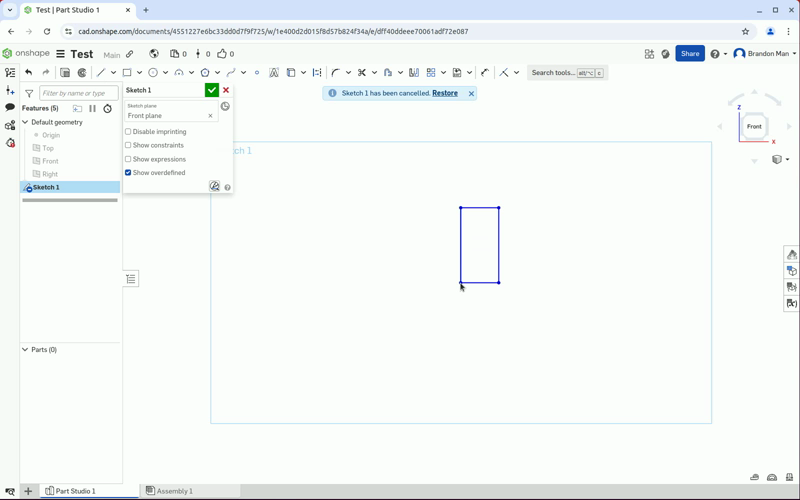
mouse_move(496, 268)
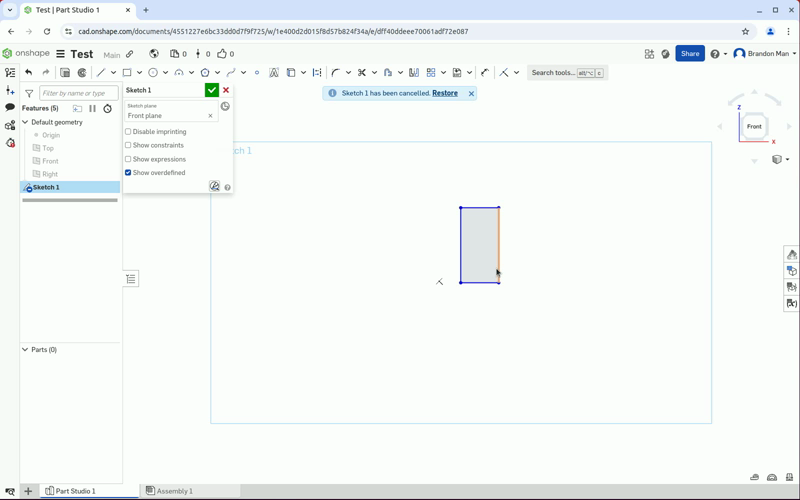
click(496, 268)
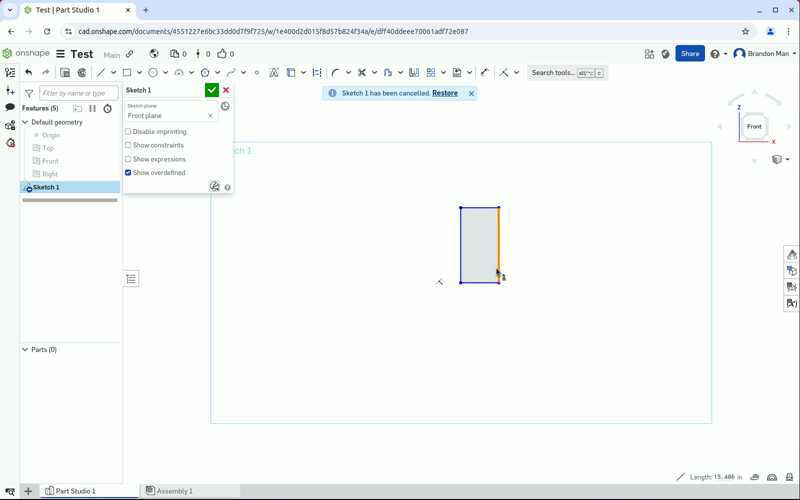
mouse_move(73, 352)
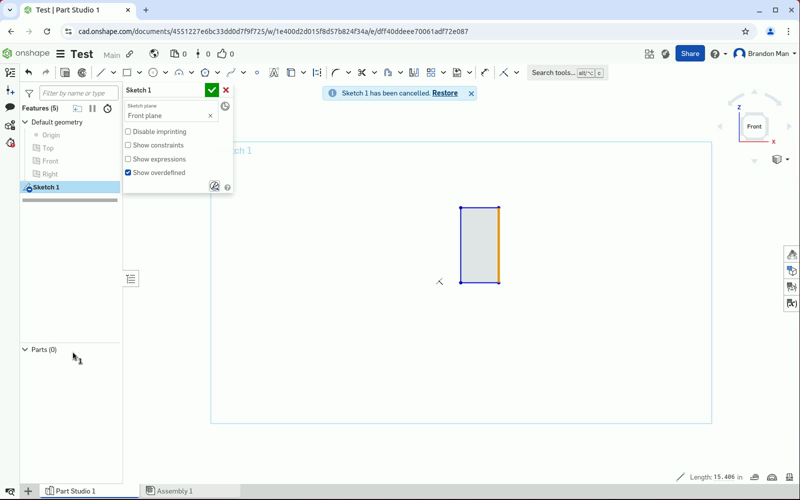
key(shift+y)
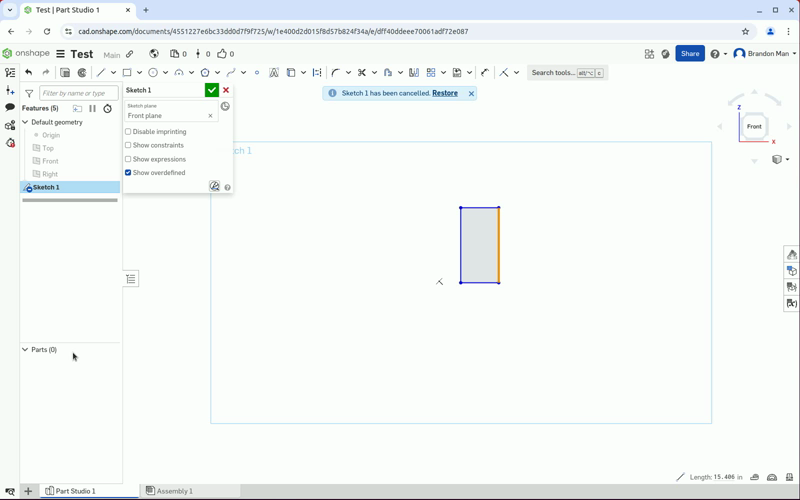
key(shift+e)
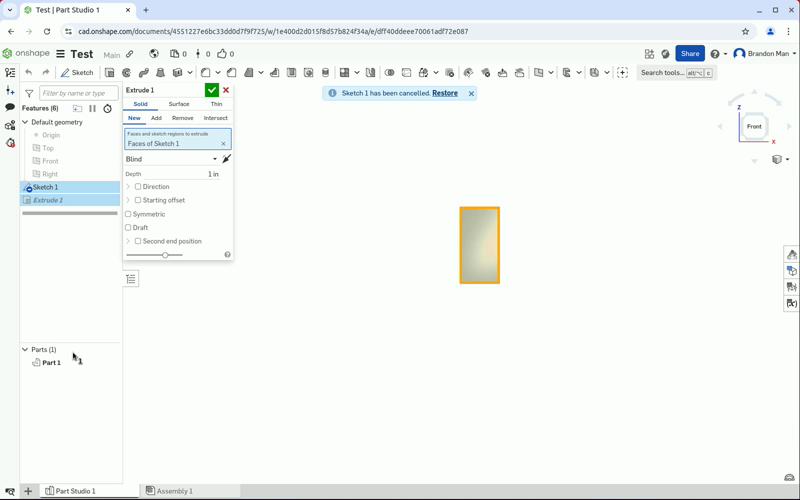
mouse_move(143, 106)
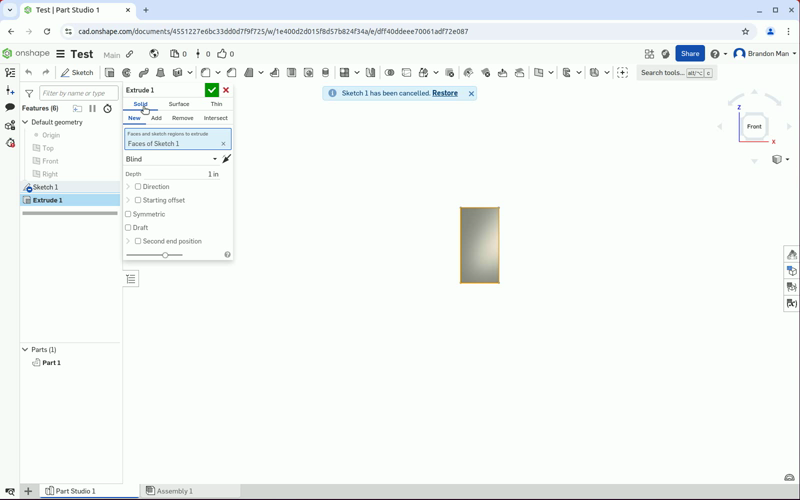
click(143, 106)
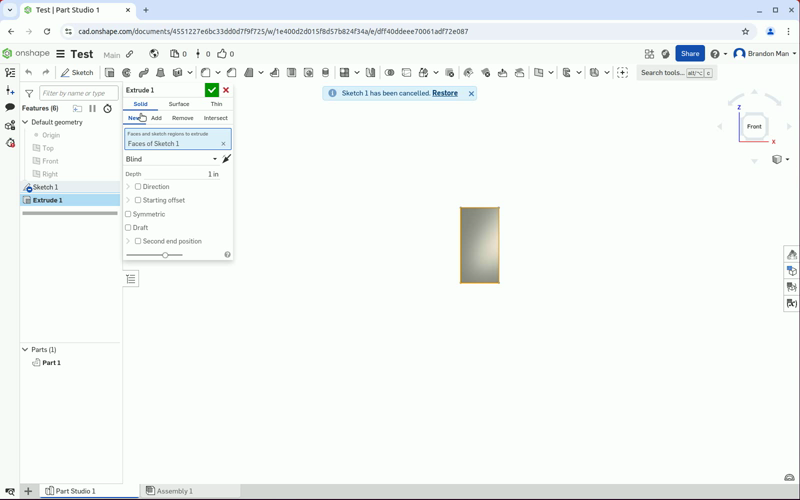
mouse_move(137, 120)
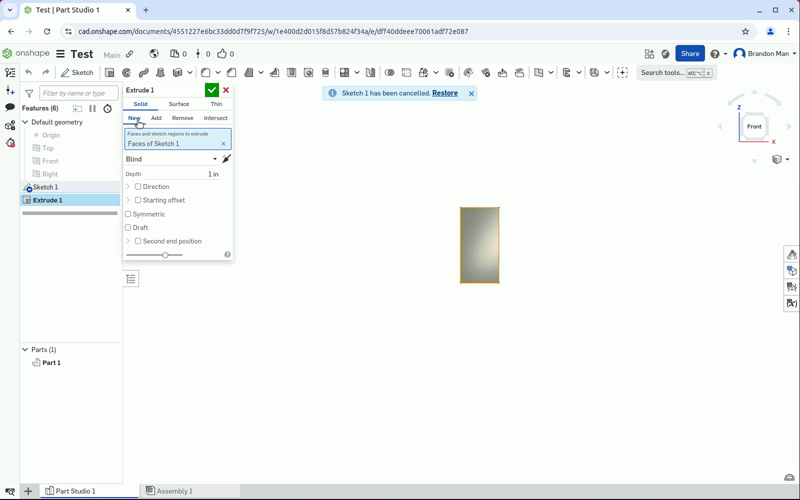
click(137, 120)
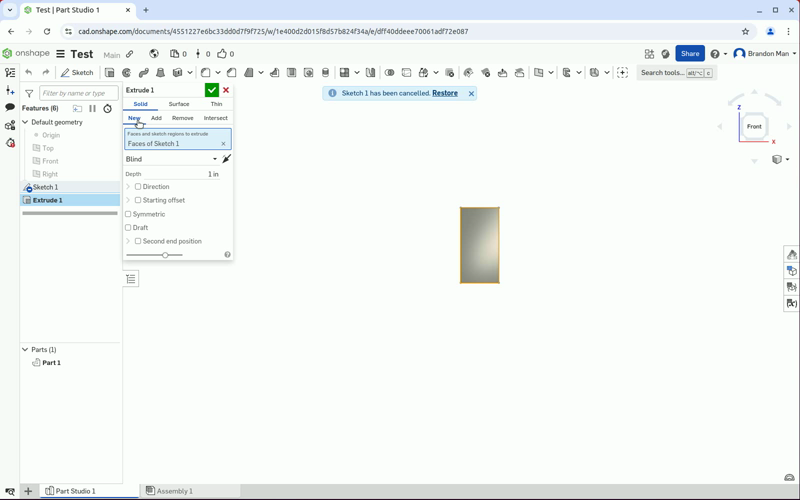
key(tab, 4)
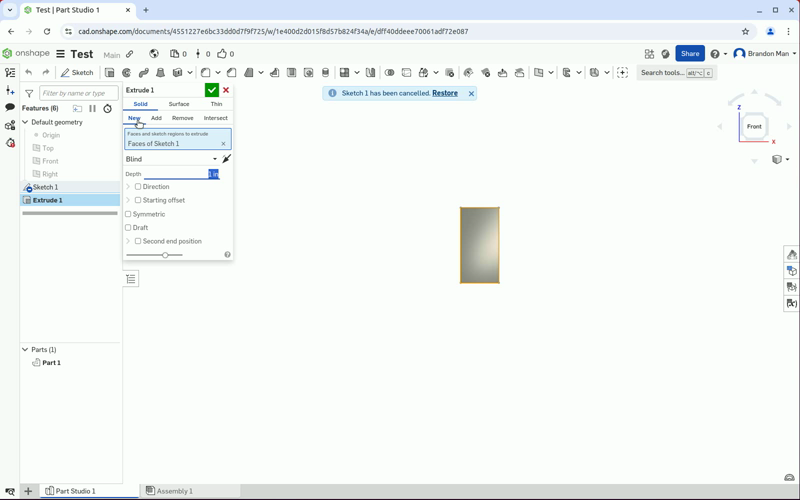
text(-15.405)
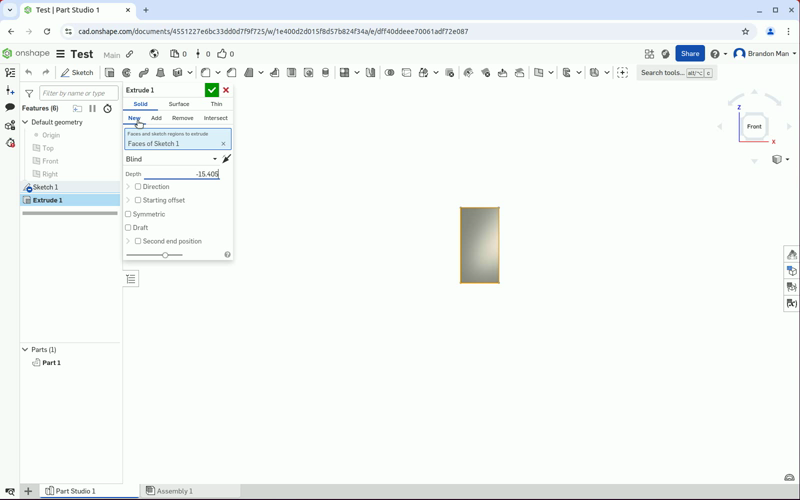
key(enter)
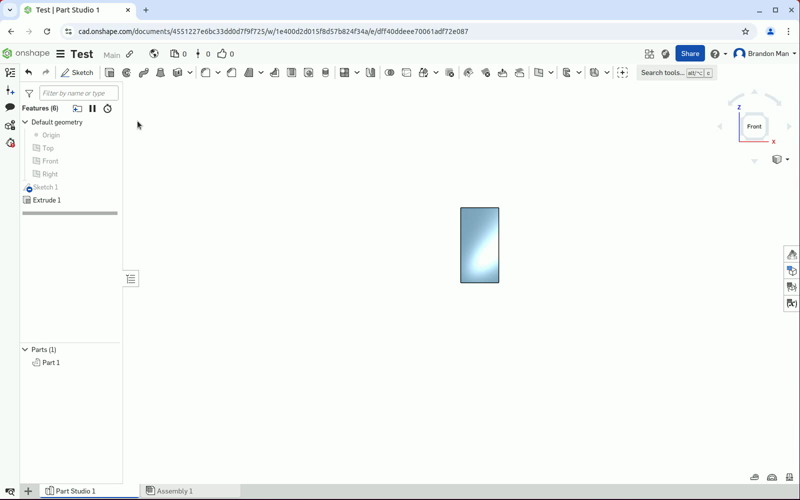
key(shift+h)
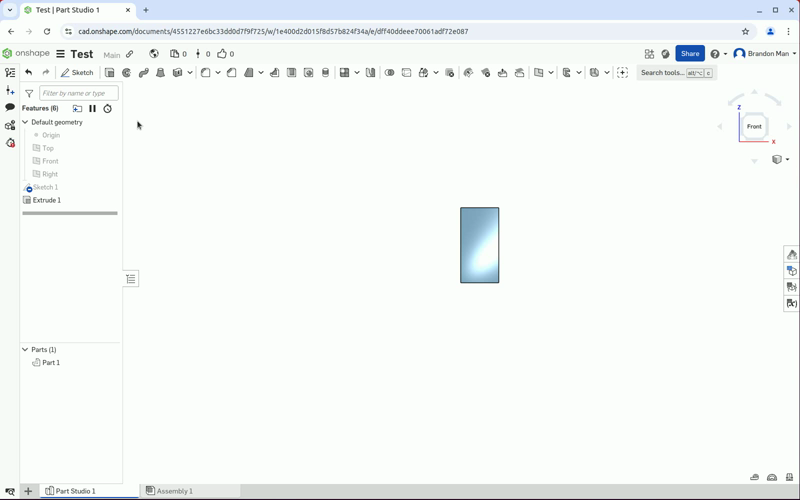
key(shift+h)
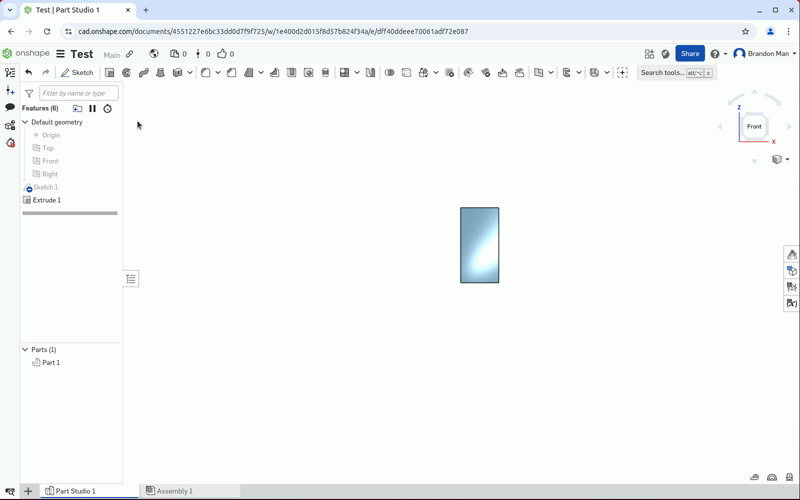
mouse_move(73, 189)
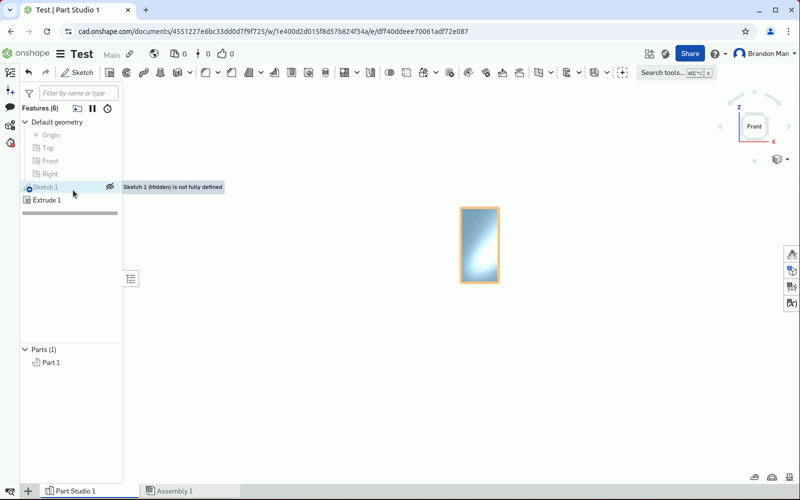
click(73, 189)
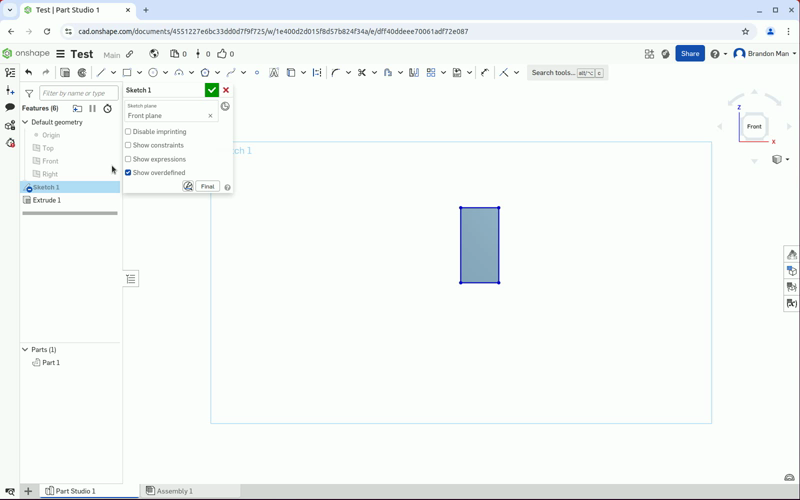
mouse_move(229, 92)
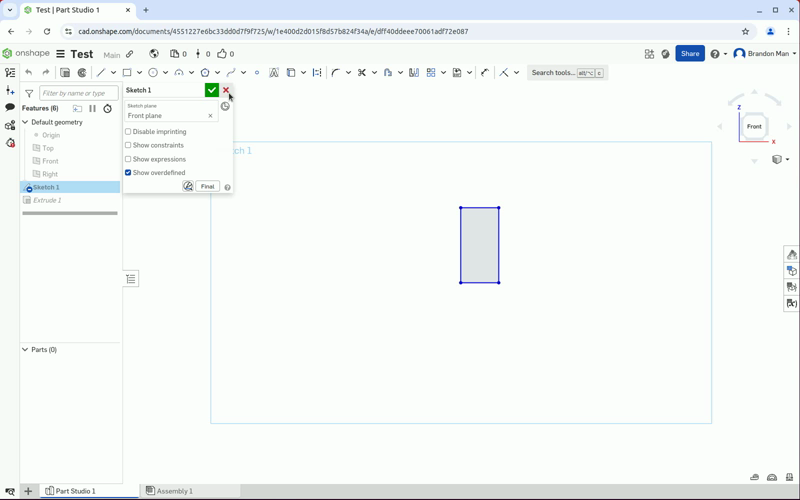
click(229, 92)
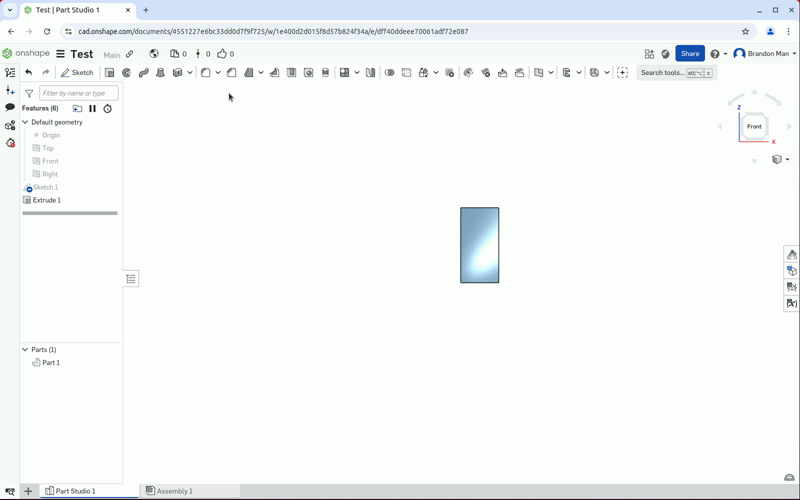
mouse_move(73, 352)
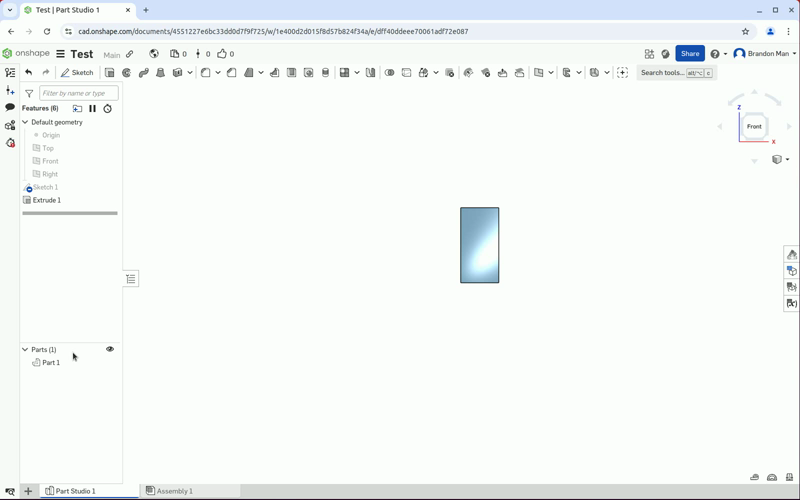
key(y)
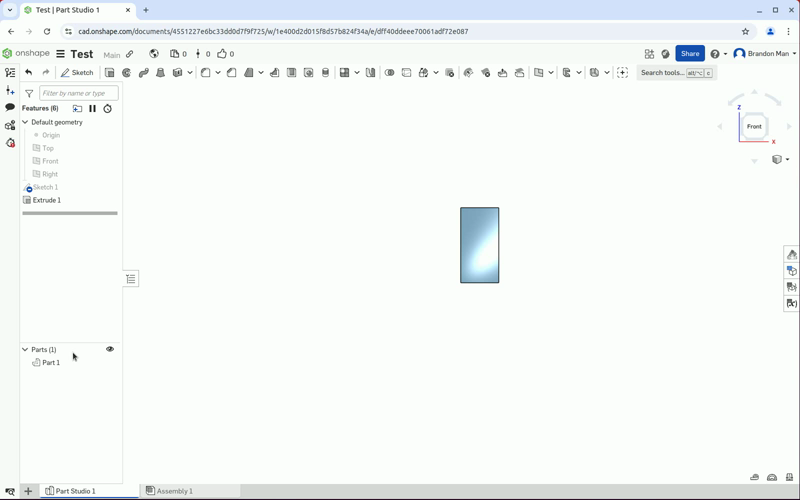
key(shift+p)
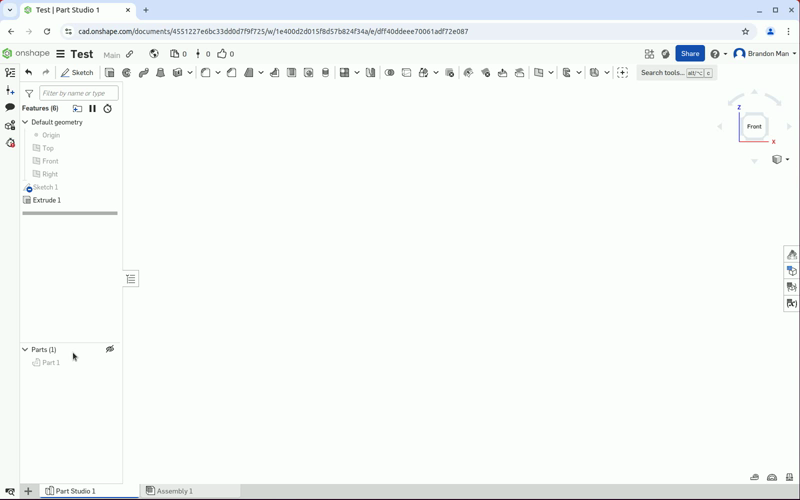
key(space)
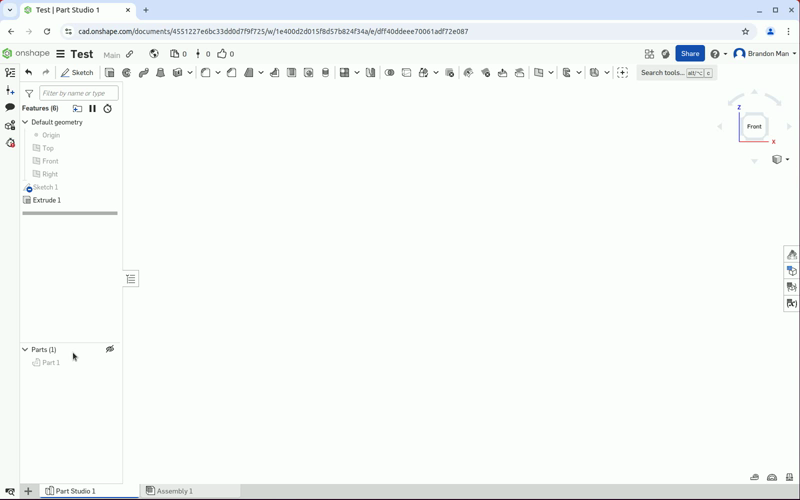
key_down(shift)
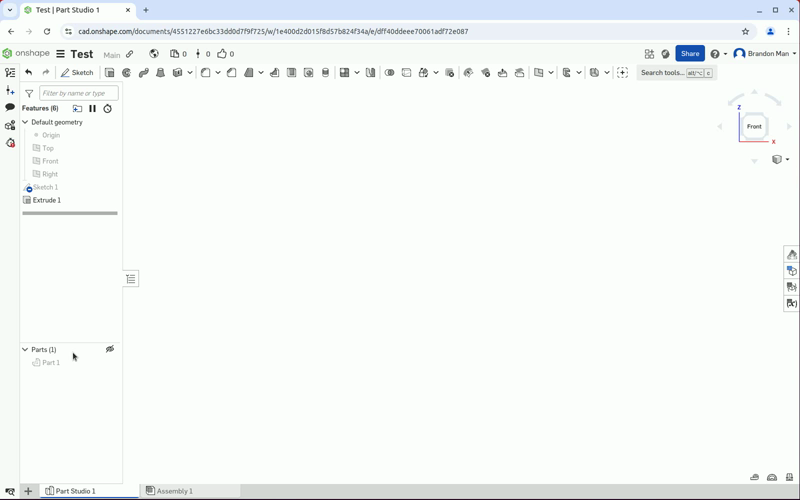
key(left)
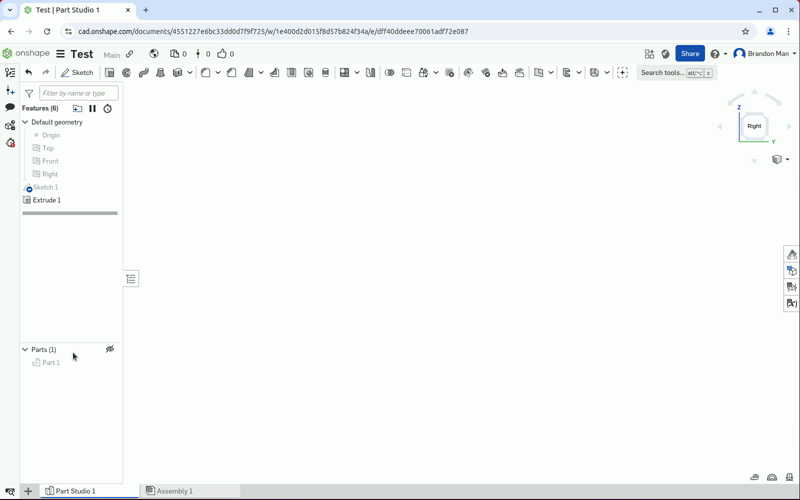
key_up(shift)
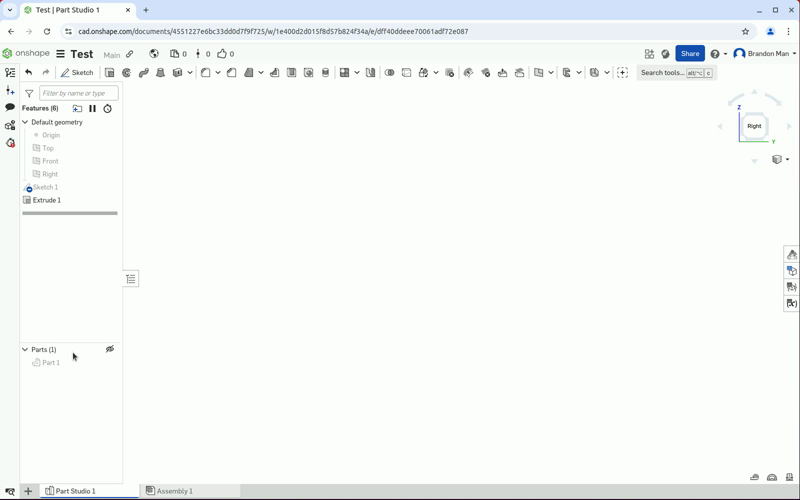
mouse_move(73, 352)
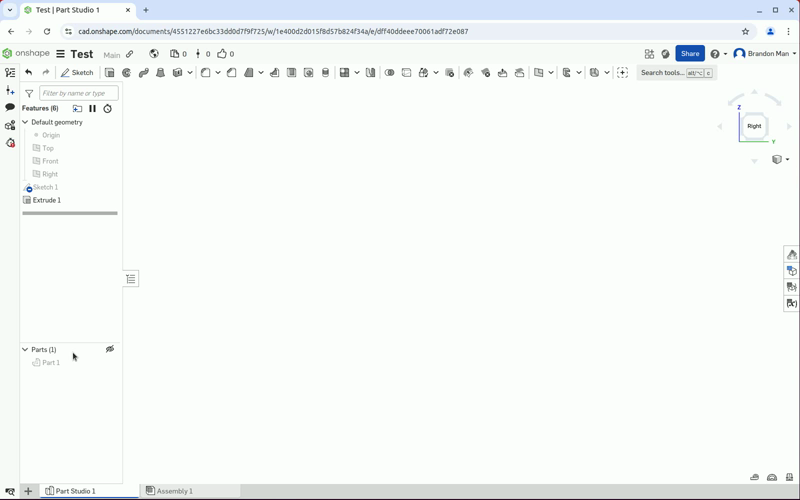
key(shift+y)
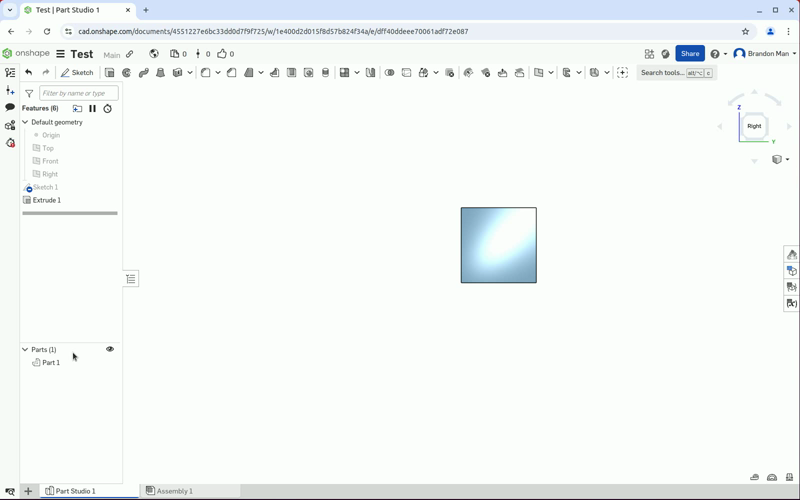
mouse_move(541, 75)
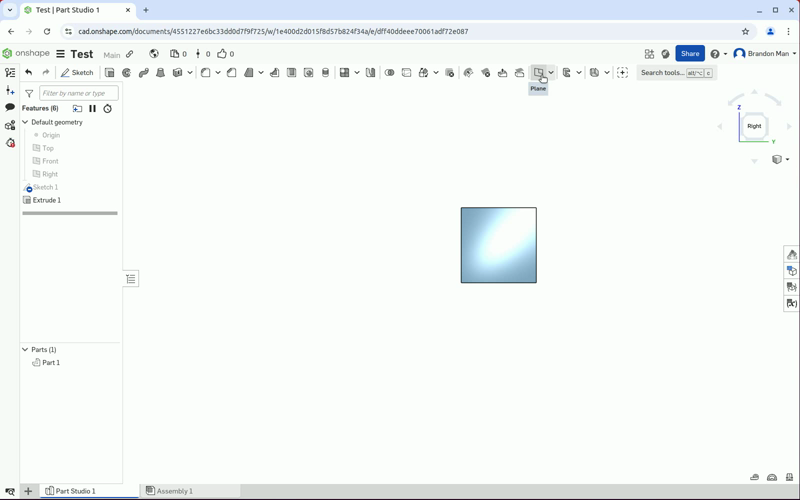
click(541, 75)
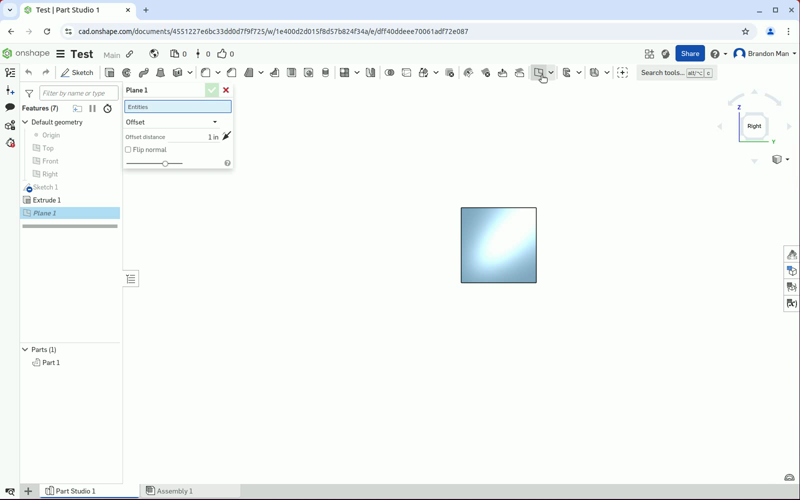
mouse_move(73, 176)
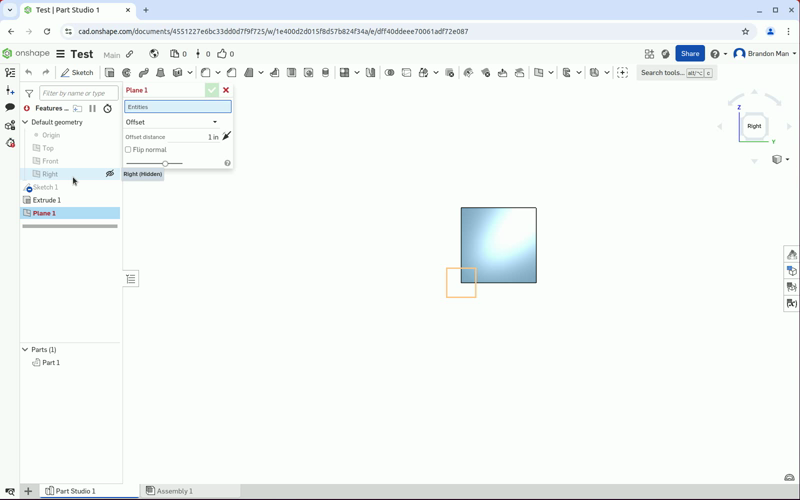
click(73, 176)
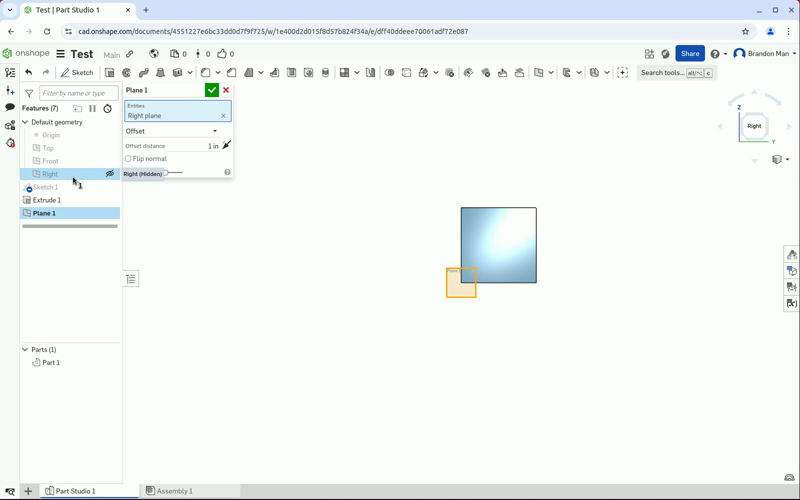
key(tab, 2)
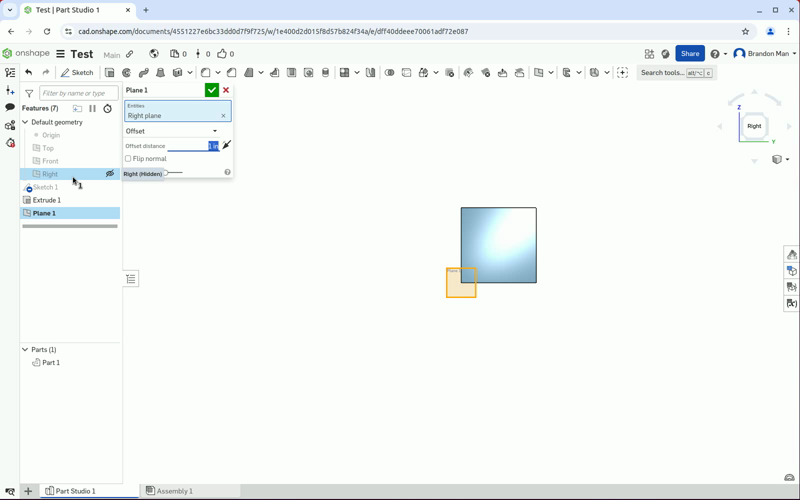
text(7.703)
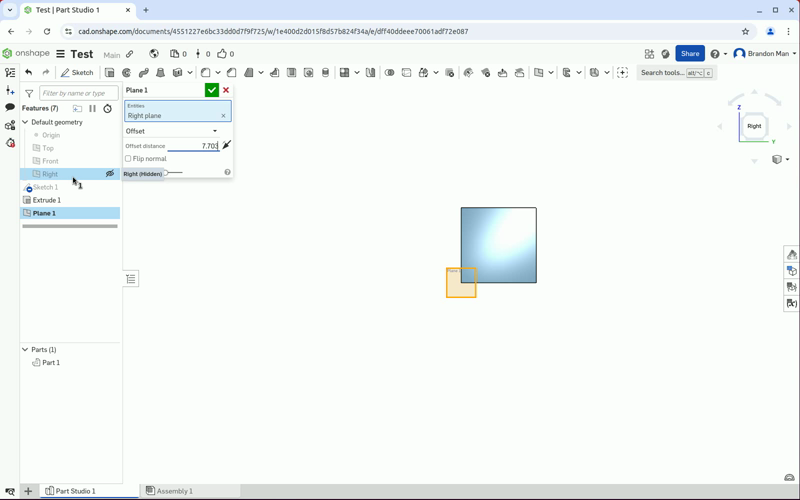
key(enter, 2)
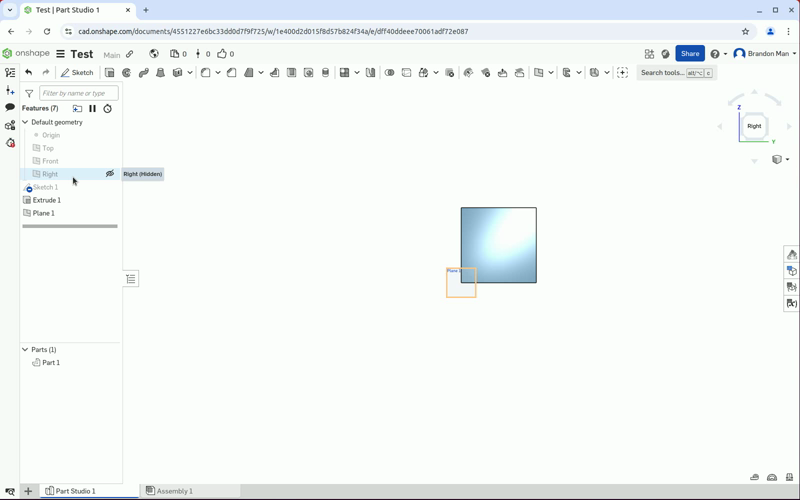
key(shift+s)
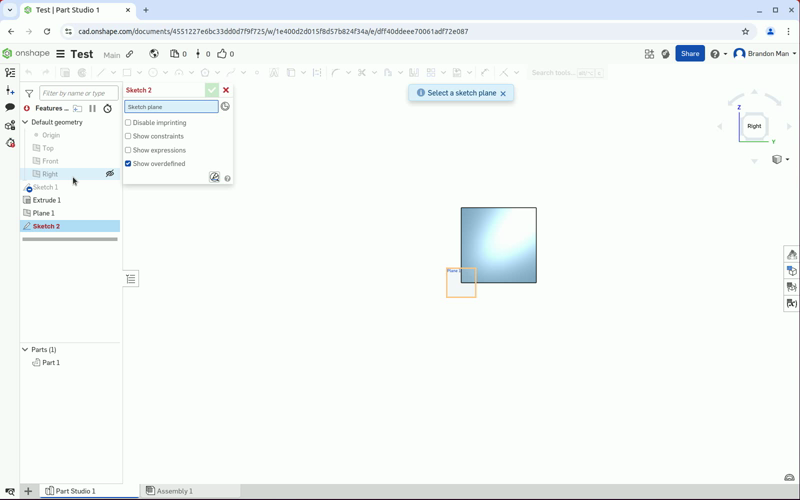
mouse_move(73, 215)
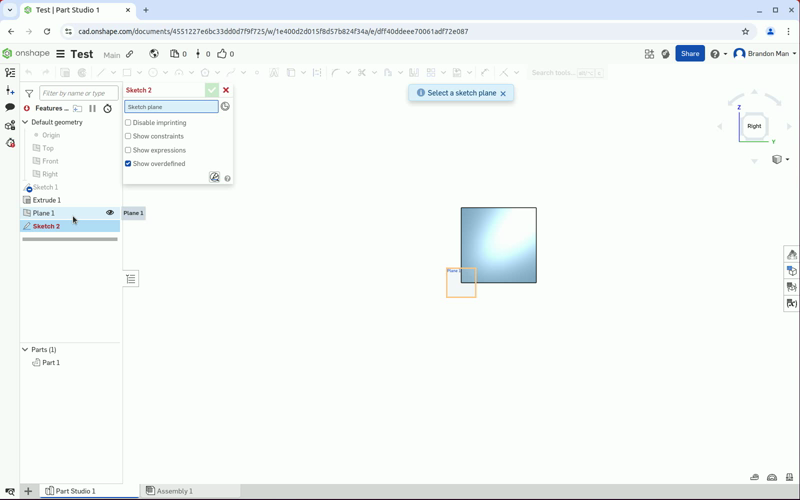
click(73, 215)
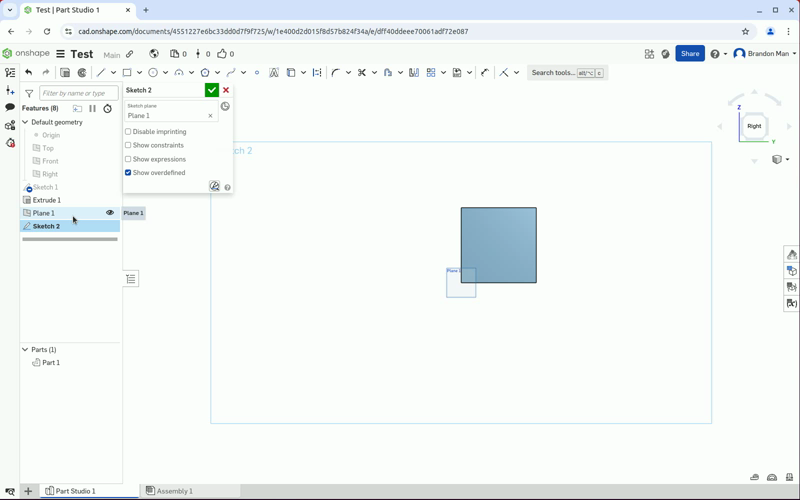
mouse_move(73, 352)
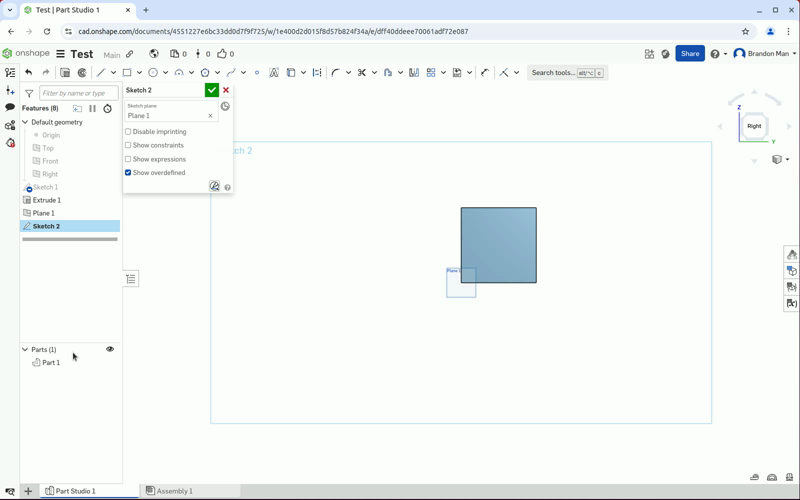
key(y)
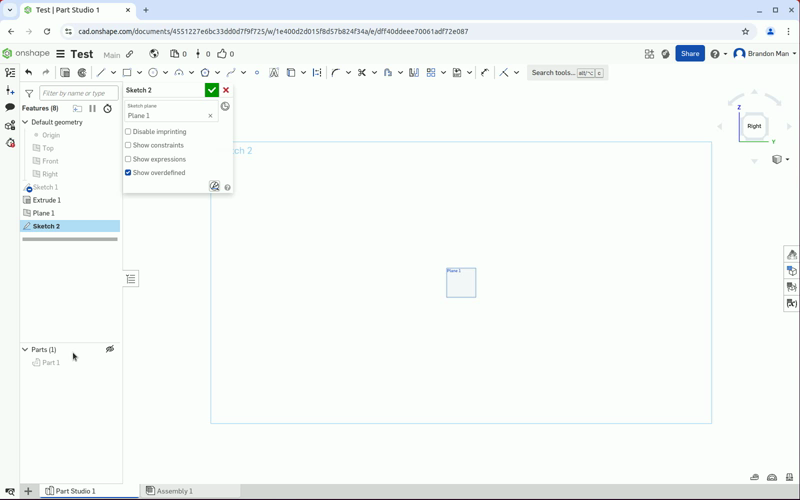
key(l)
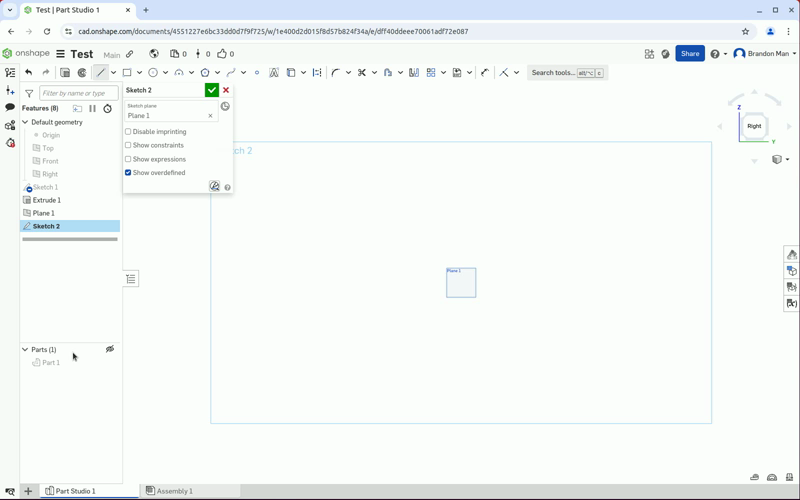
key_down(shift)
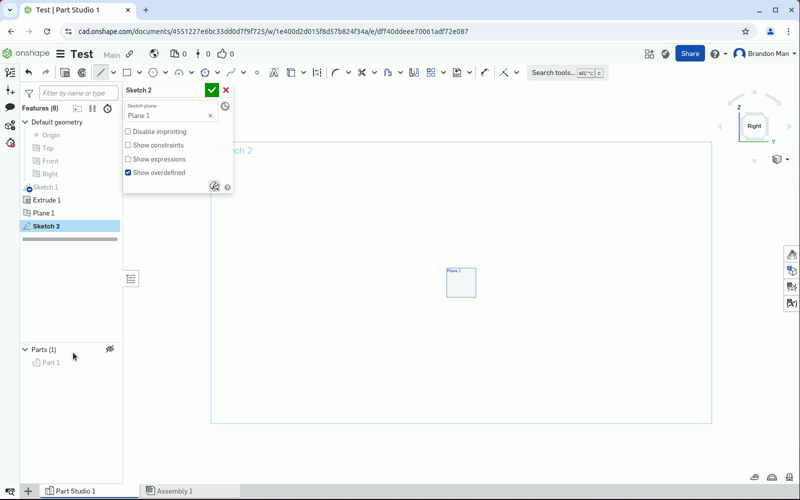
mouse_move(498, 282)
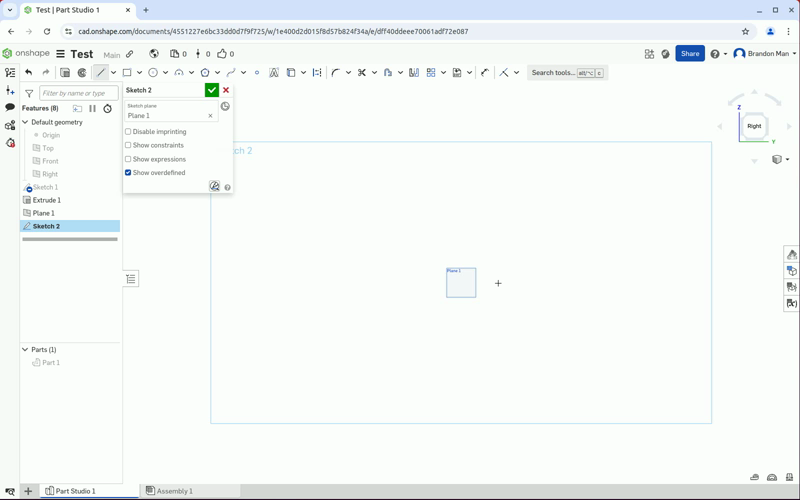
click(498, 282)
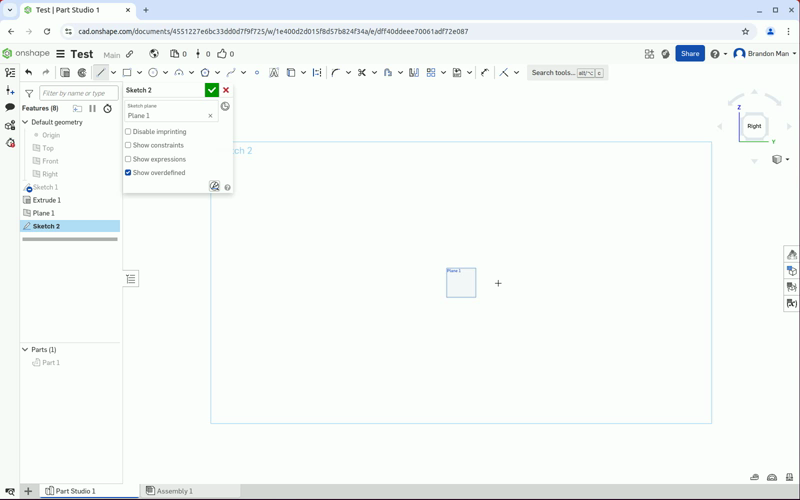
key_up(shift)
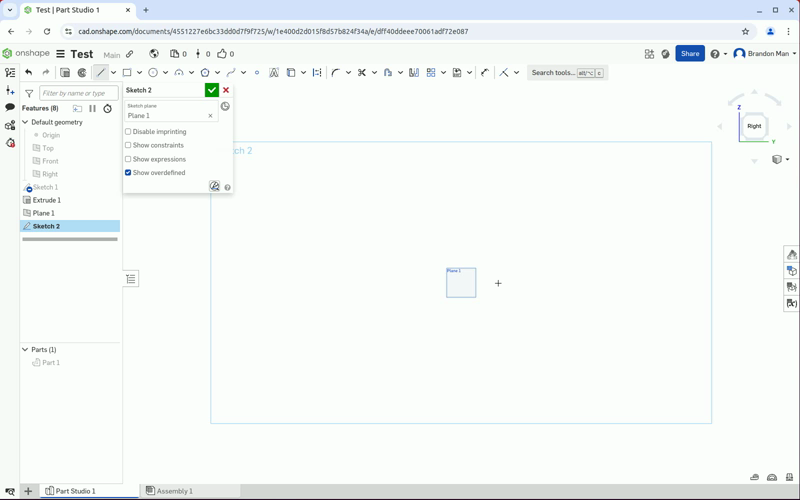
key_down(shift)
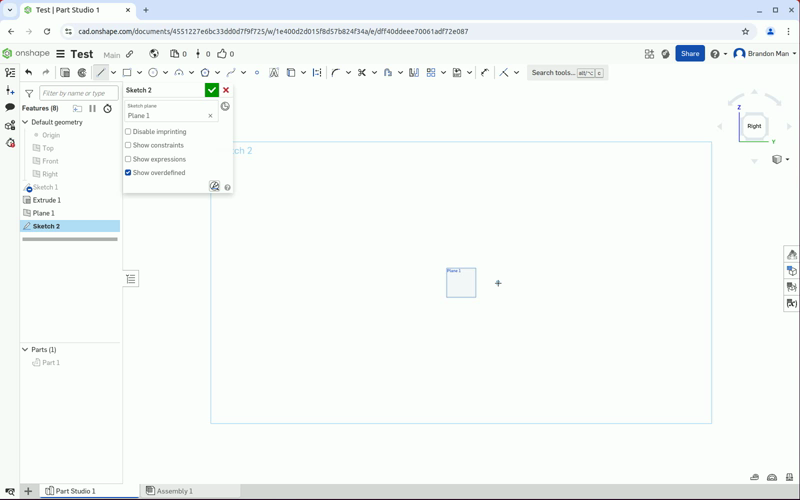
mouse_move(528, 282)
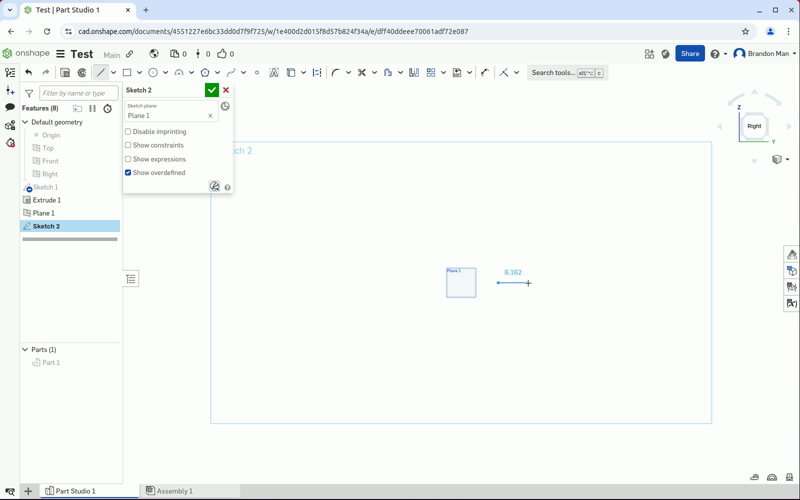
mouse_move(536, 282)
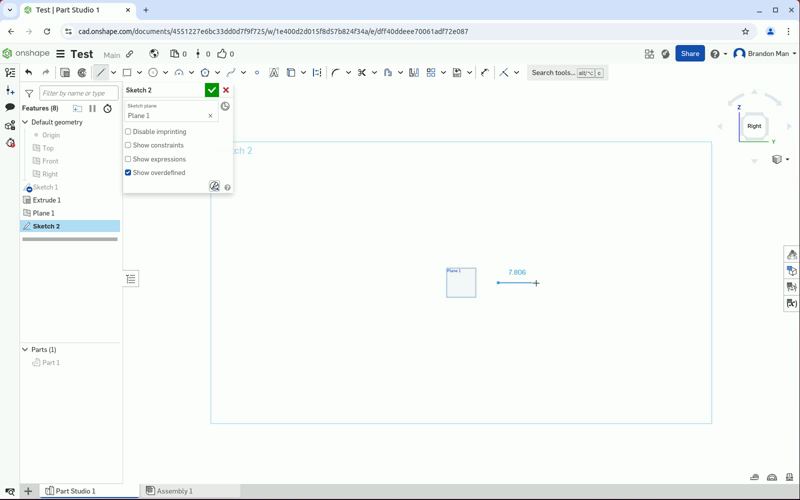
click(536, 282)
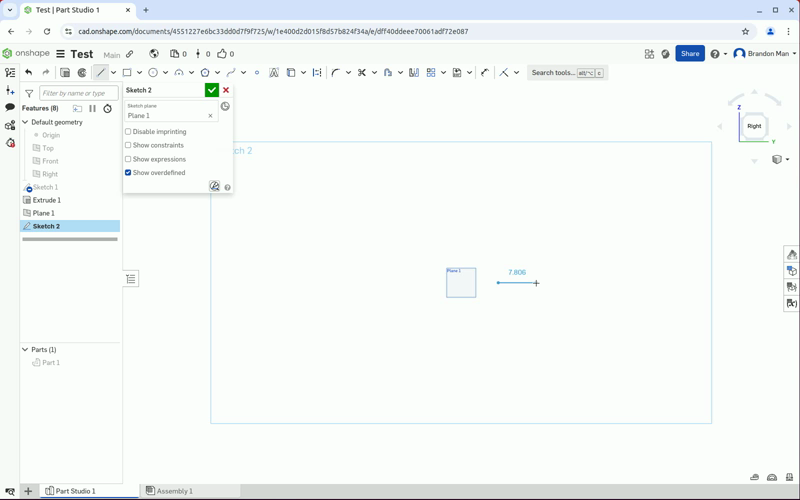
key_up(shift)
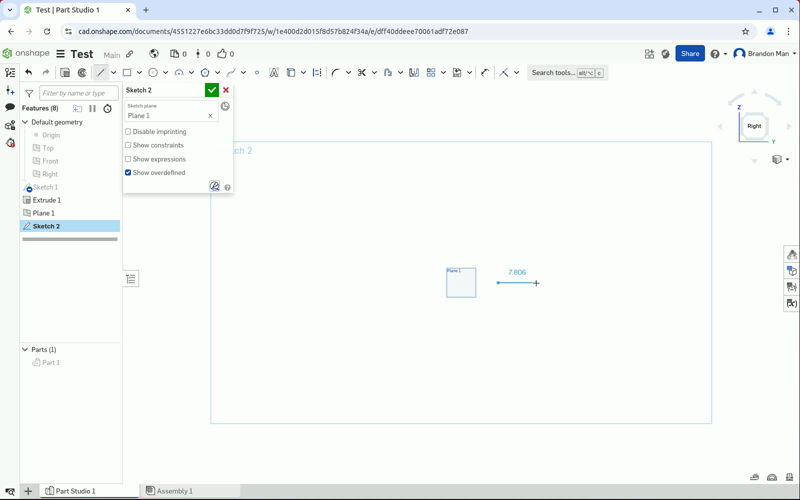
key_down(shift)
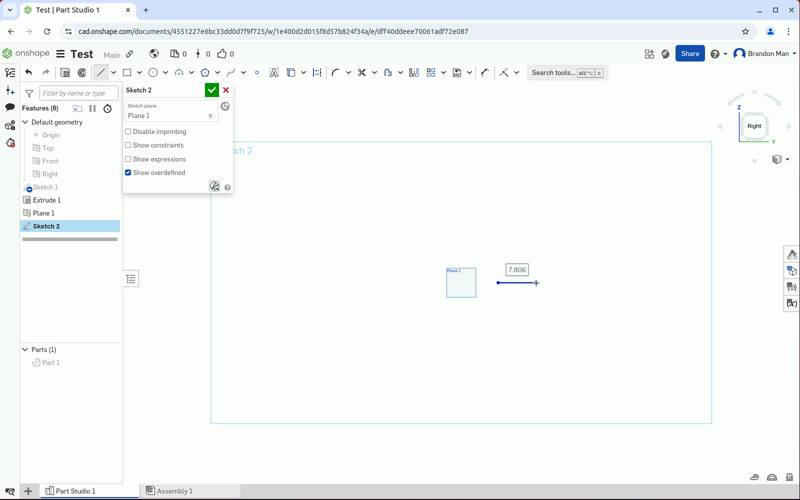
mouse_move(536, 207)
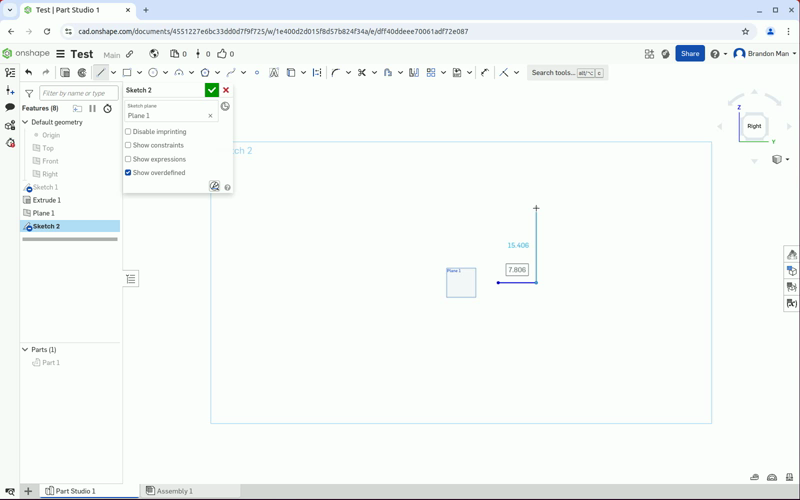
click(536, 207)
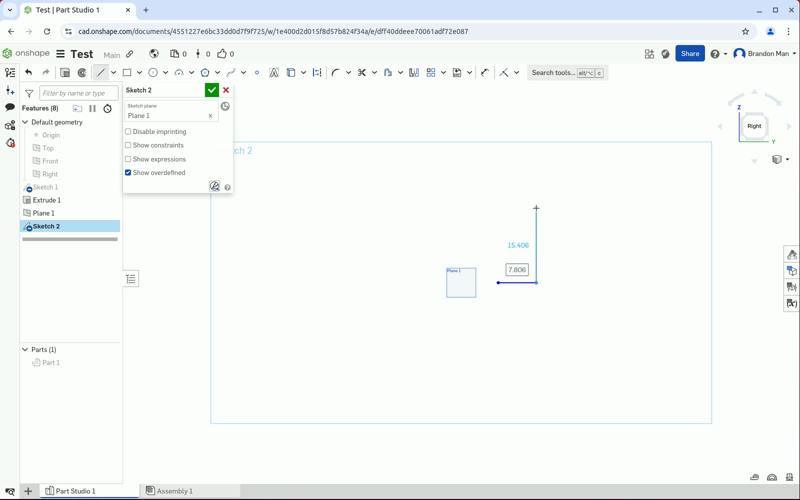
key_up(shift)
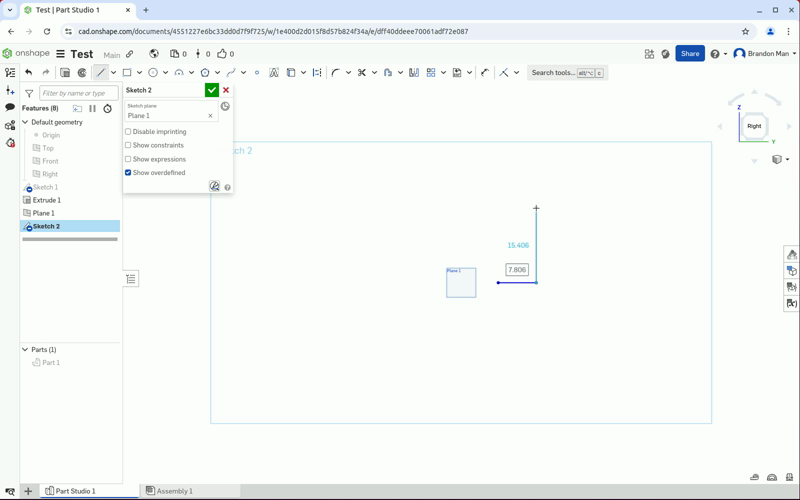
key_down(shift)
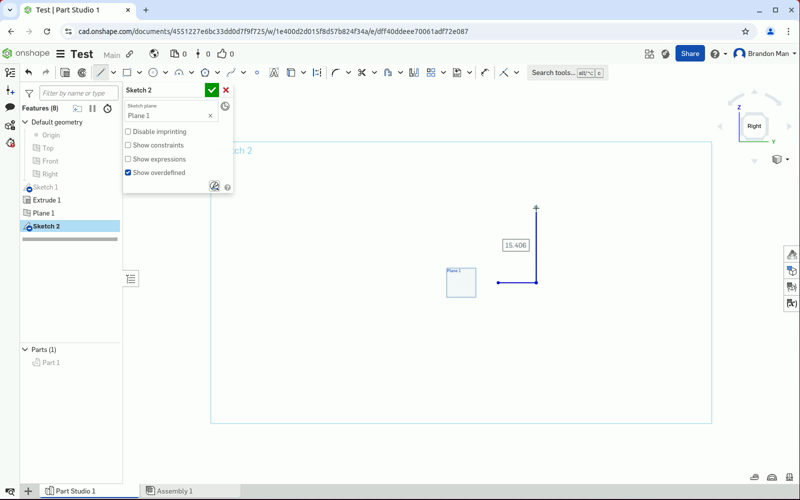
mouse_move(566, 207)
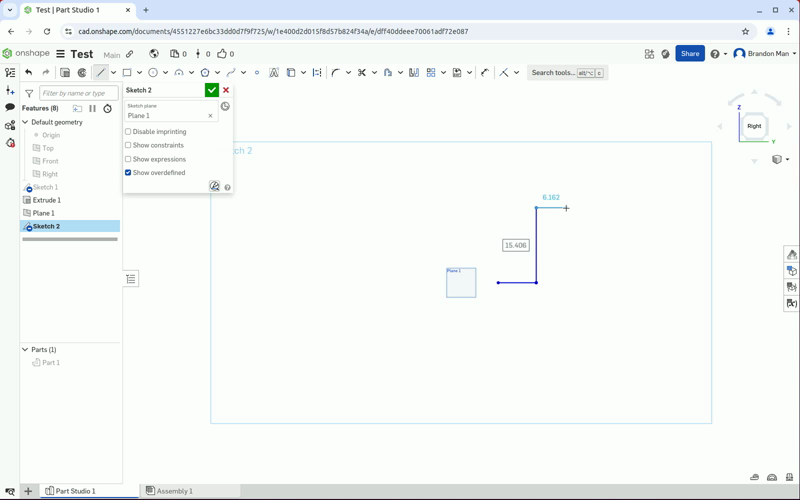
mouse_move(498, 207)
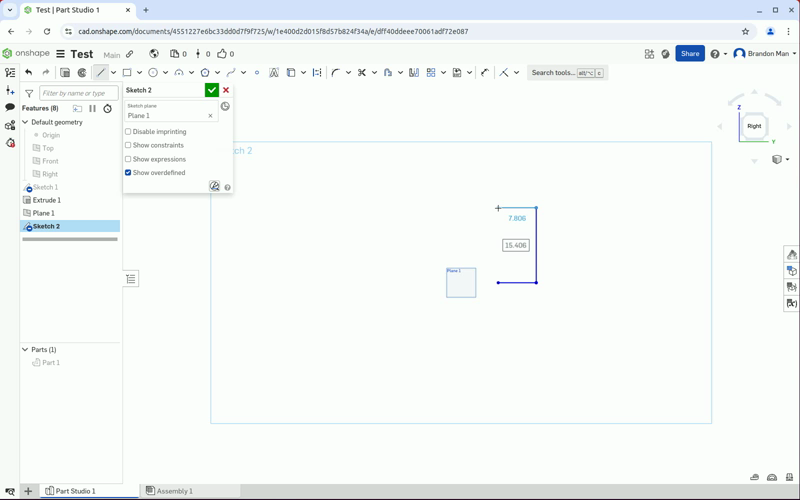
click(498, 207)
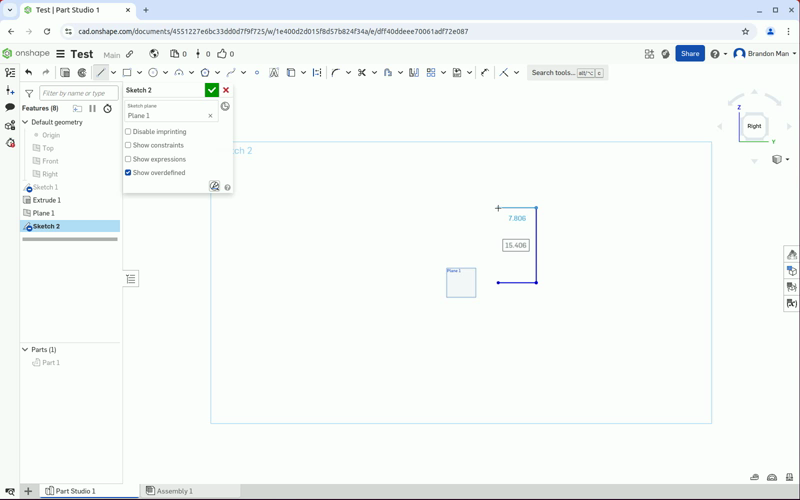
key_up(shift)
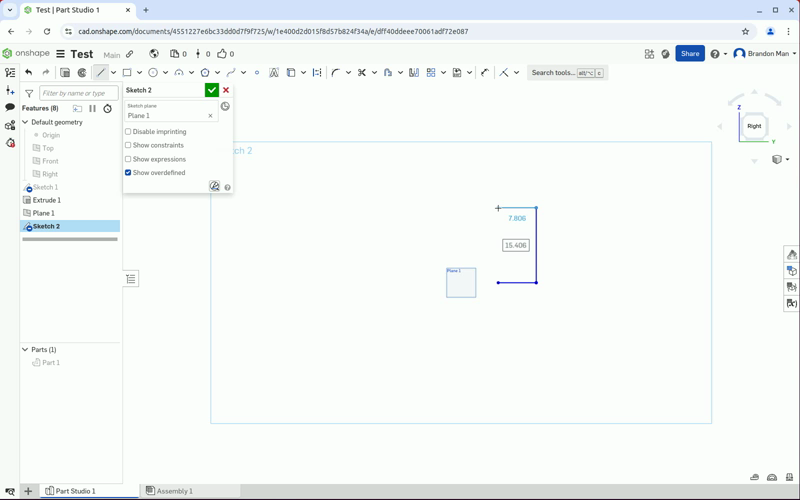
key_down(shift)
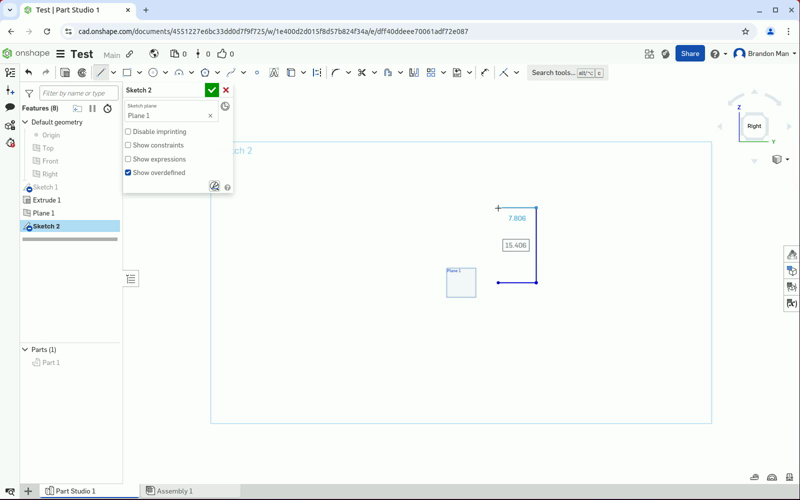
mouse_move(498, 282)
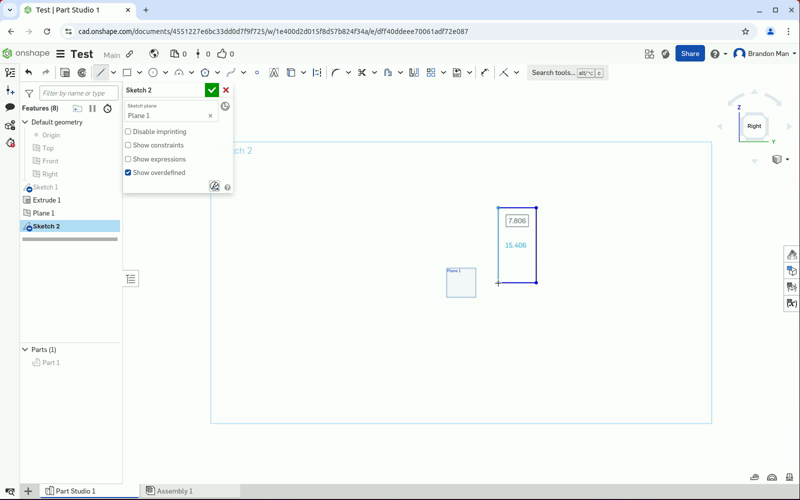
key_up(shift)
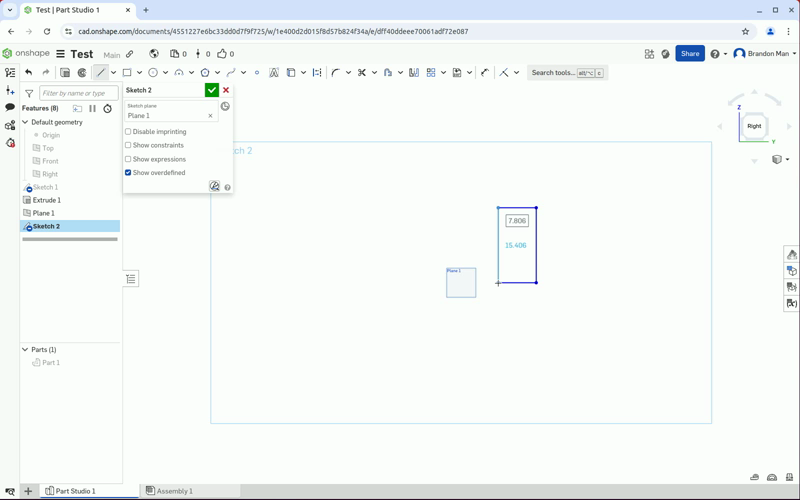
click(498, 282)
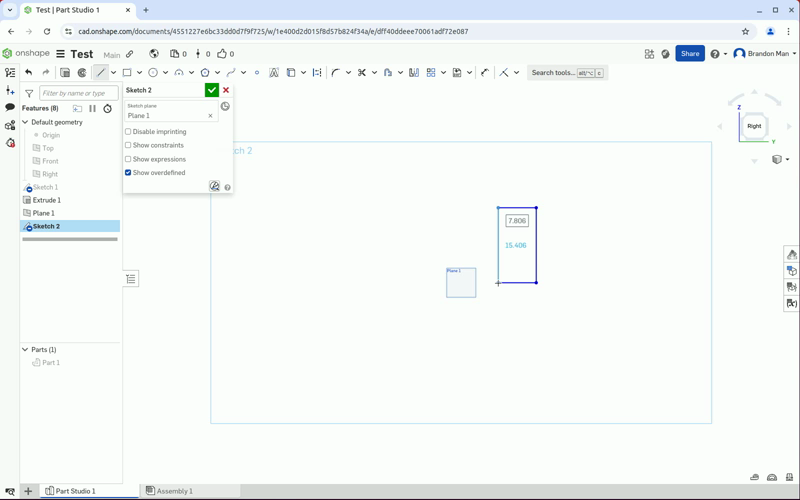
key(esc)
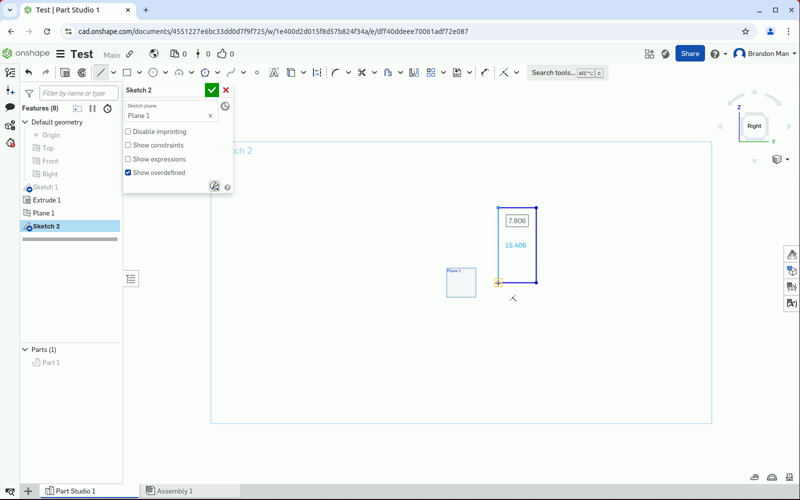
mouse_move(506, 242)
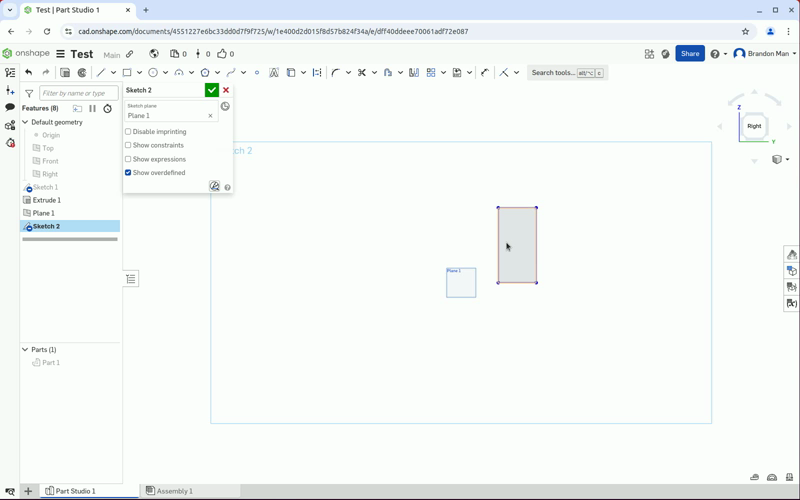
click(506, 242)
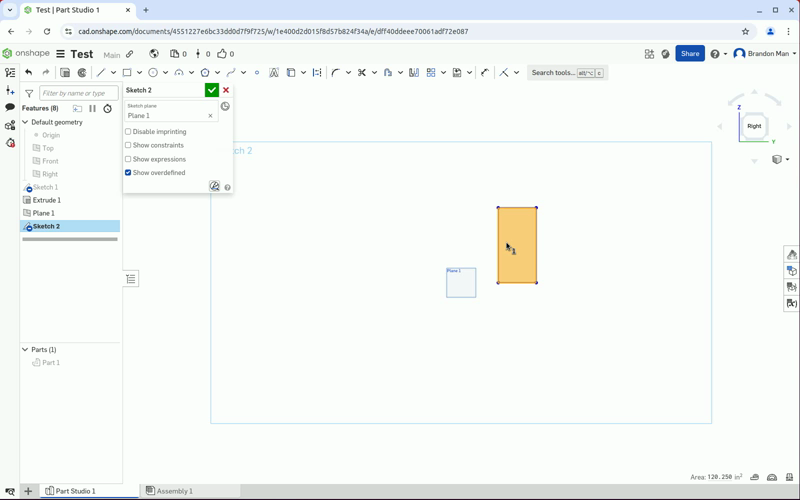
mouse_move(73, 352)
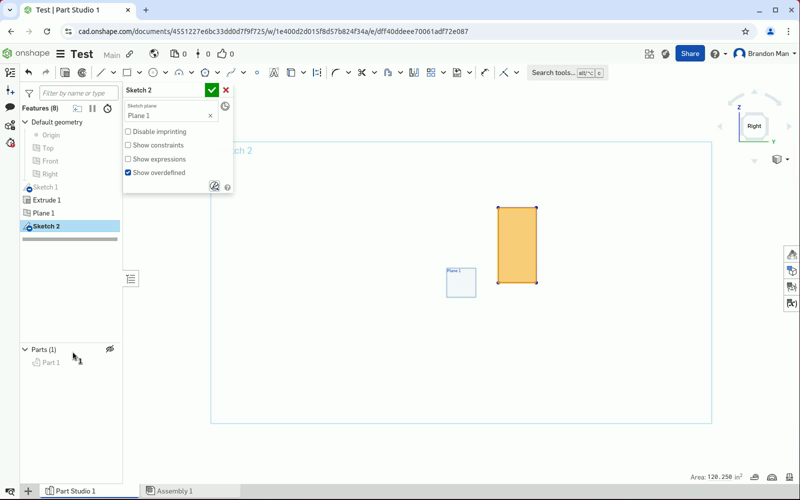
key(shift+y)
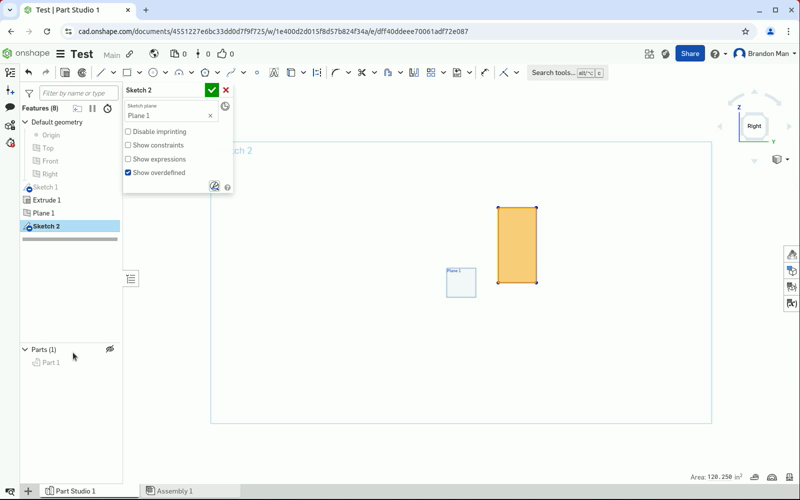
key(shift+e)
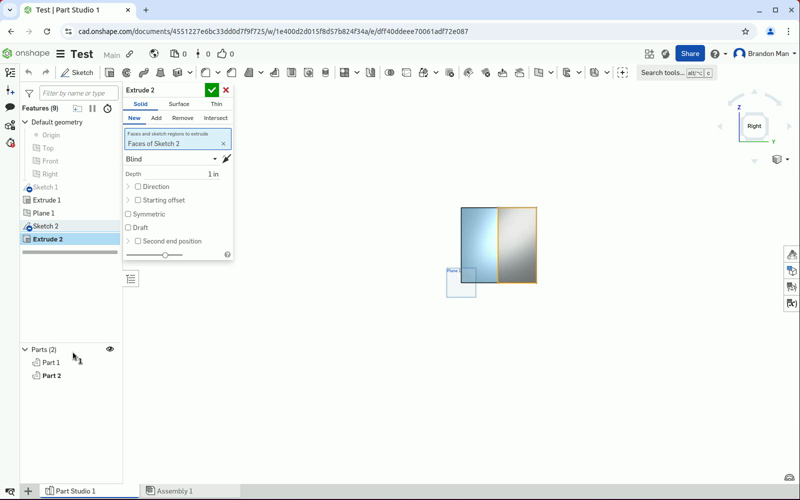
mouse_move(143, 106)
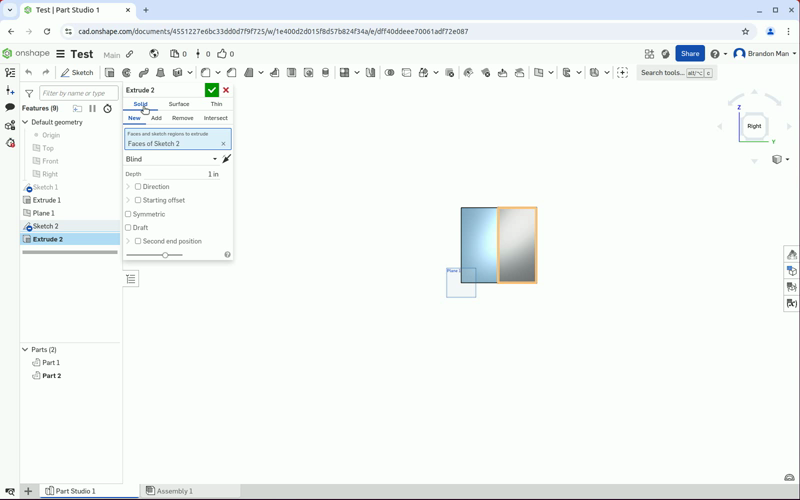
click(143, 106)
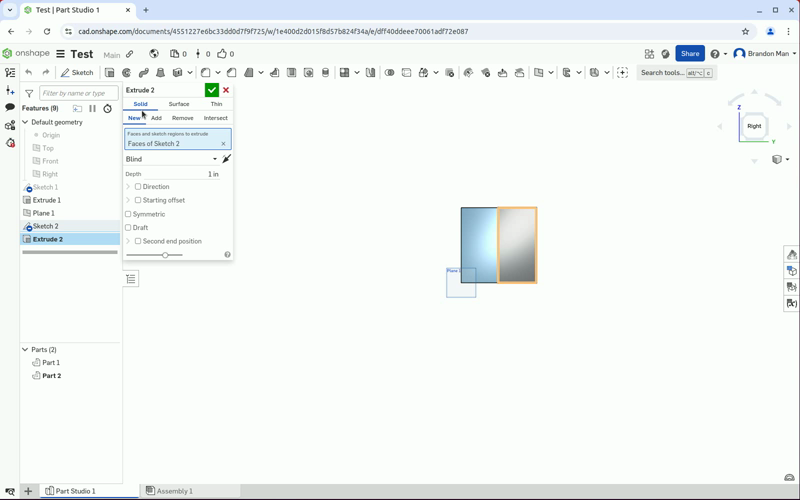
mouse_move(137, 120)
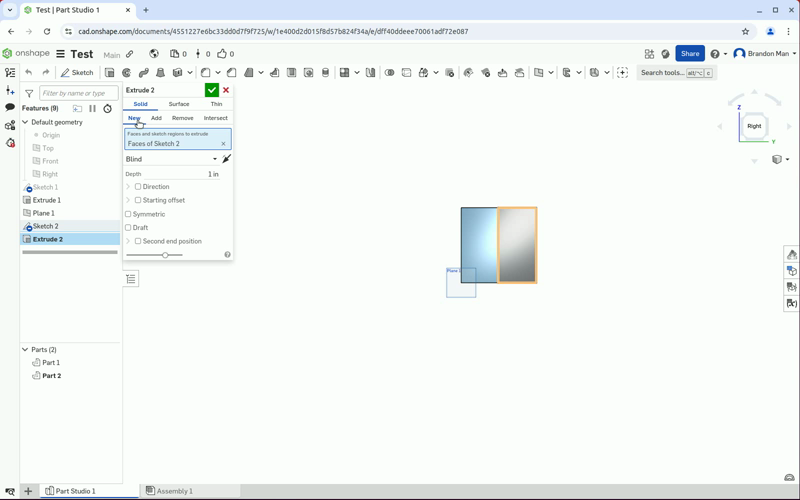
click(137, 120)
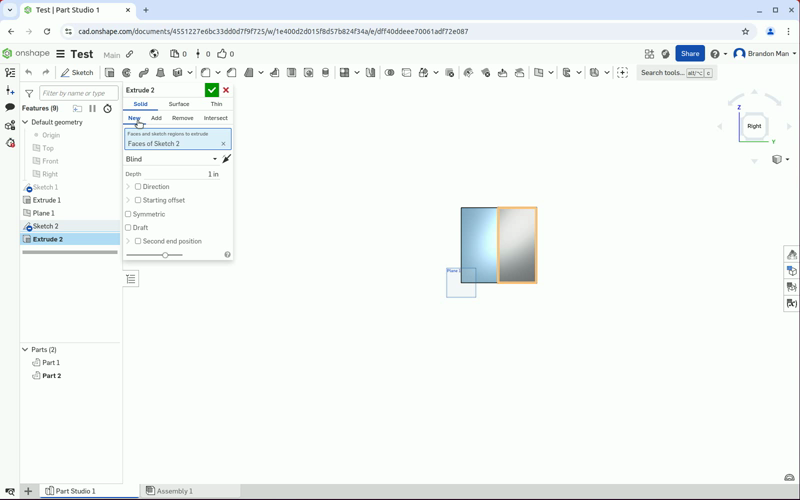
key(tab, 4)
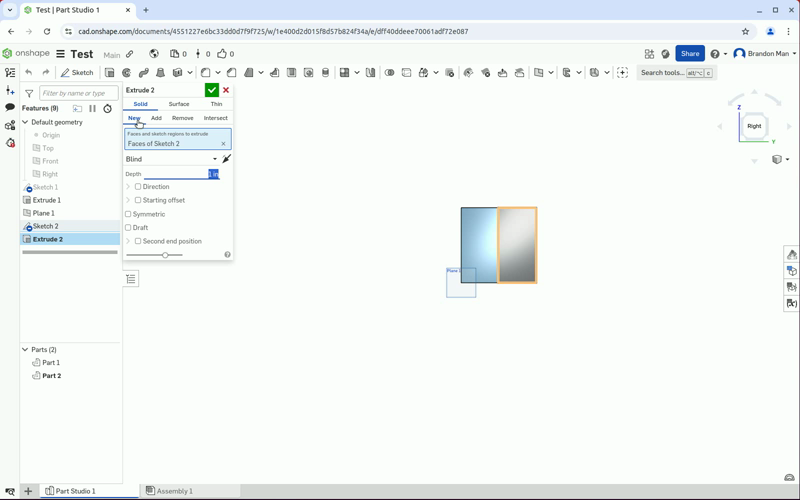
text(15.405)
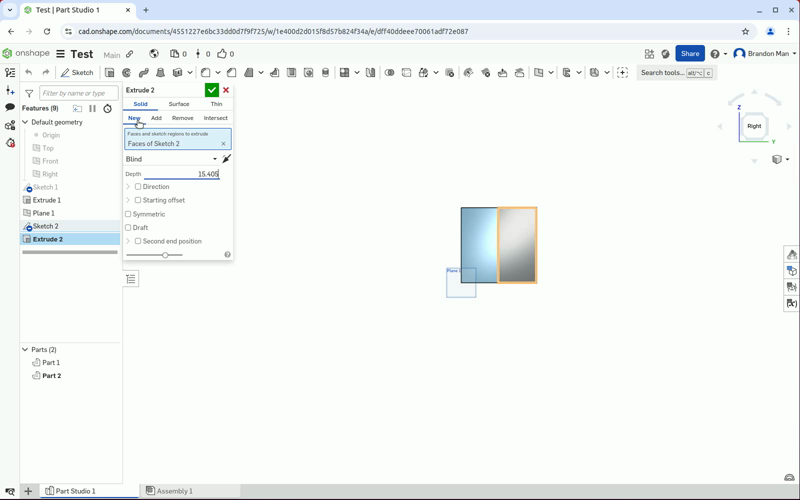
key(enter)
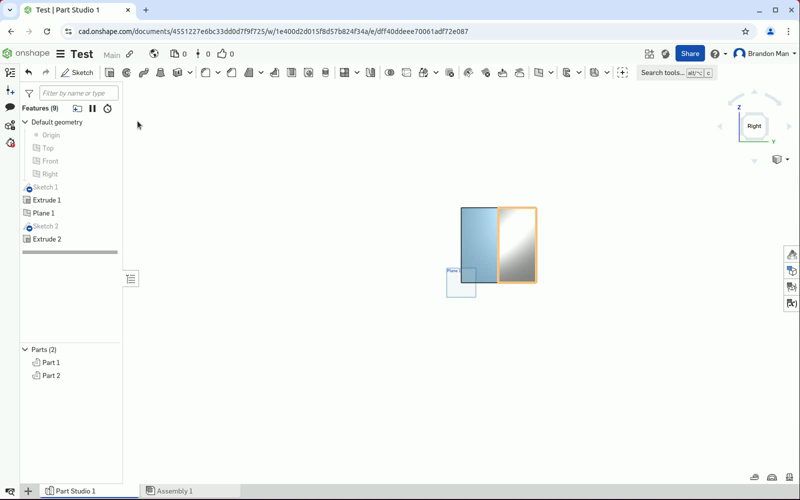
key(shift+h)
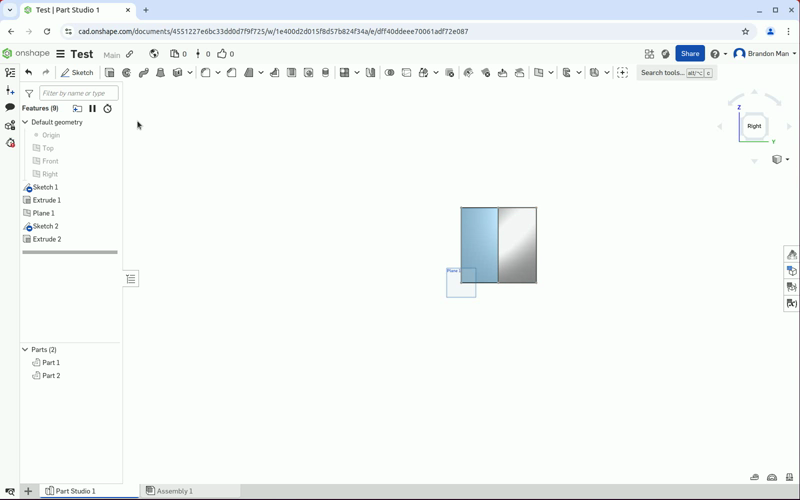
key(shift+h)
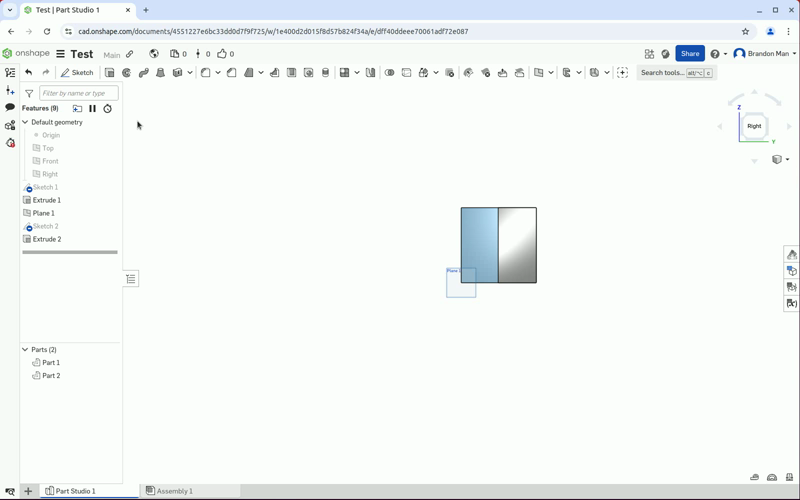
mouse_move(73, 189)
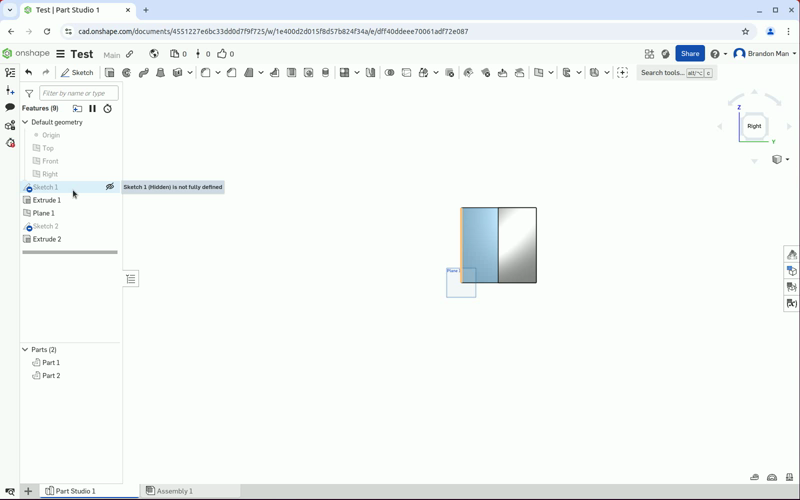
click(73, 189)
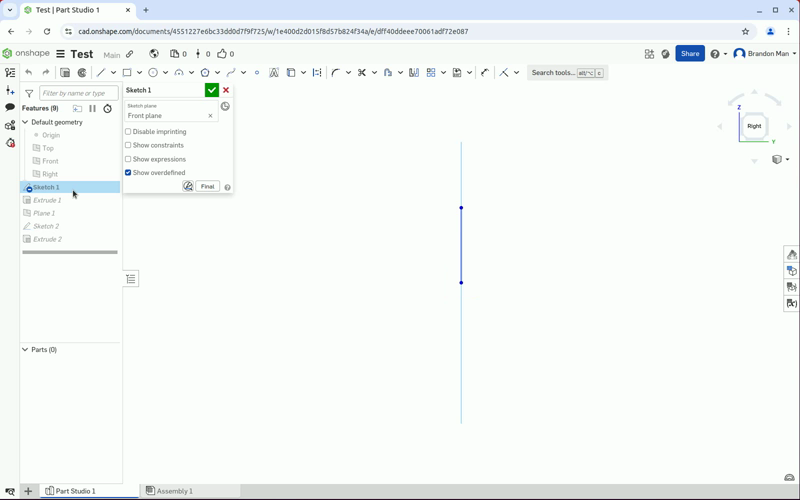
mouse_move(229, 92)
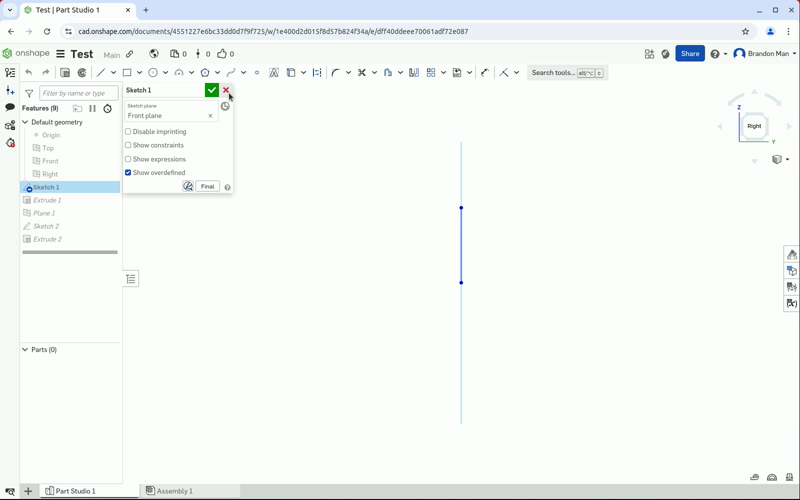
click(229, 92)
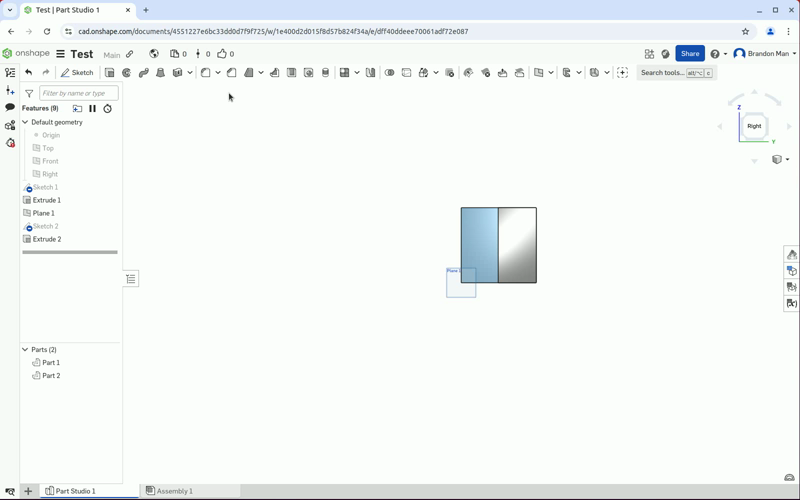
mouse_move(73, 352)
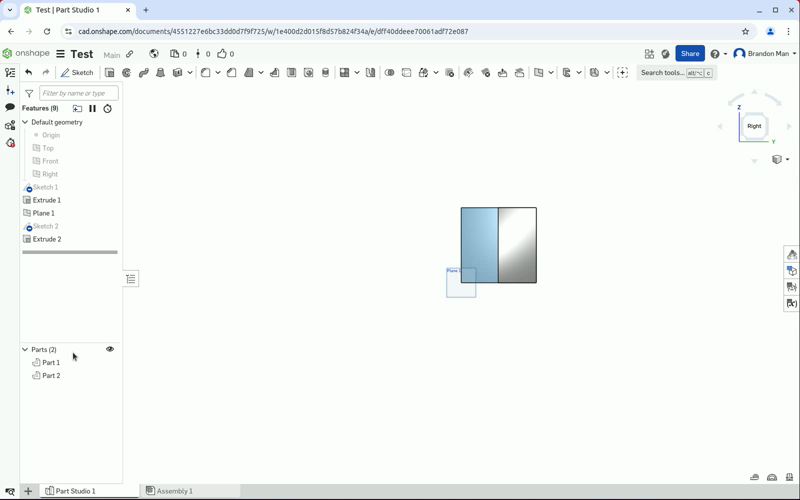
key(y)
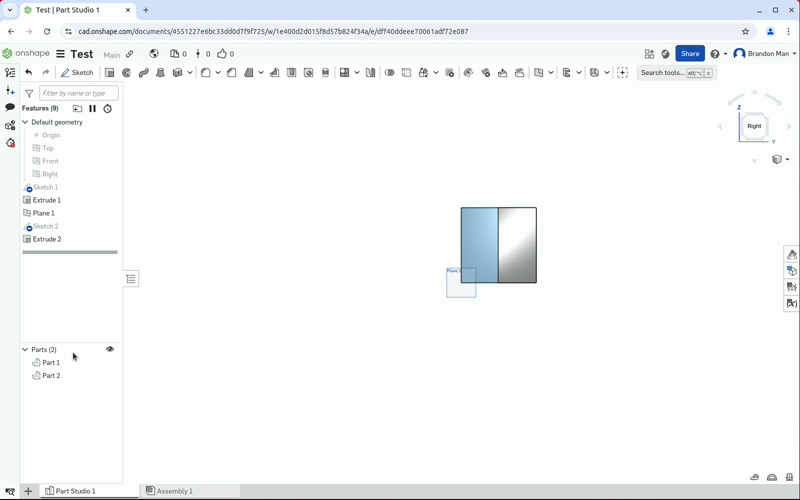
key(shift+p)
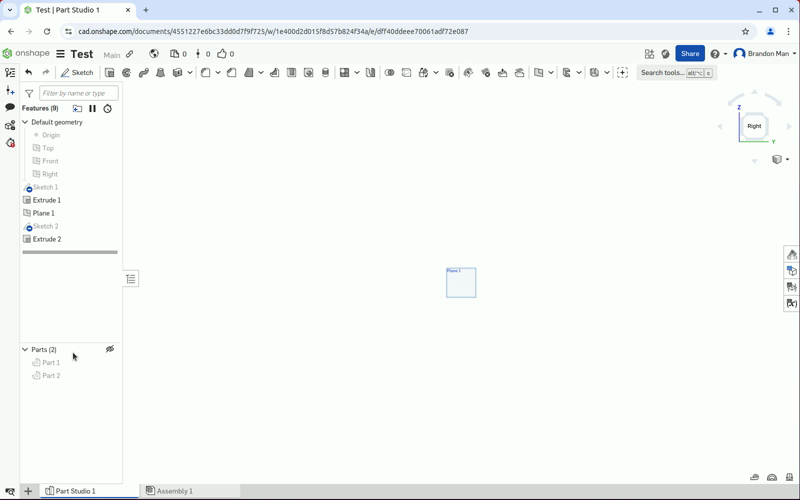
key(space)
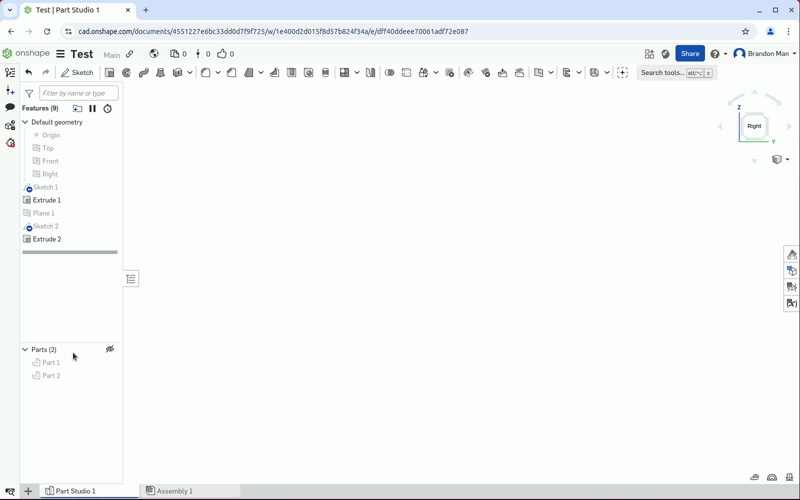
key_down(shift)
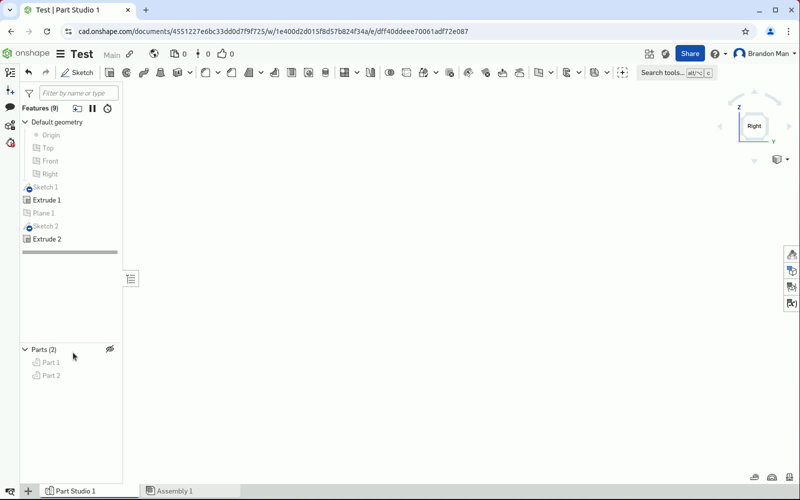
key(right)
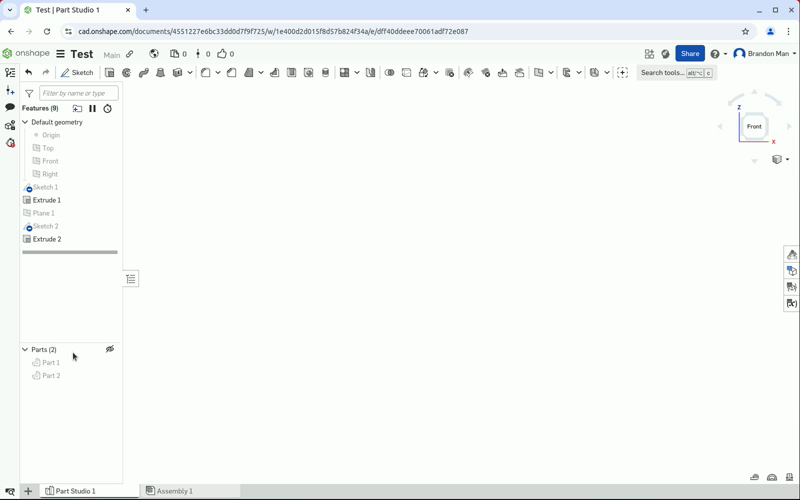
key_up(shift)
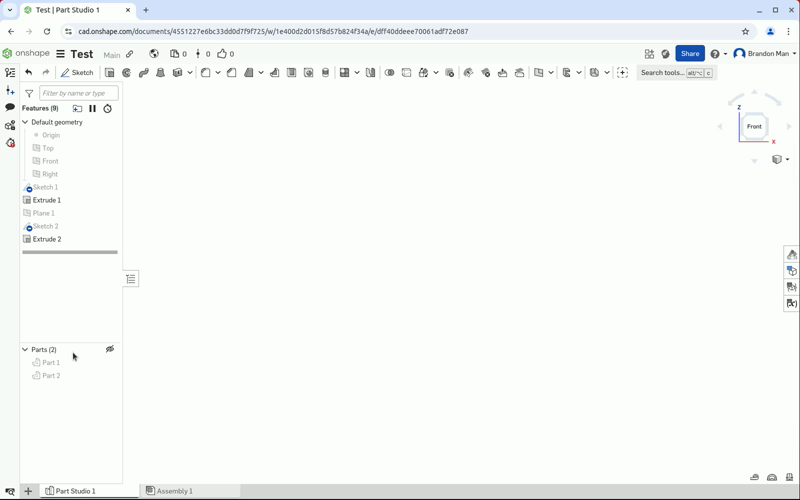
mouse_move(73, 352)
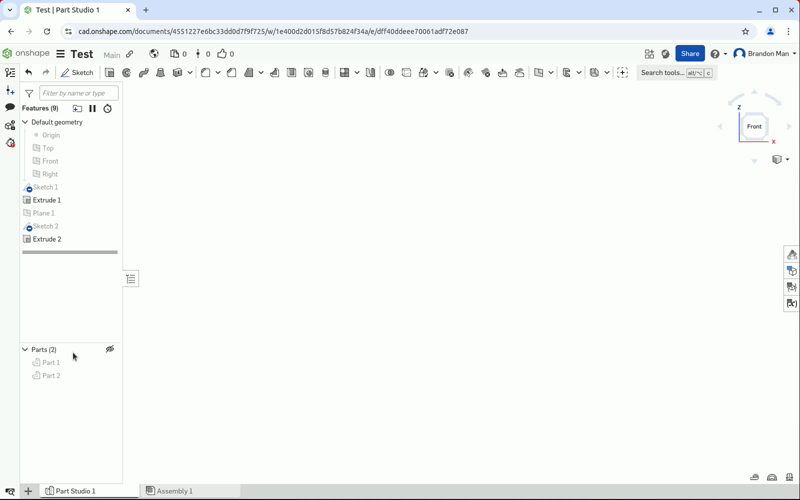
key(shift+y)
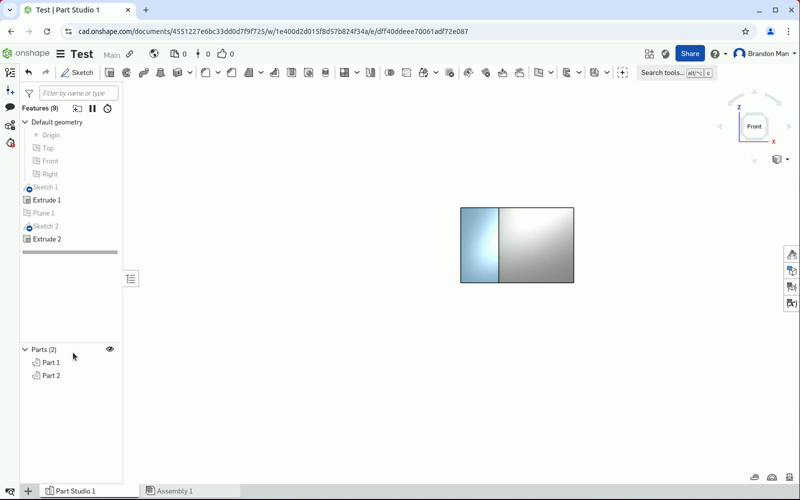
mouse_move(541, 75)
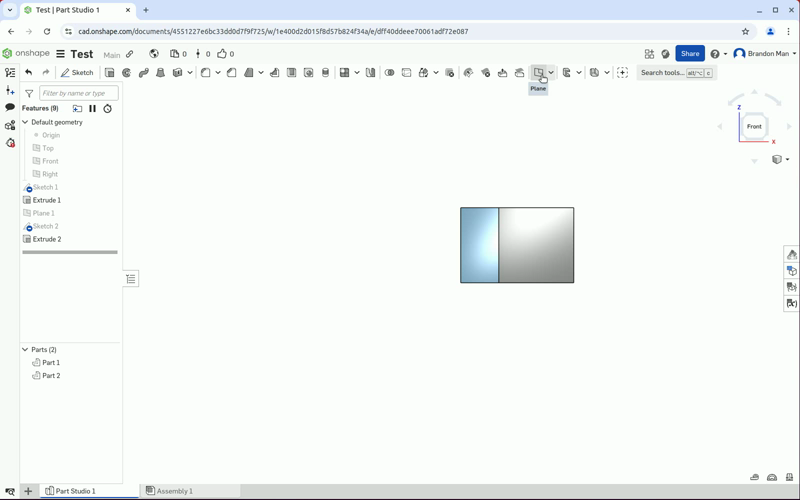
click(541, 75)
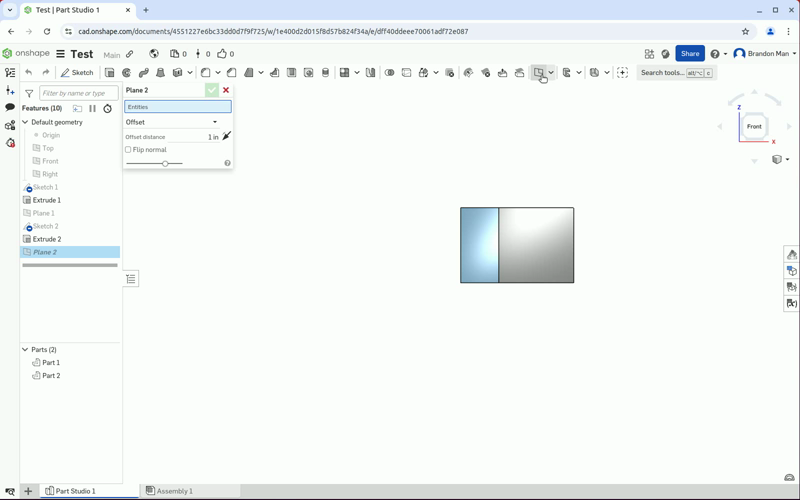
mouse_move(73, 163)
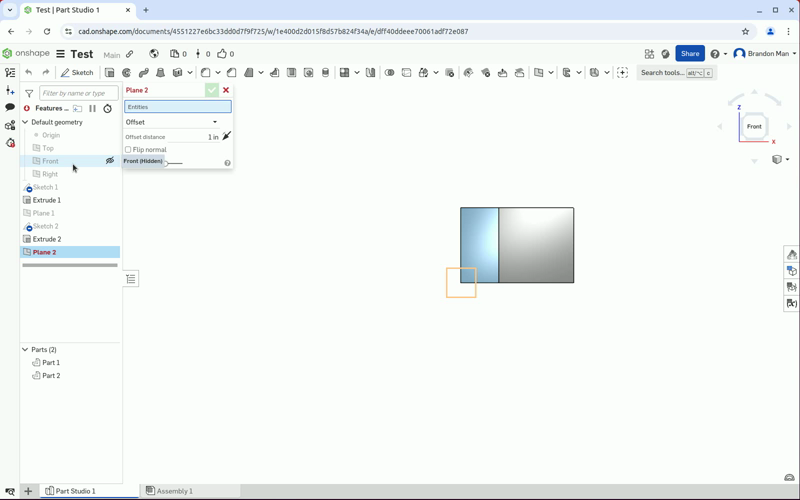
click(73, 163)
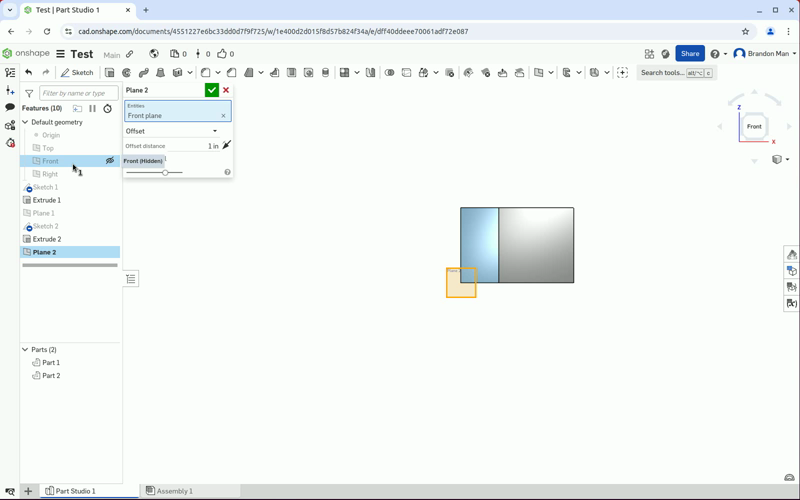
key(tab, 2)
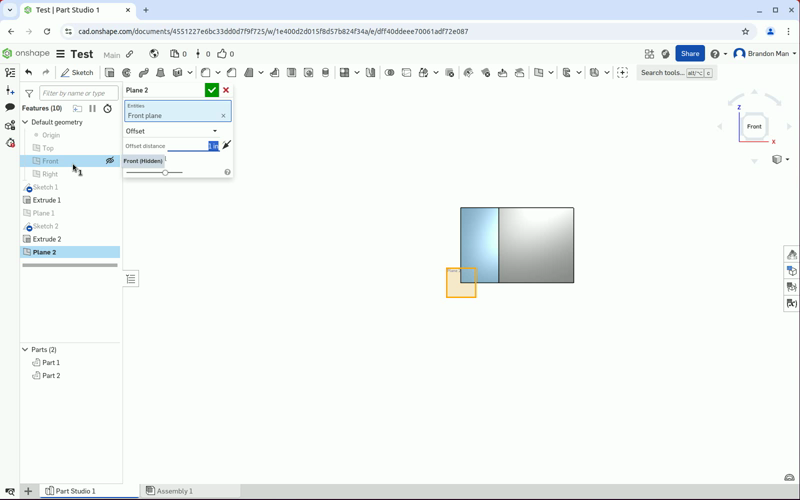
text(7.703)
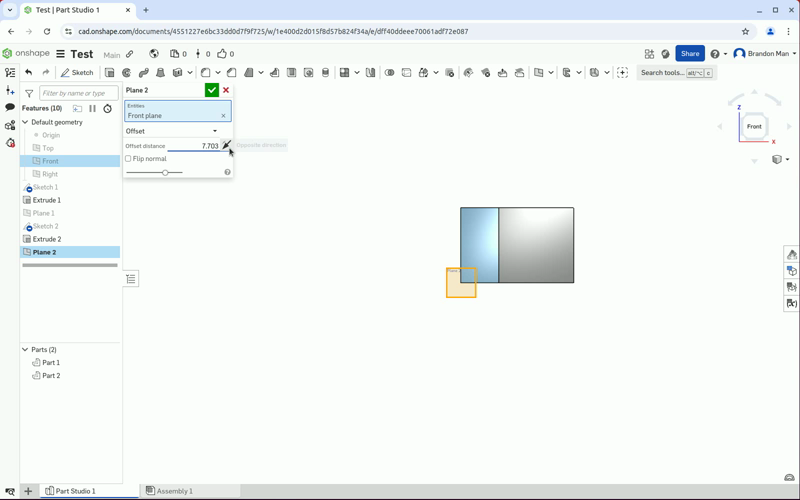
mouse_move(229, 147)
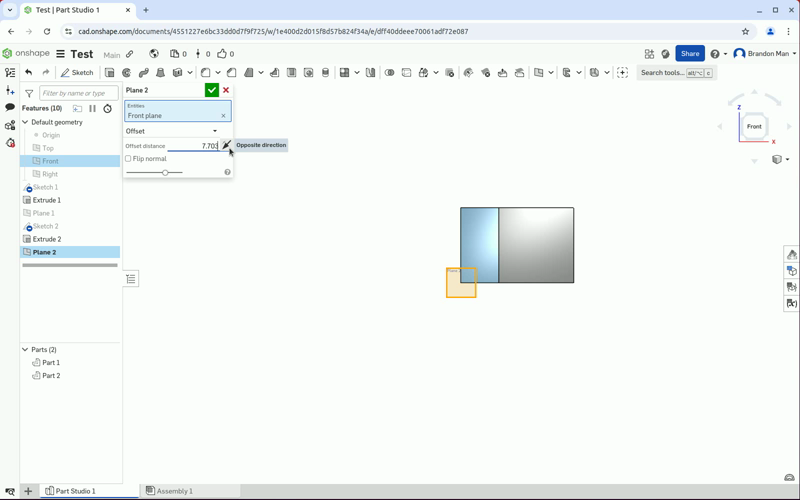
click(229, 147)
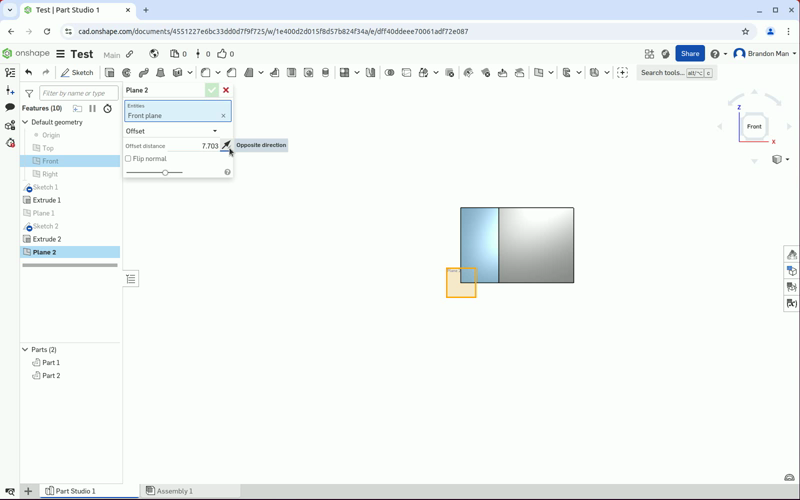
key(enter, 2)
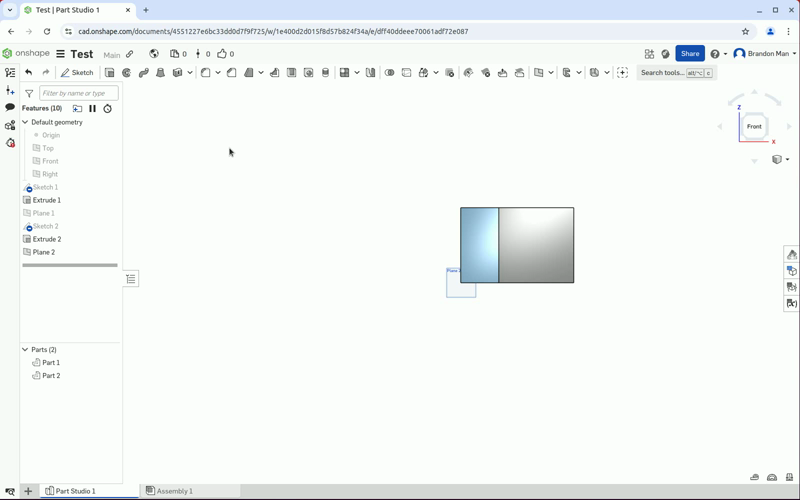
key(shift+s)
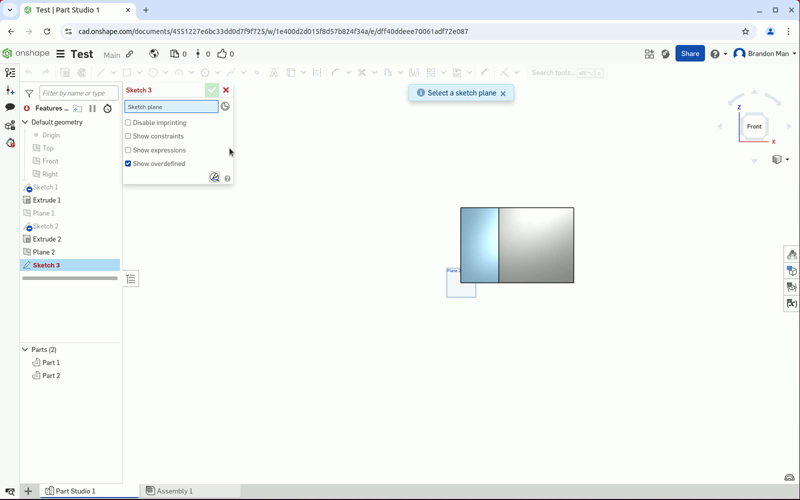
mouse_move(73, 254)
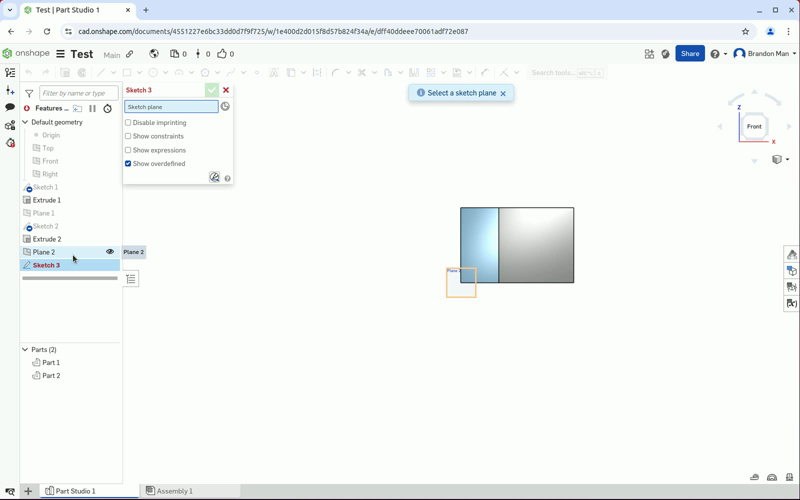
click(73, 254)
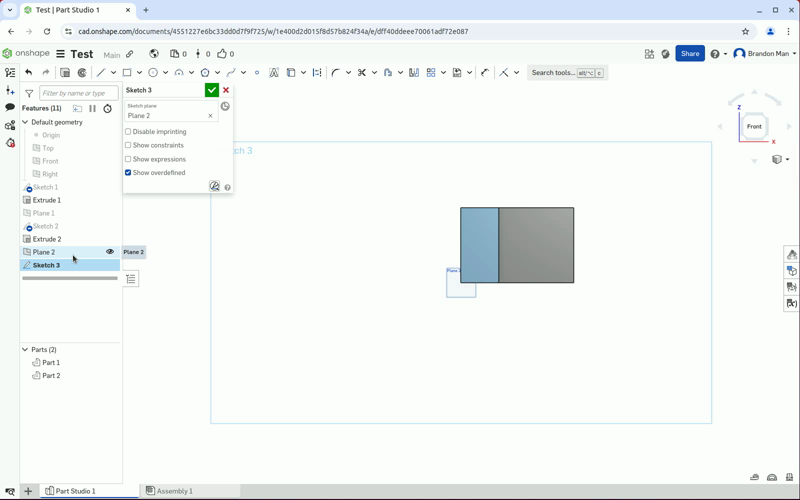
mouse_move(73, 352)
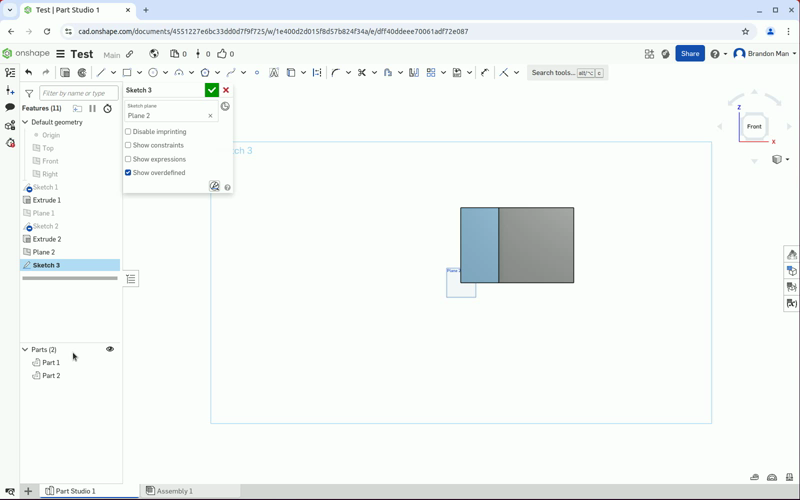
key(y)
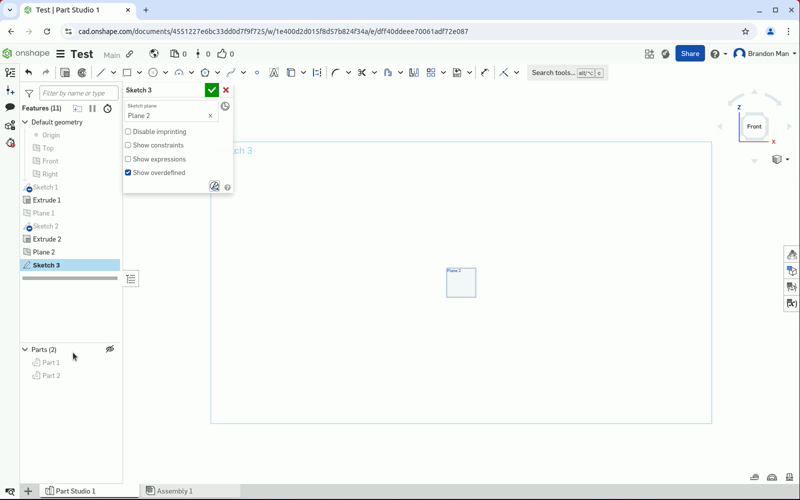
key(l)
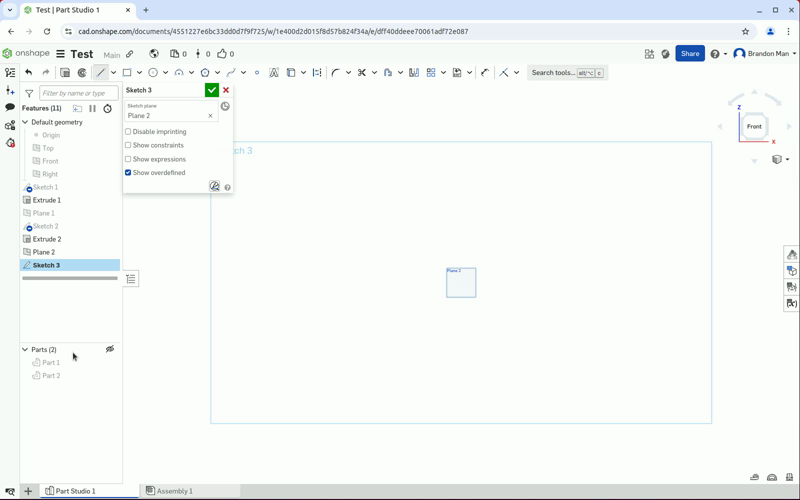
key_down(shift)
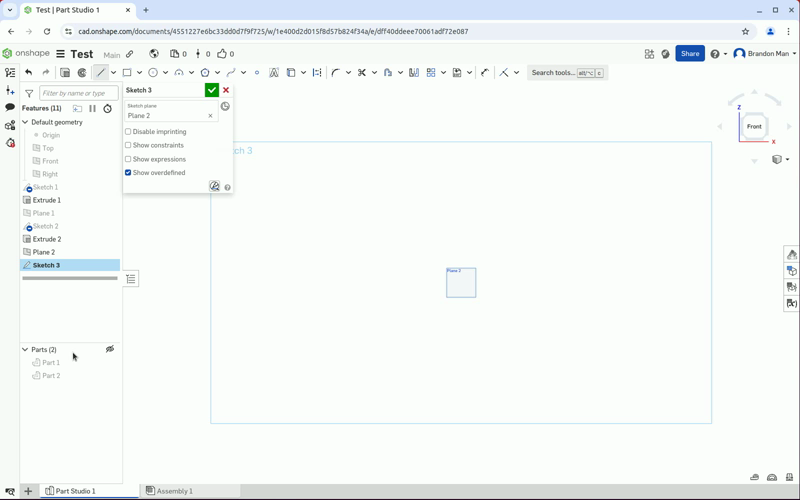
mouse_move(535, 282)
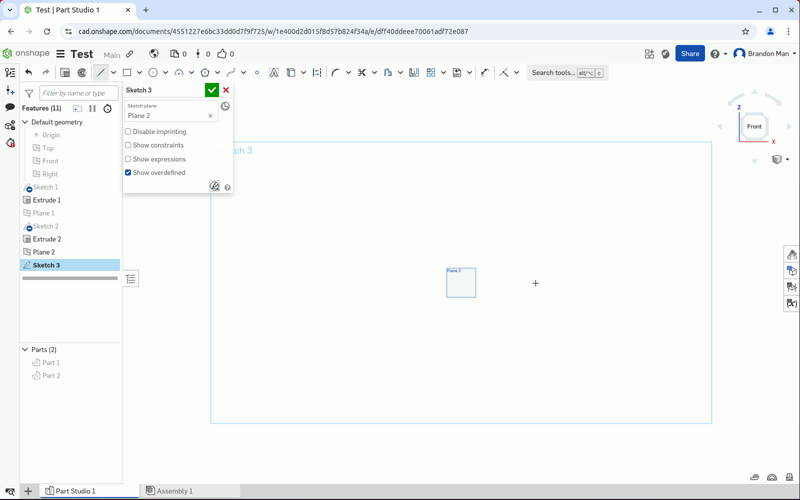
click(535, 282)
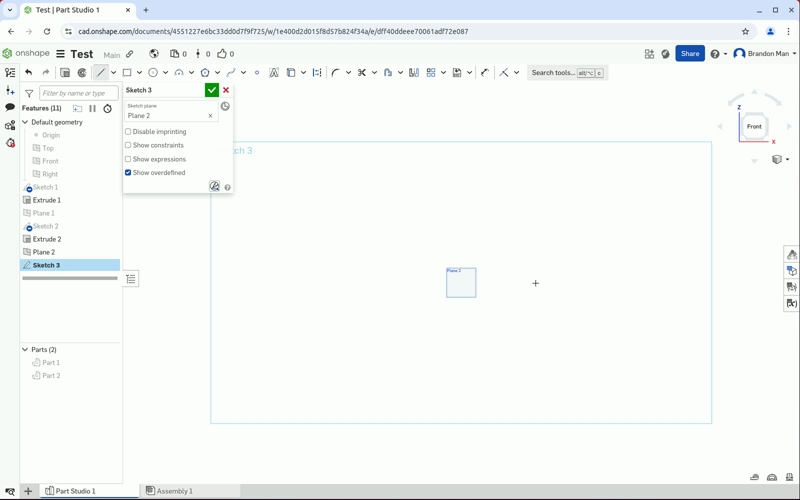
key_up(shift)
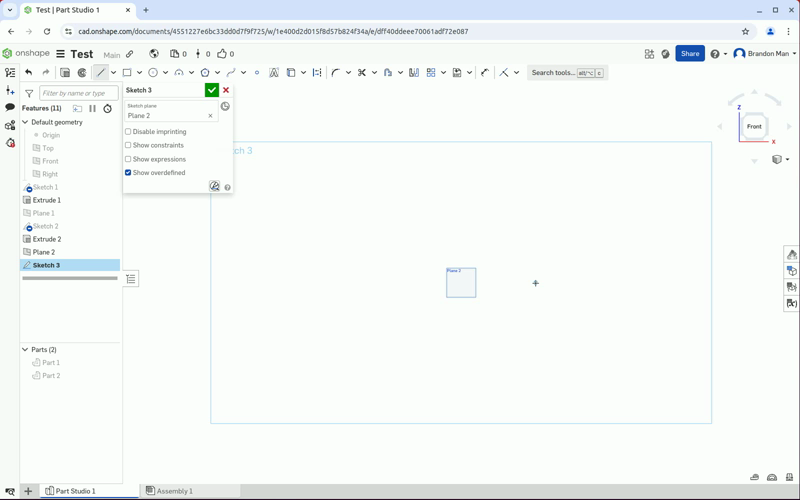
key_down(shift)
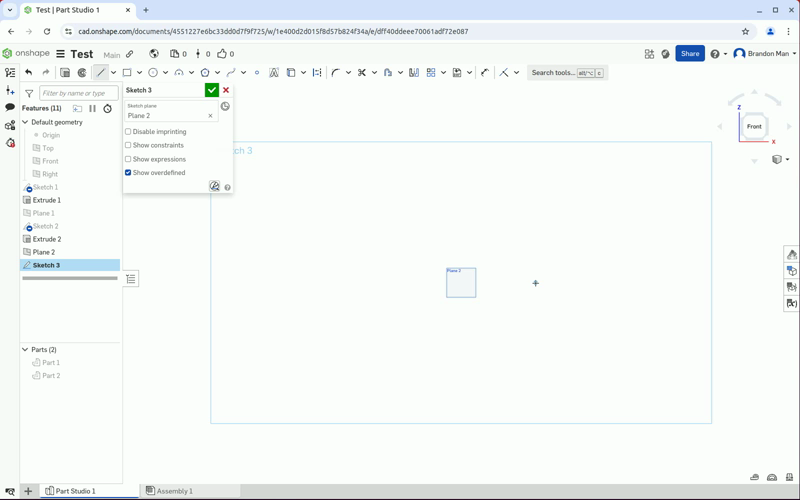
mouse_move(565, 282)
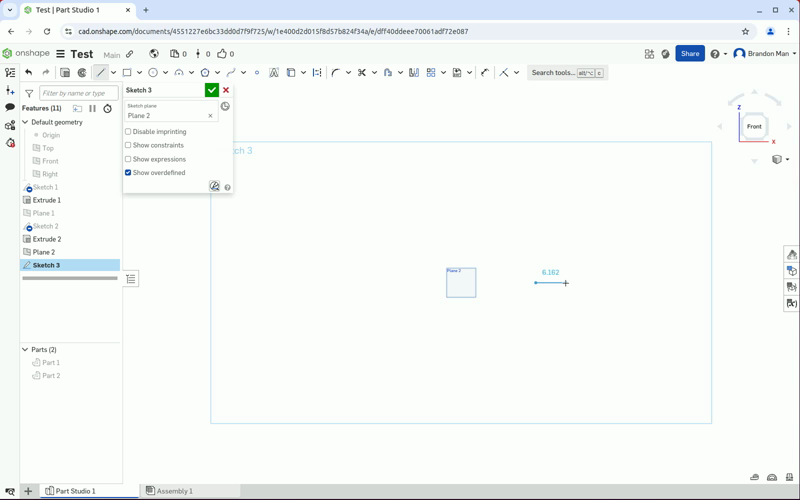
mouse_move(574, 282)
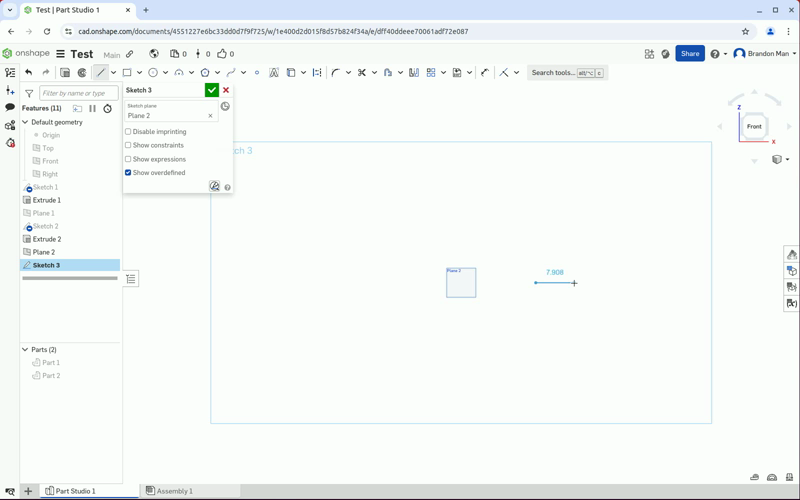
click(574, 282)
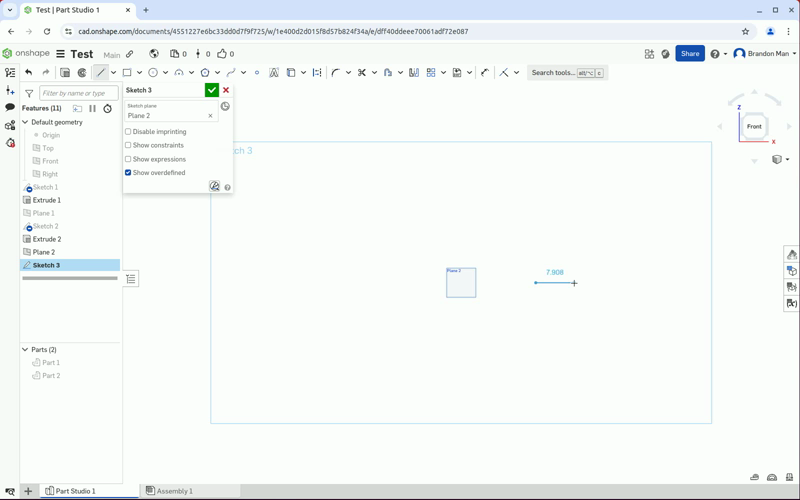
key_up(shift)
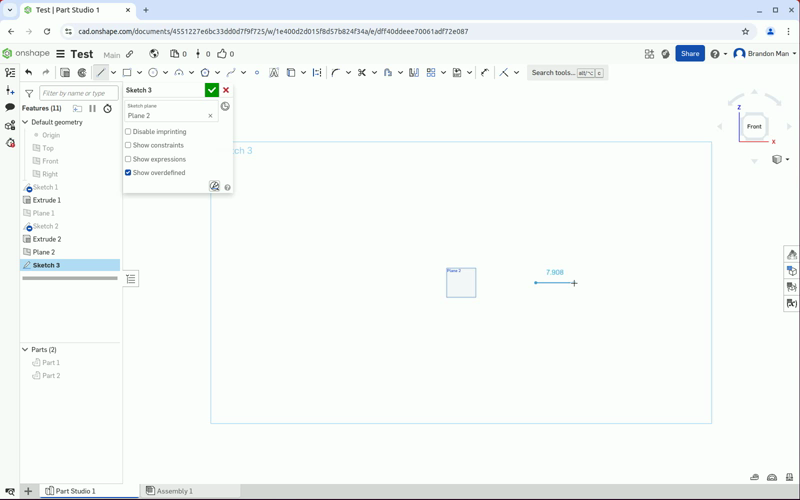
key_down(shift)
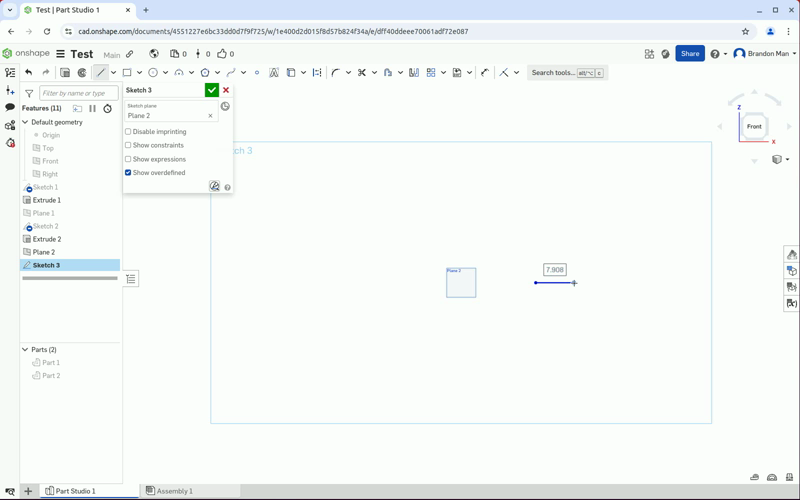
mouse_move(589, 282)
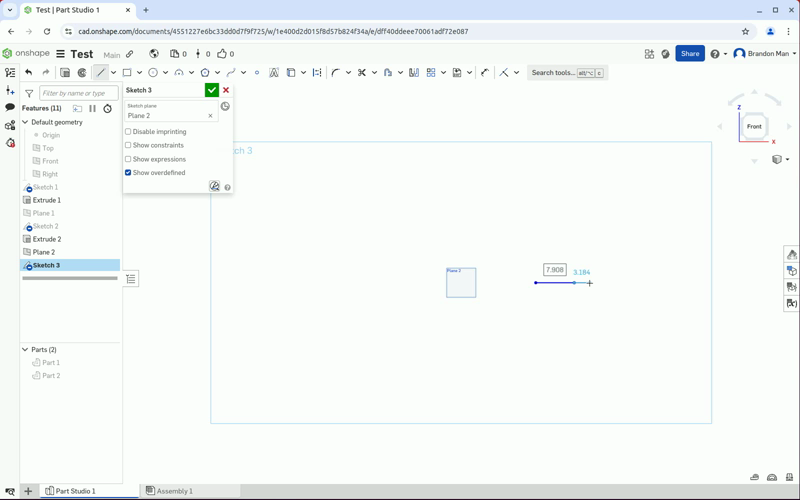
mouse_move(574, 244)
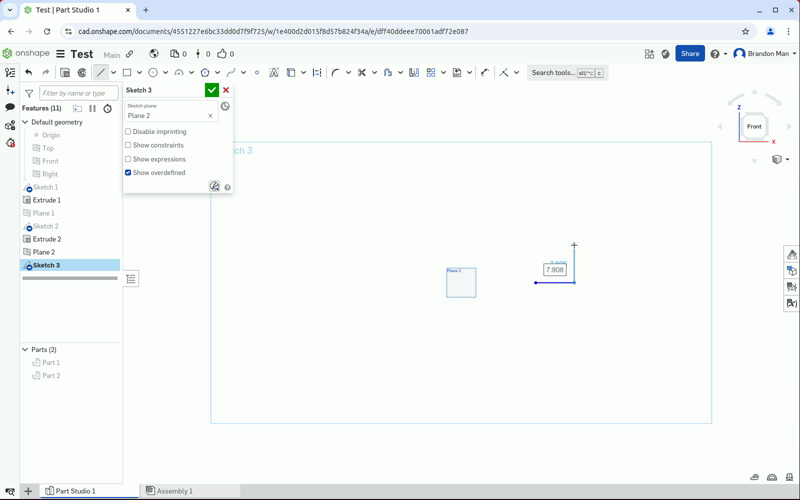
click(574, 244)
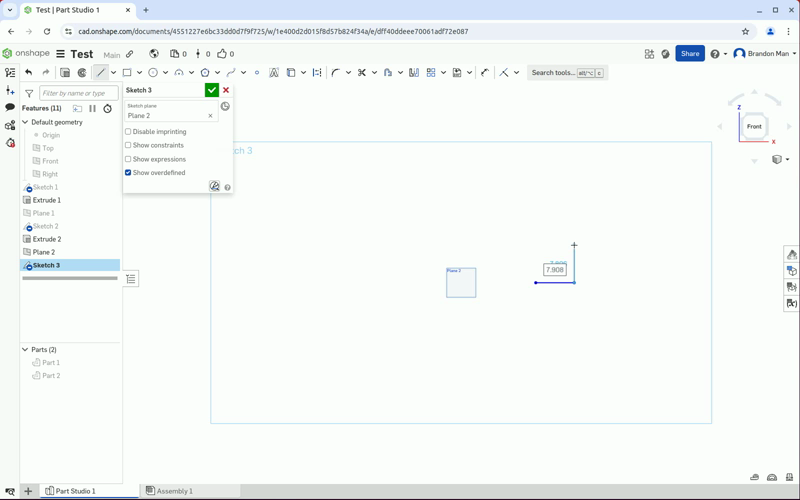
key_up(shift)
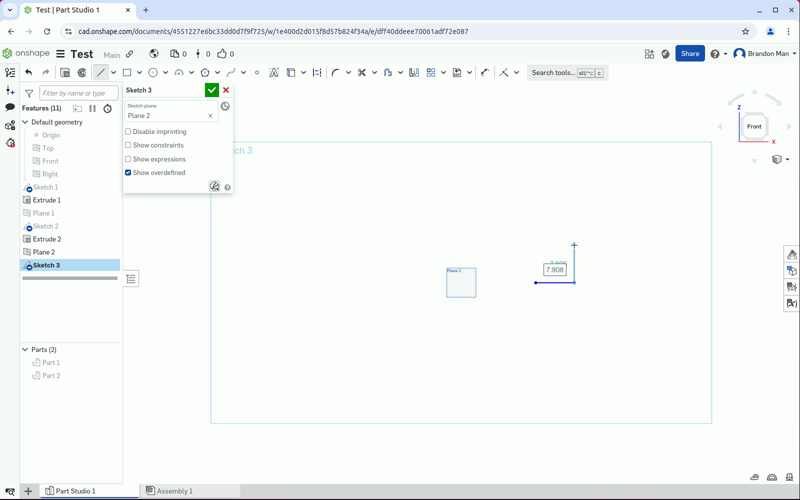
key_down(shift)
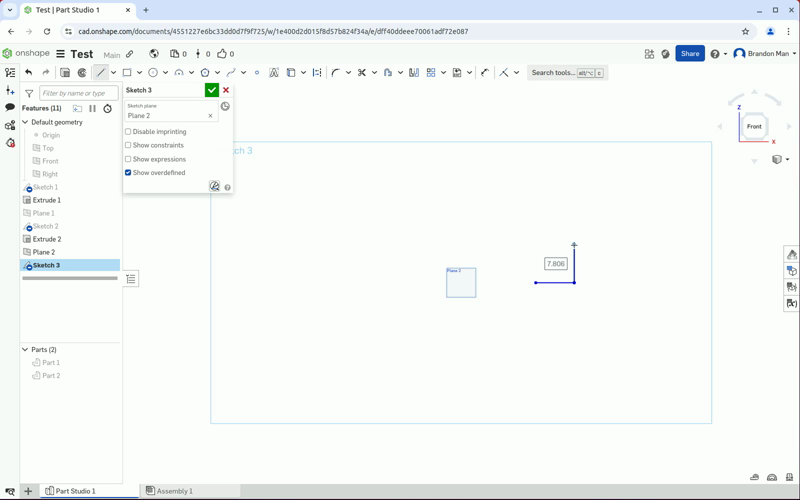
mouse_move(589, 244)
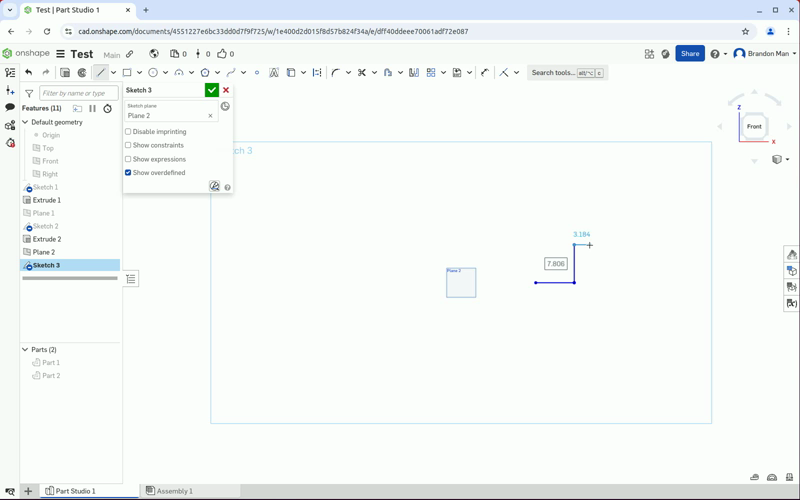
mouse_move(535, 244)
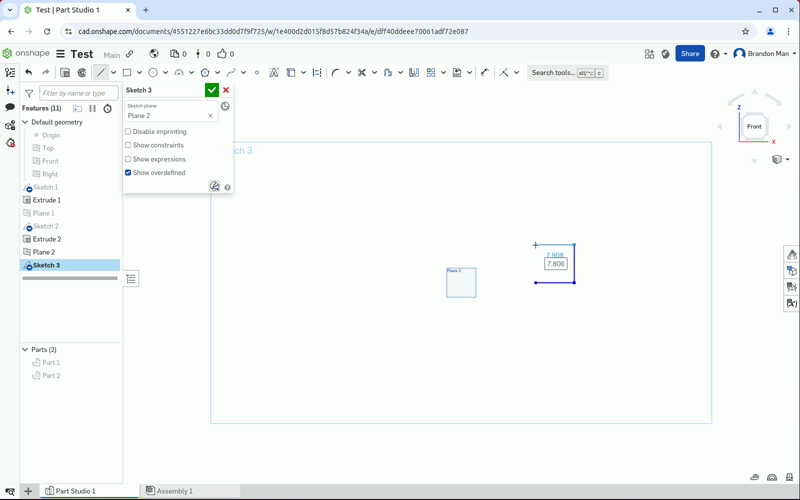
click(535, 244)
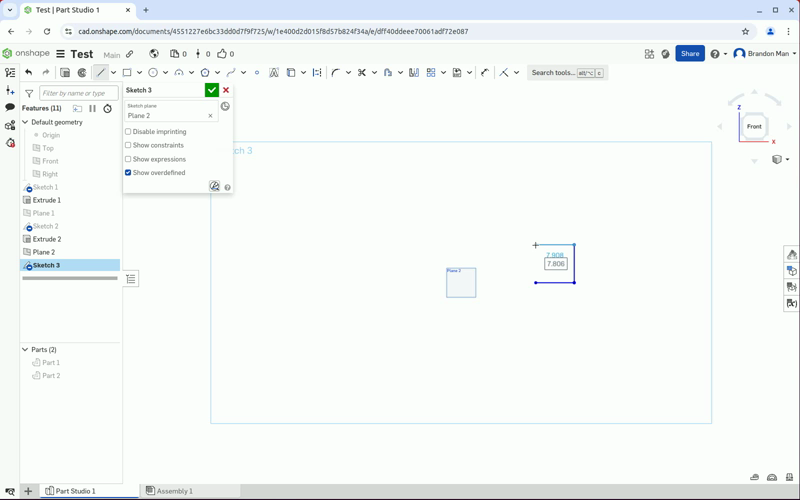
key_up(shift)
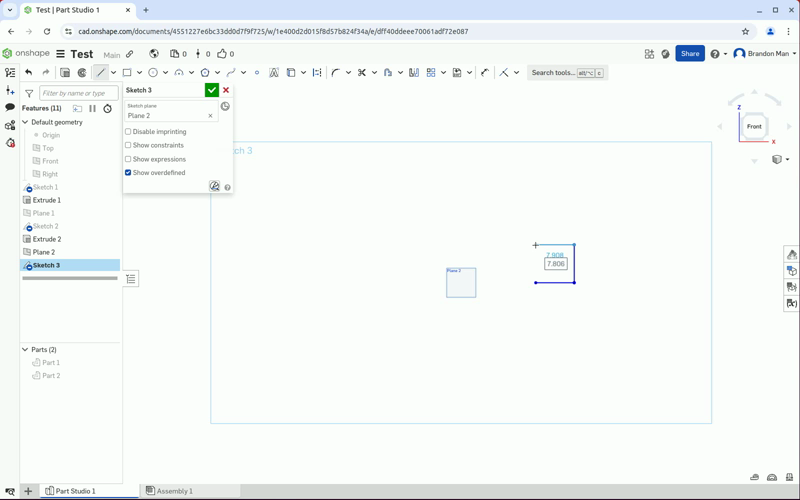
mouse_move(565, 244)
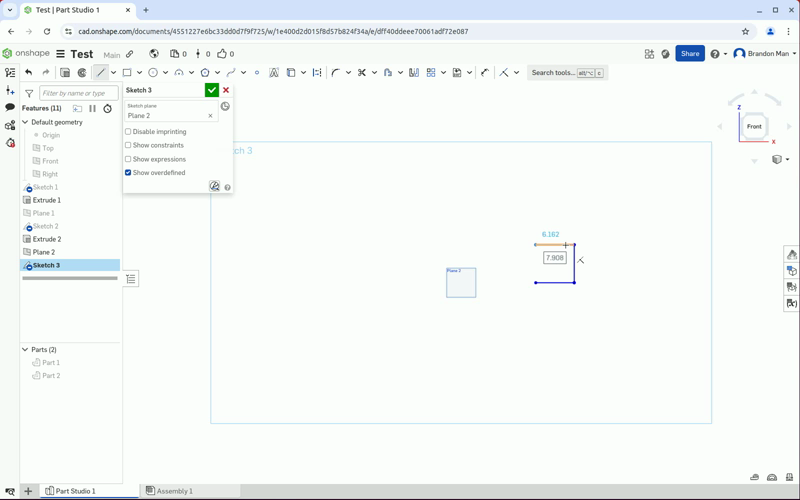
key_down(shift)
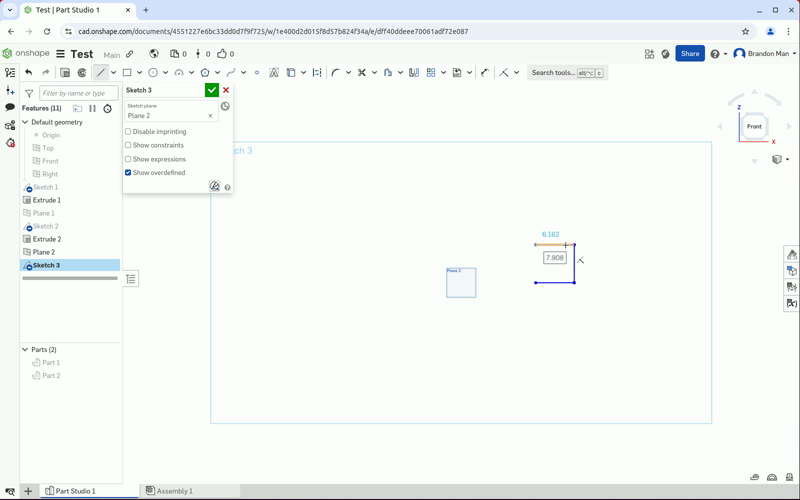
mouse_move(535, 282)
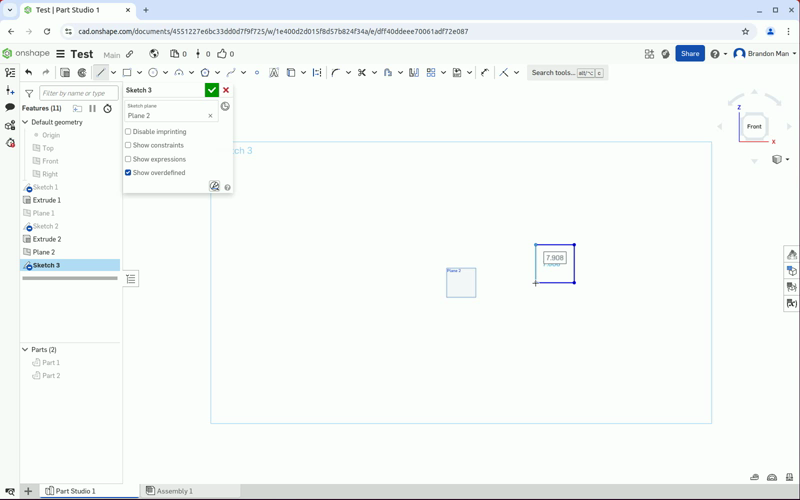
key_up(shift)
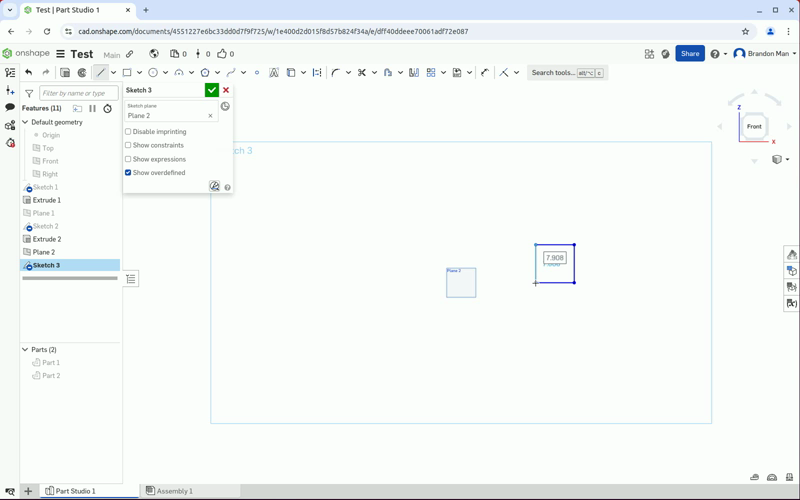
click(535, 282)
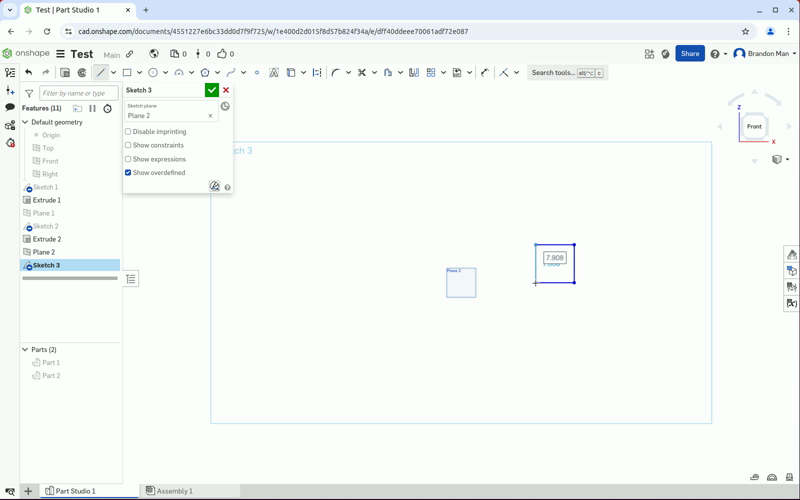
key(esc)
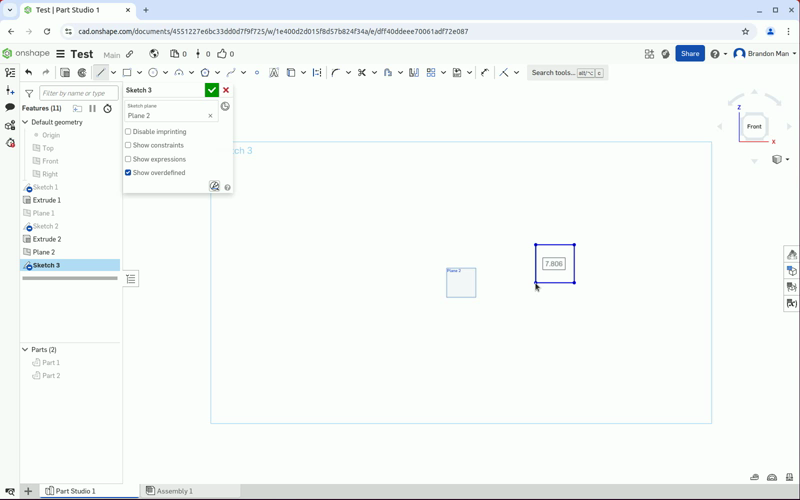
mouse_move(571, 248)
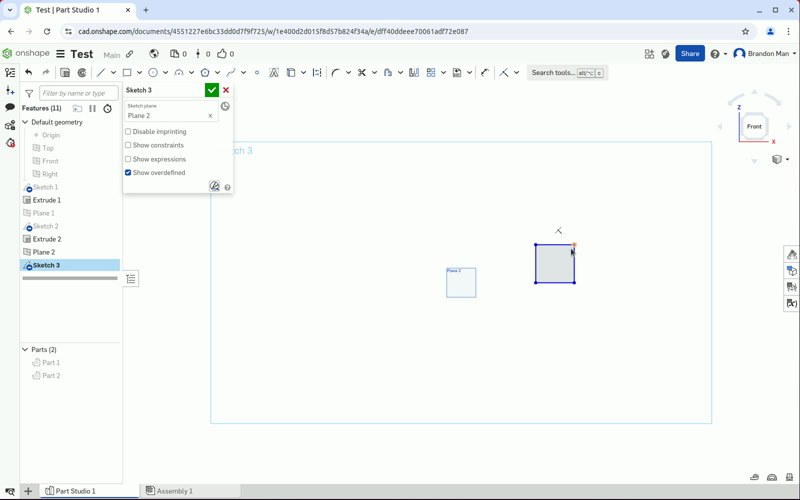
scroll(6)
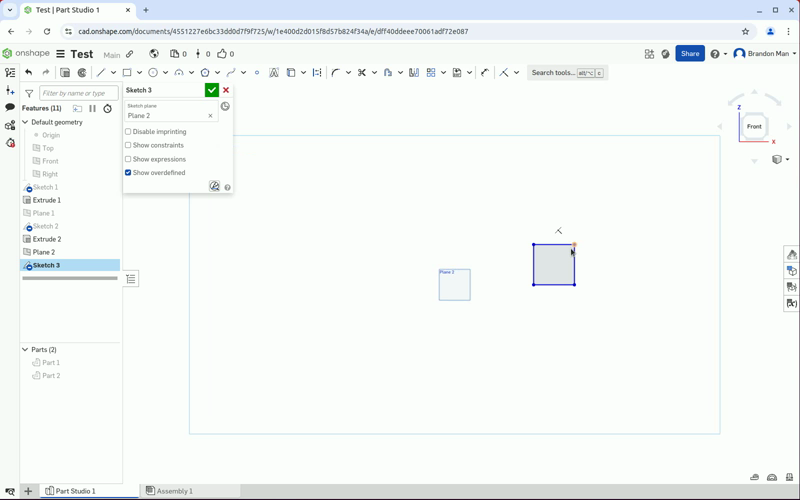
scroll(6)
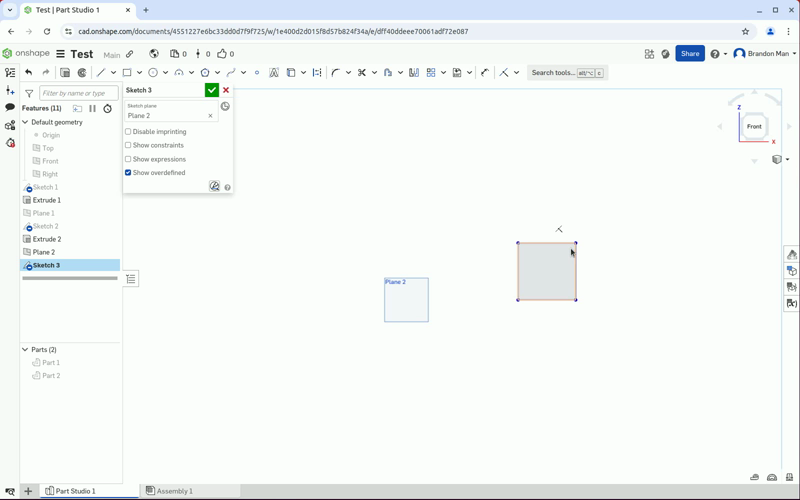
scroll(6)
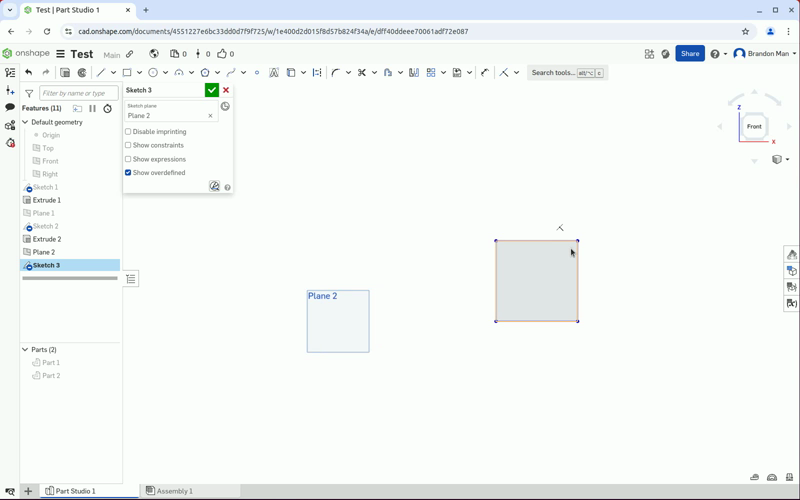
scroll(6)
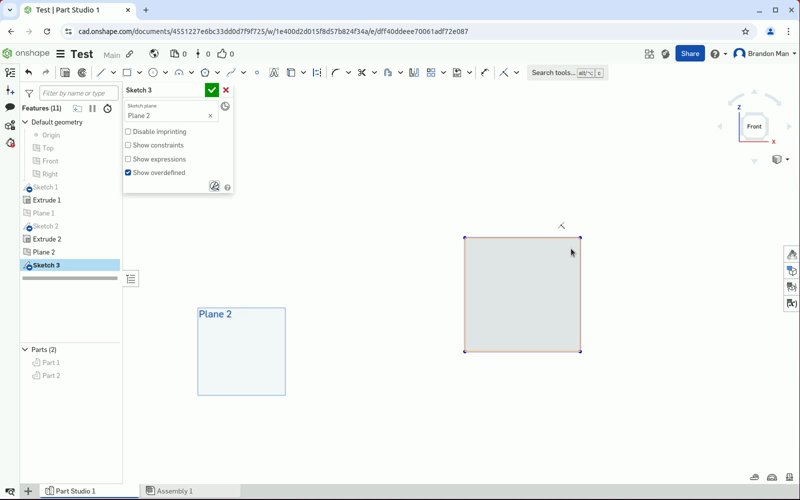
scroll(6)
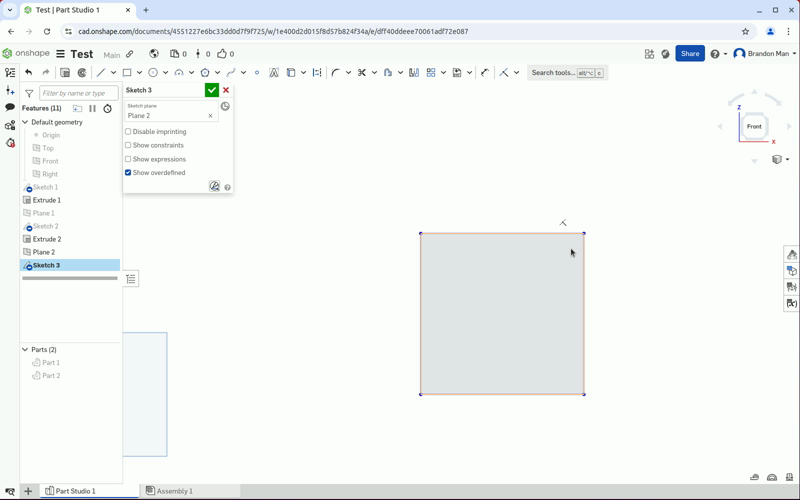
scroll(6)
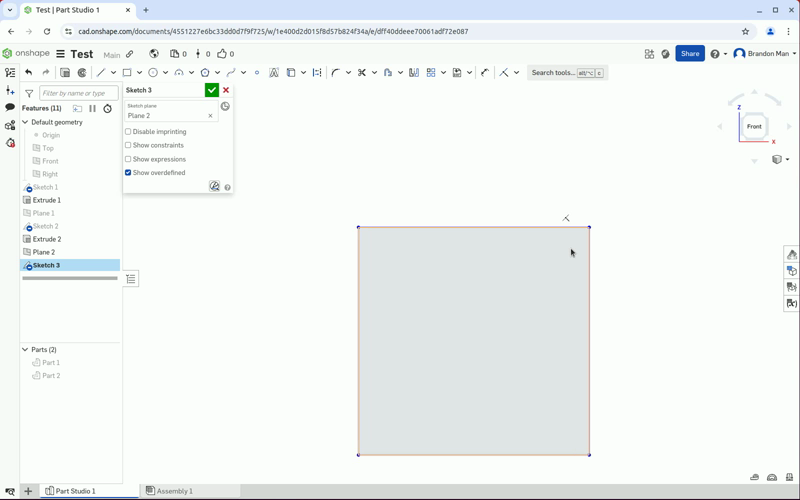
scroll(6)
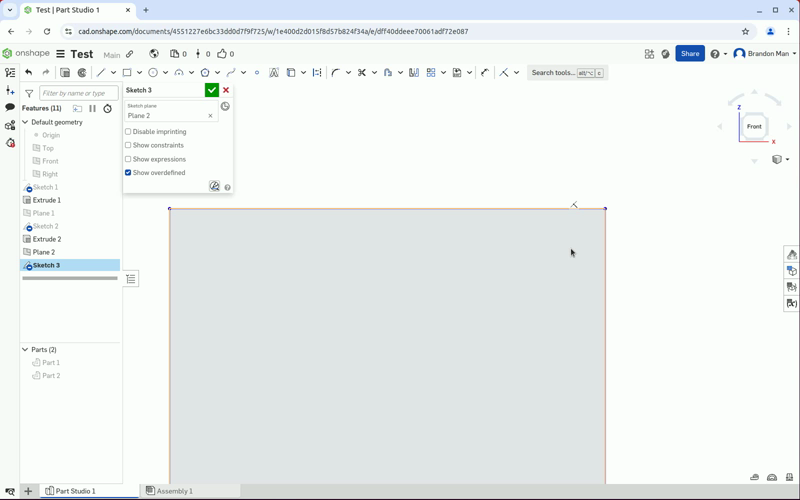
click(571, 248)
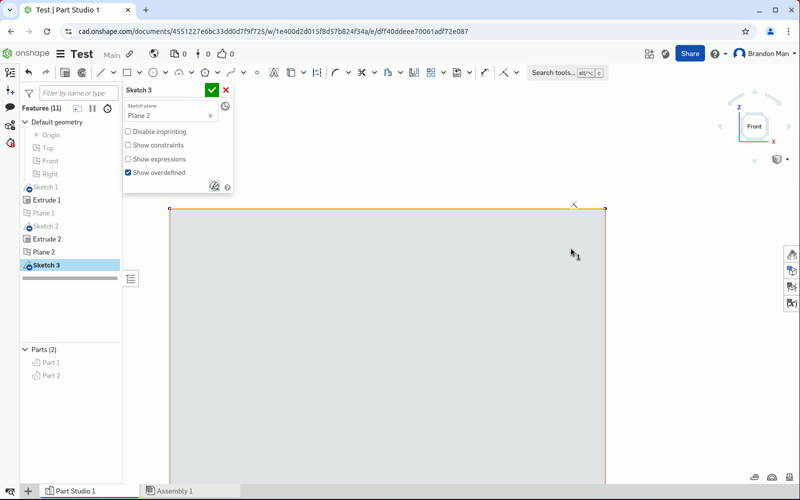
scroll(-6)
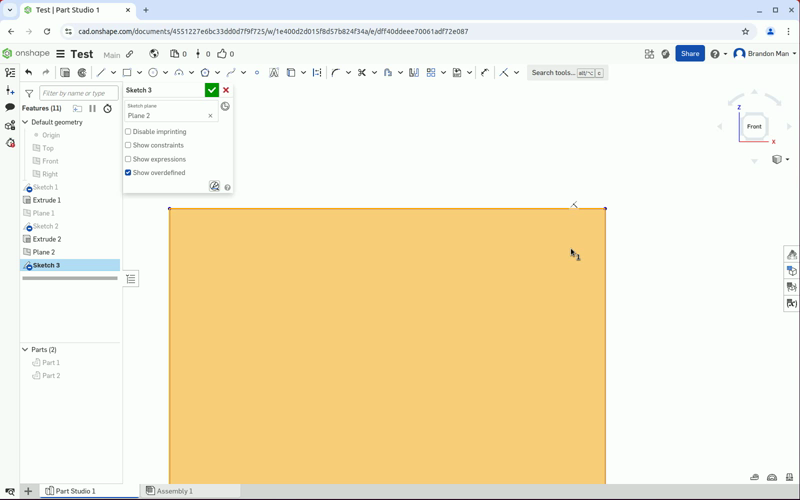
scroll(-6)
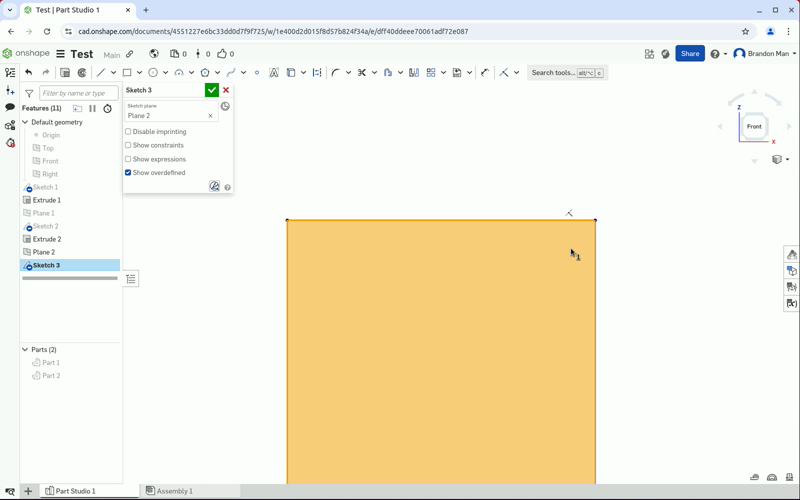
scroll(-6)
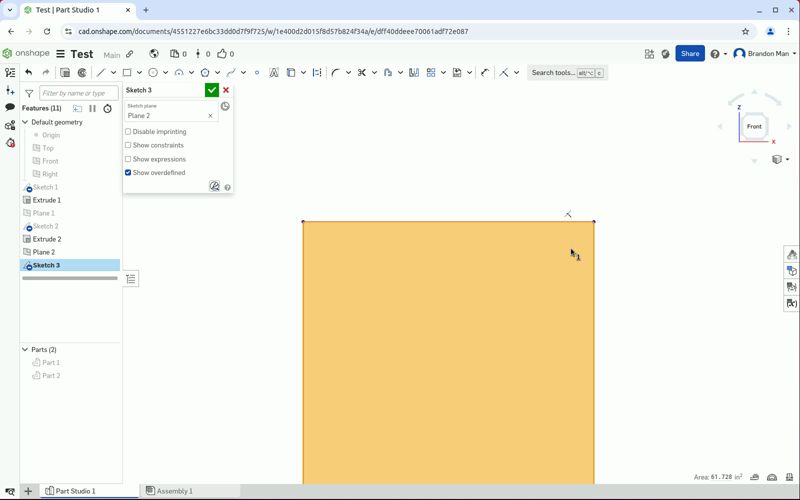
scroll(-6)
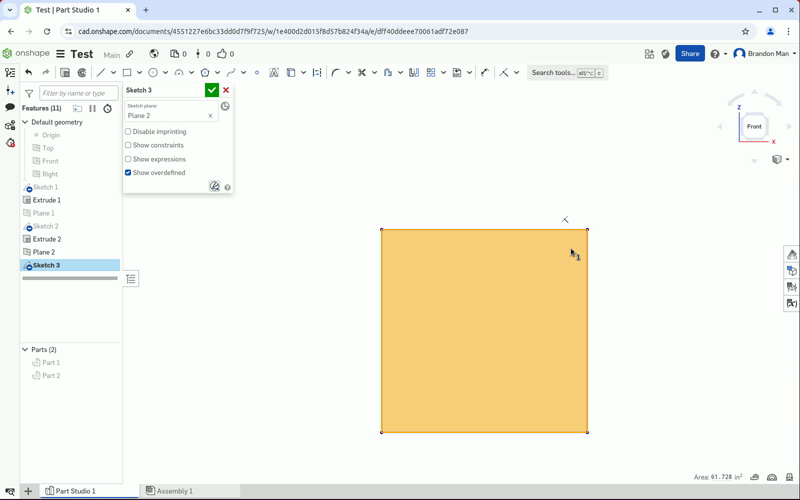
scroll(-6)
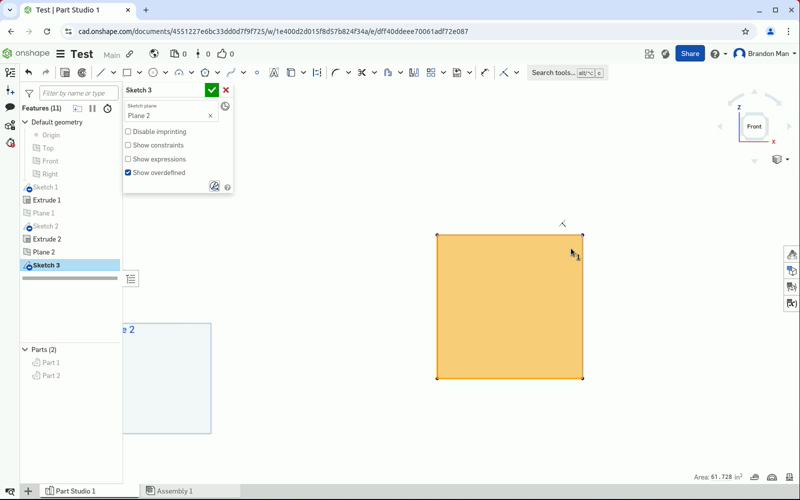
scroll(-6)
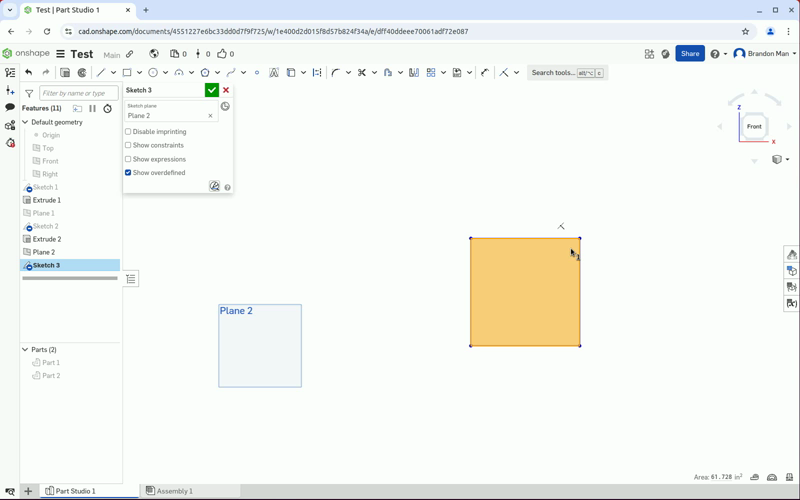
scroll(-6)
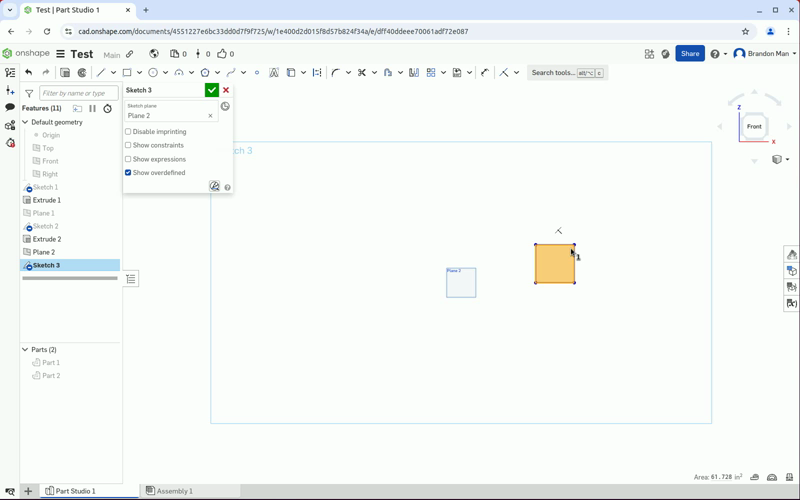
mouse_move(73, 352)
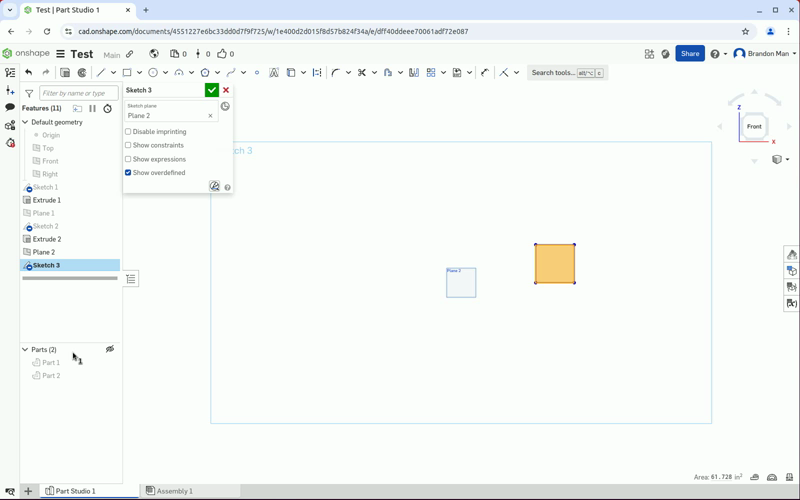
key(shift+y)
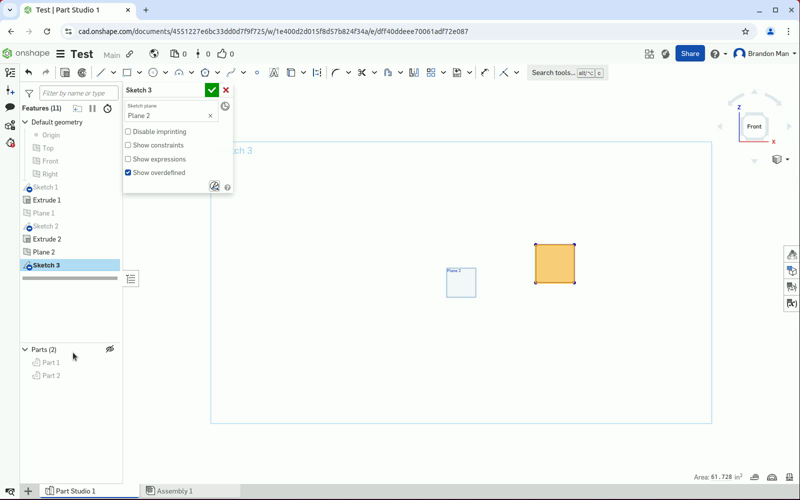
key(shift+e)
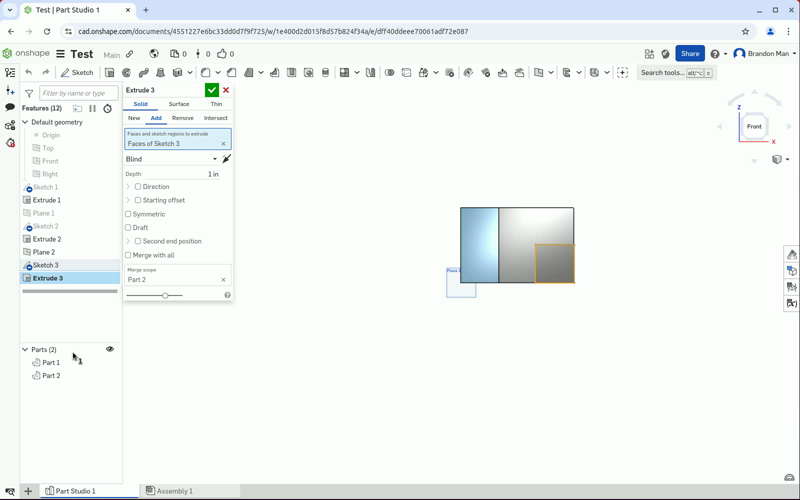
mouse_move(143, 106)
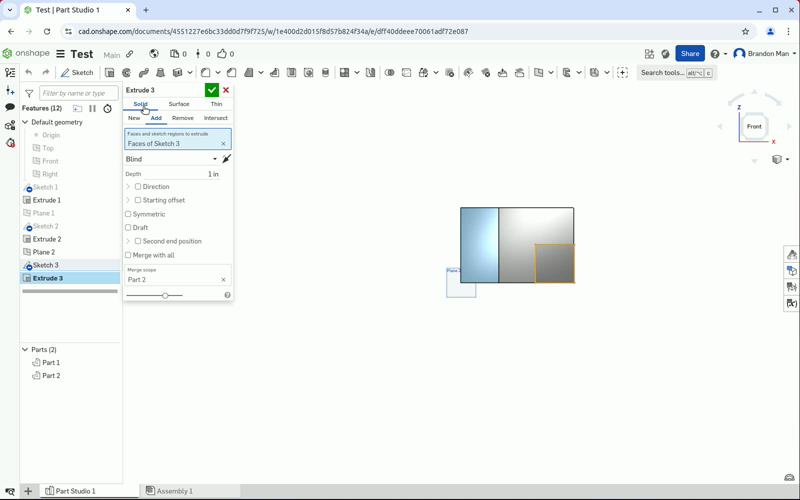
click(143, 106)
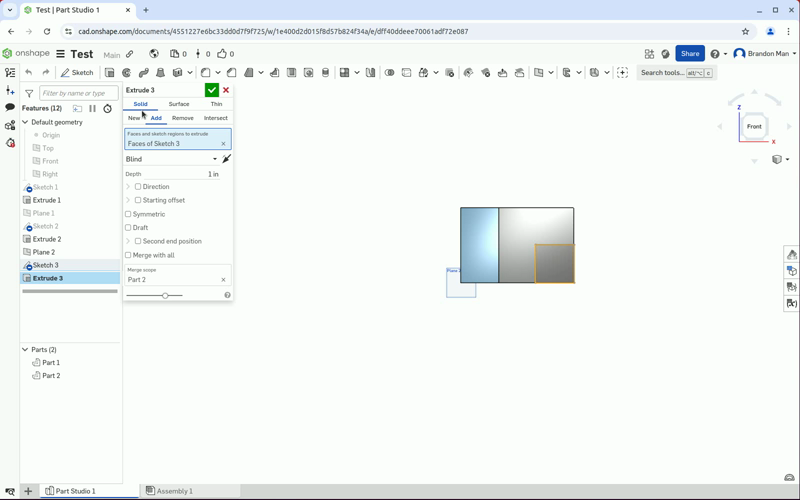
mouse_move(137, 120)
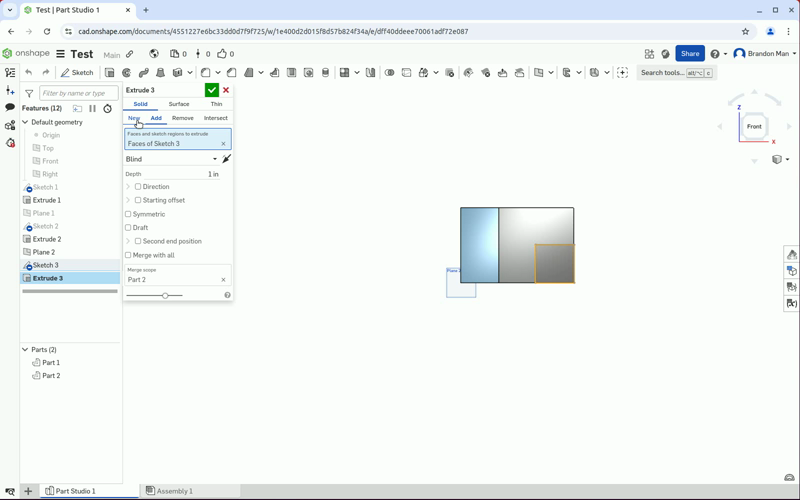
click(137, 120)
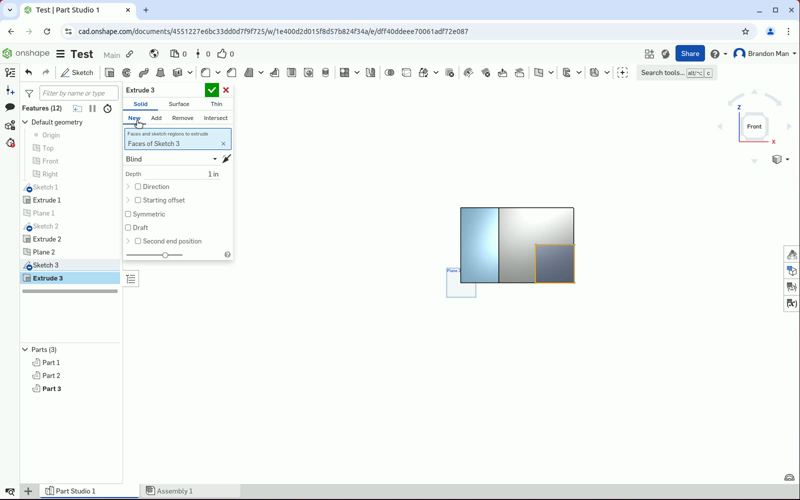
key(tab, 4)
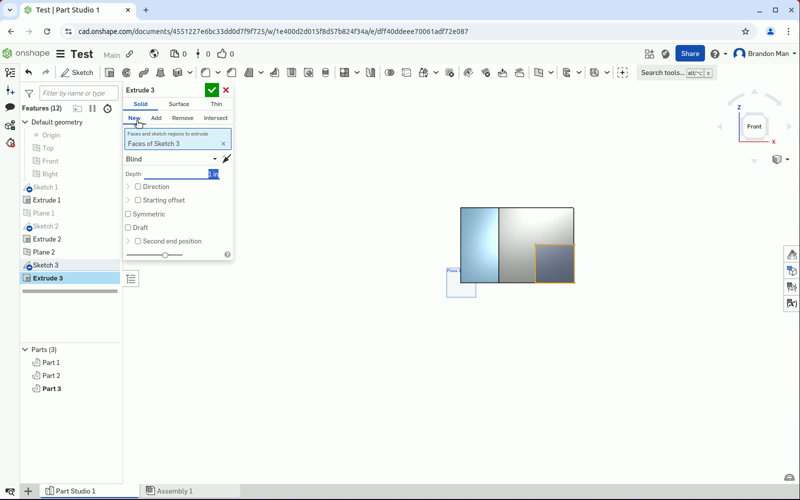
text(3.851)
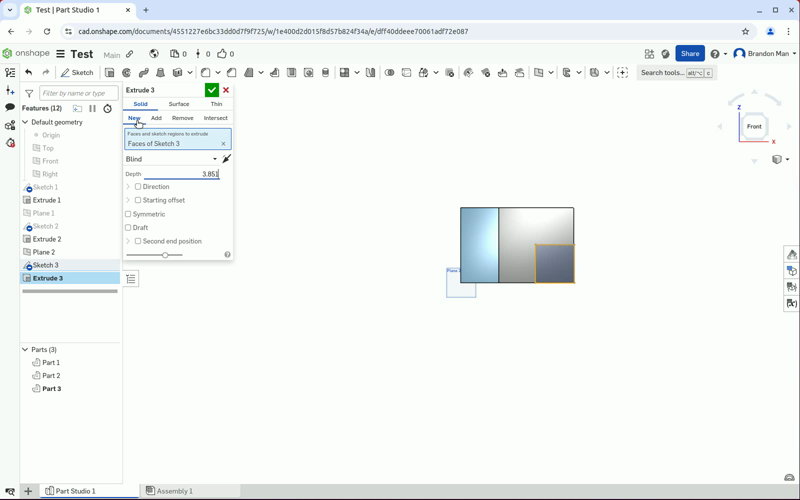
key(enter)
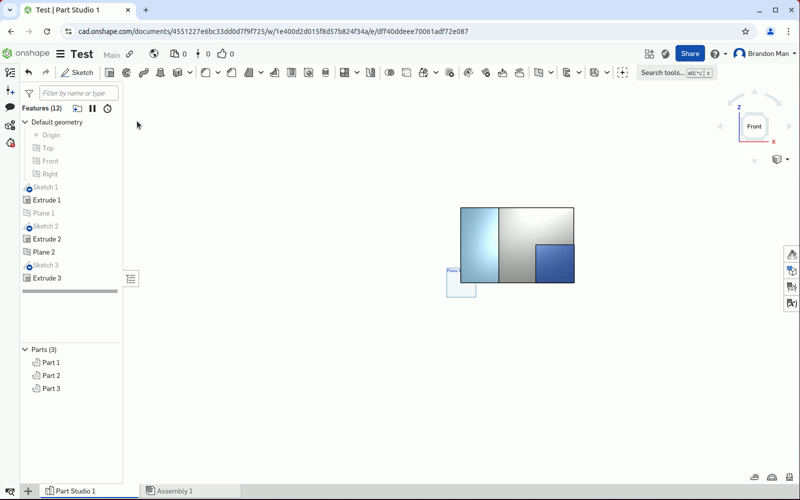
key(shift+h)
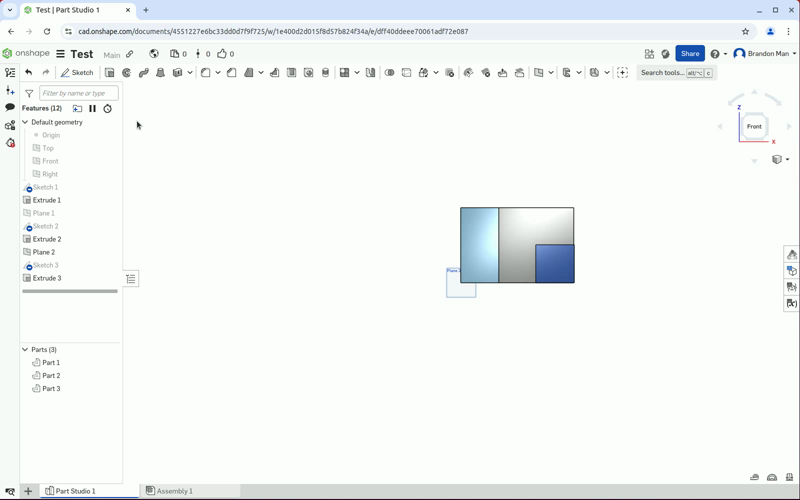
key(shift+h)
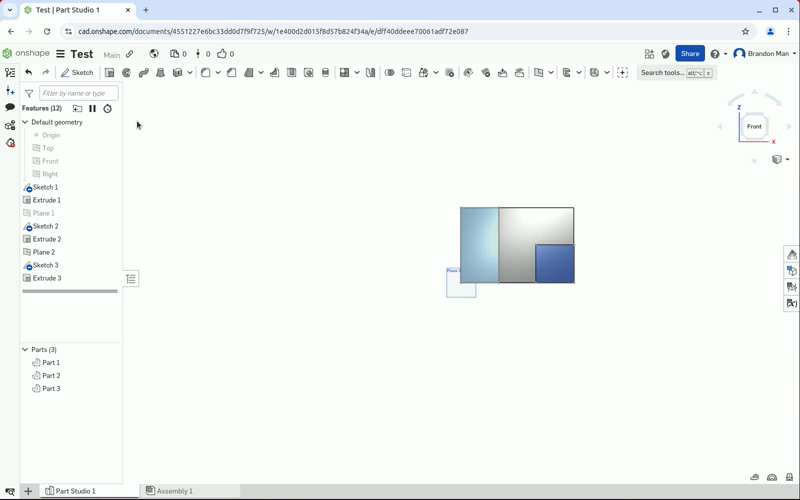
key(shift+7)
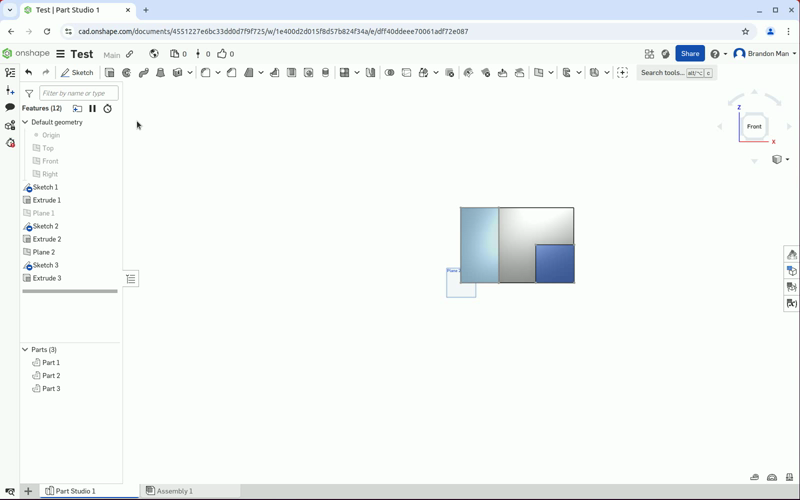
key(left, 2)
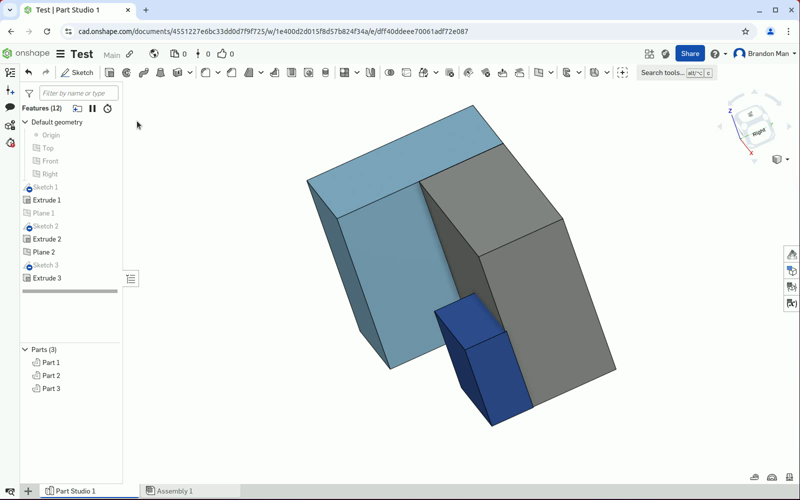
key(down, 2)
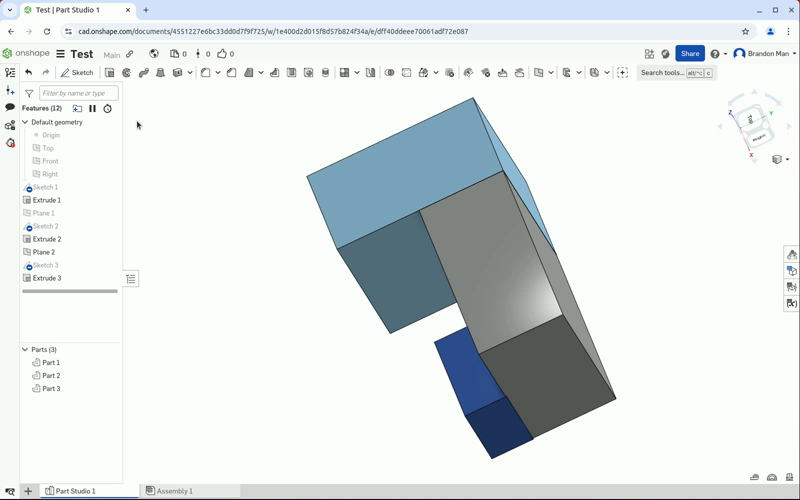
key(up, 2)
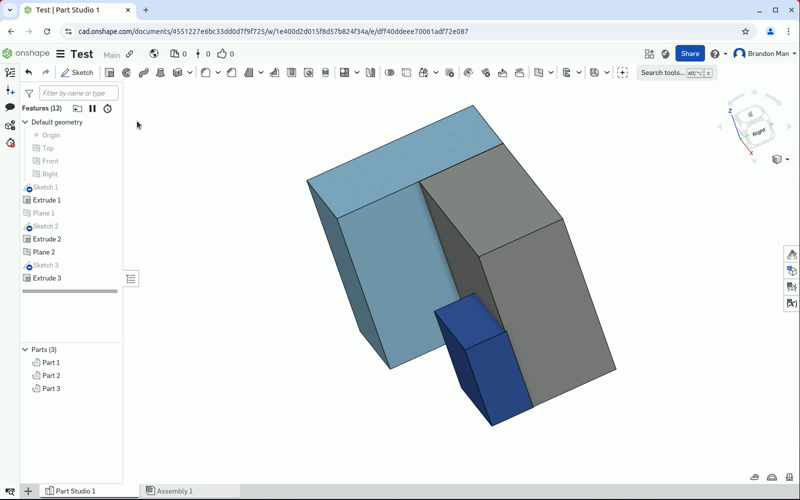
key(right, 2)
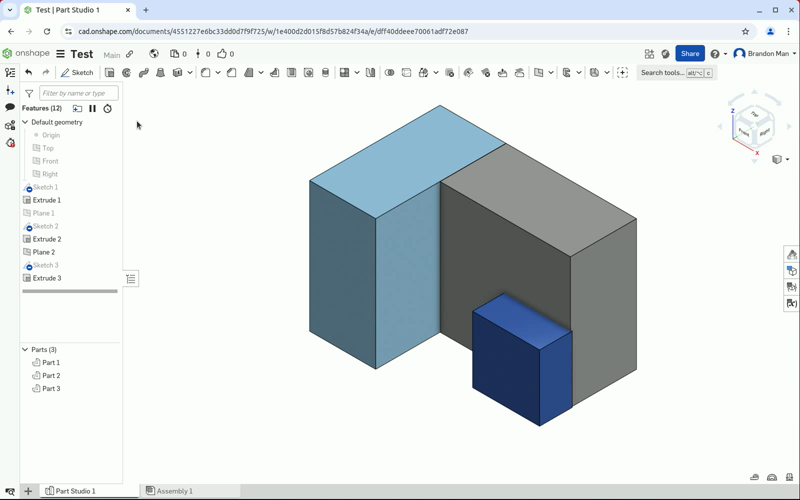
mouse_move(73, 189)
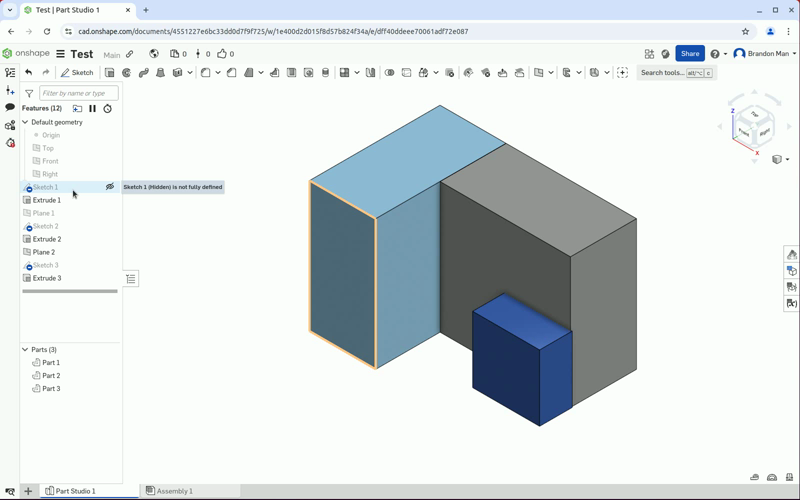
click(73, 189)